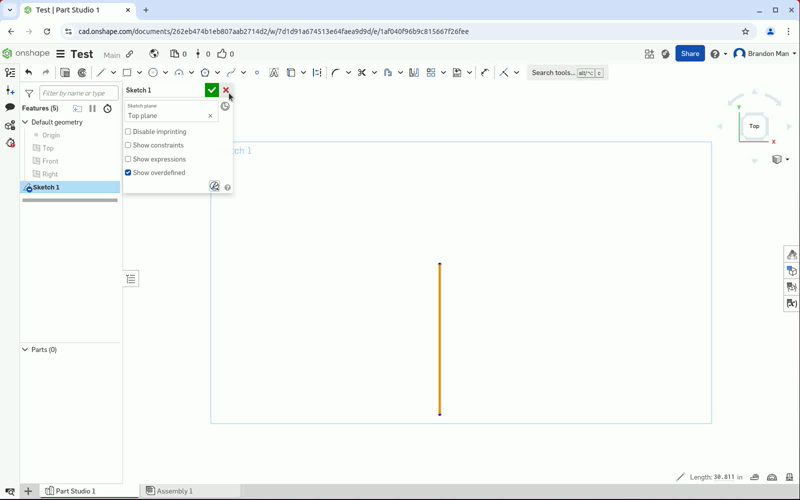
key(shift+h)
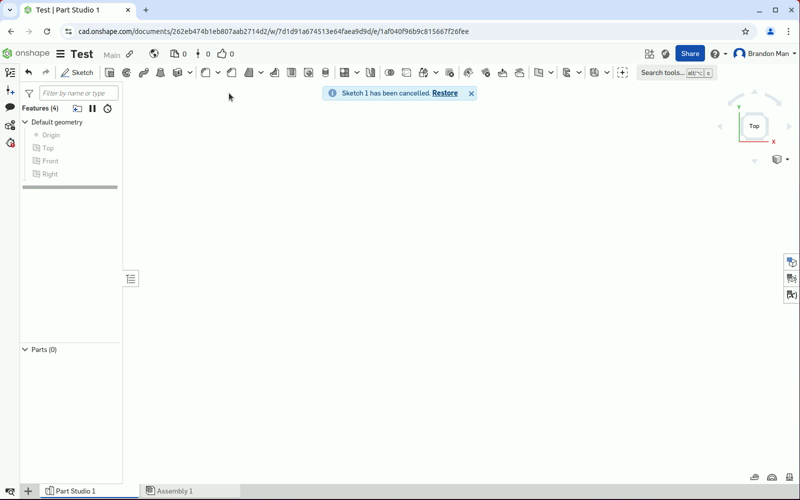
mouse_move(73, 352)
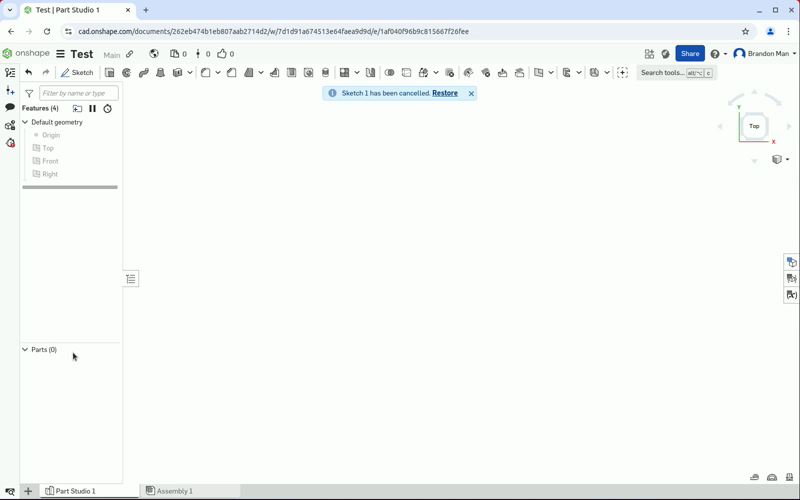
key(y)
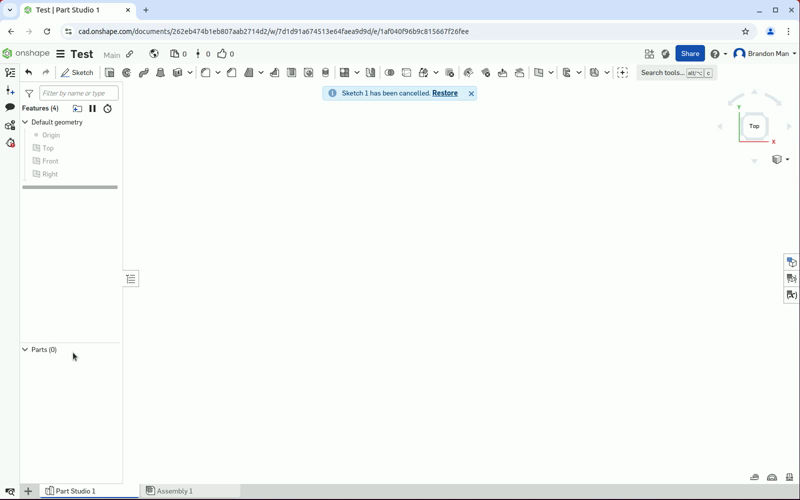
key(shift+p)
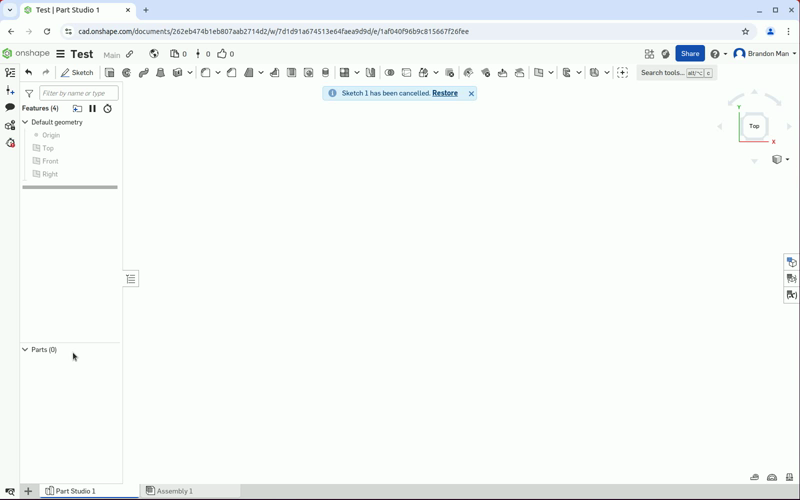
key(space)
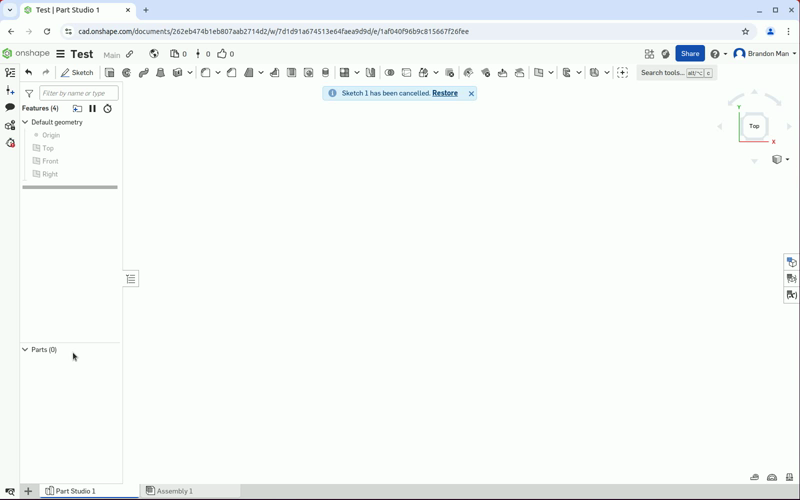
key_down(shift)
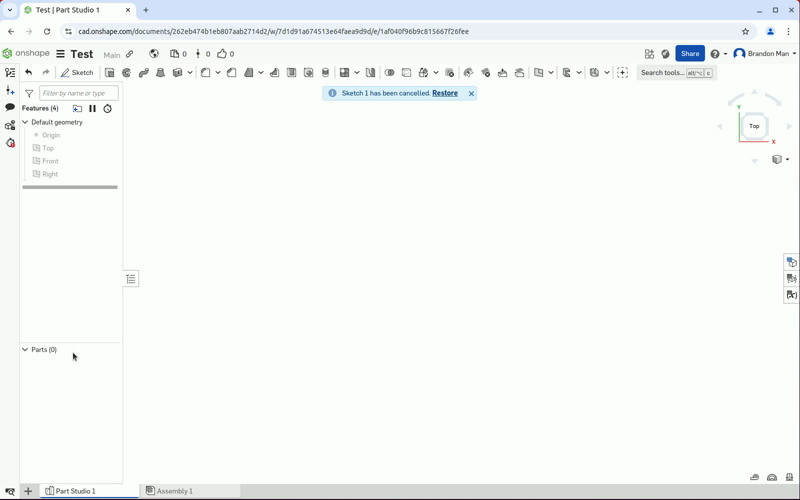
key(up)
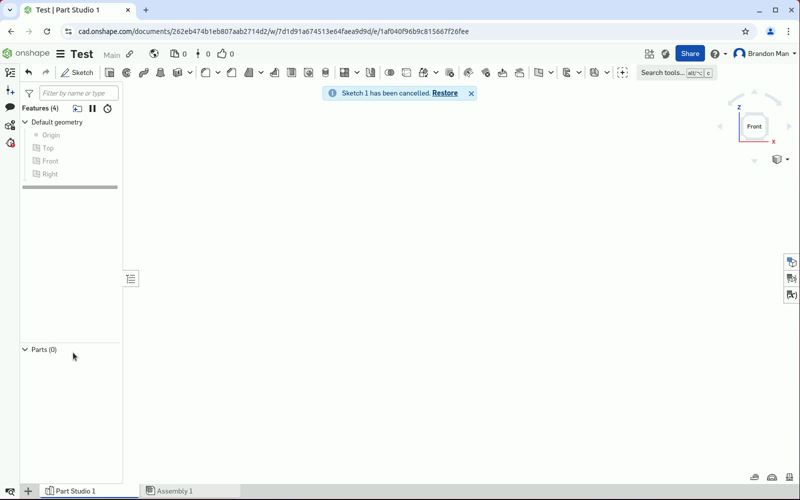
key_up(shift)
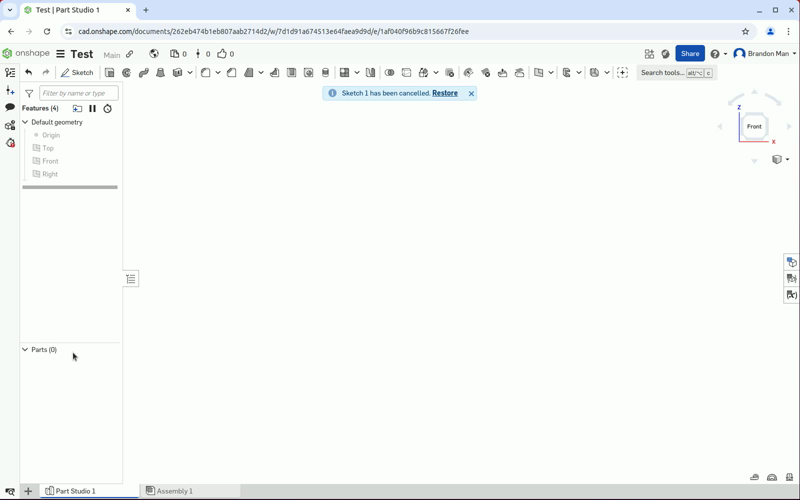
mouse_move(73, 352)
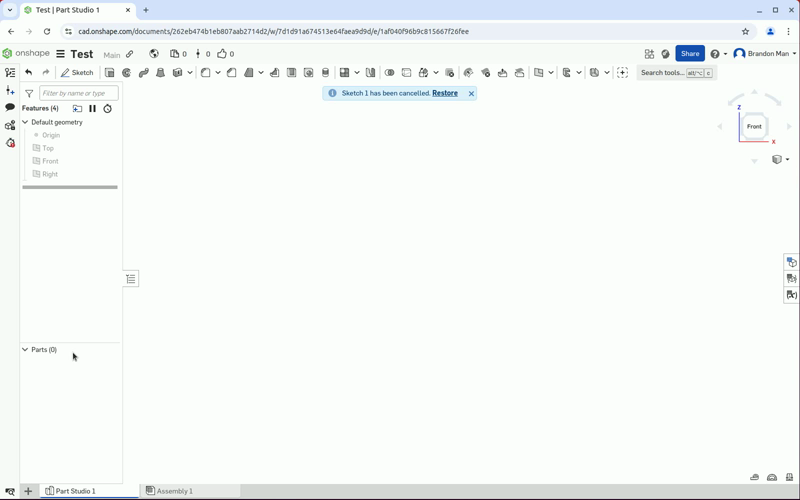
key(shift+y)
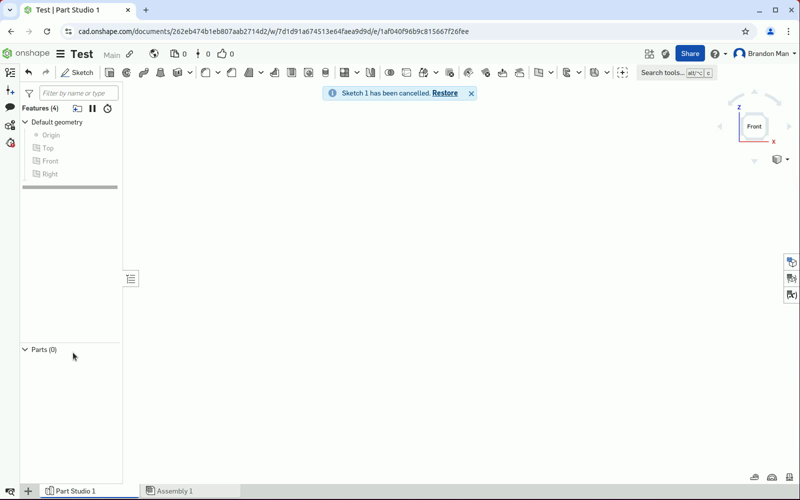
key(shift+s)
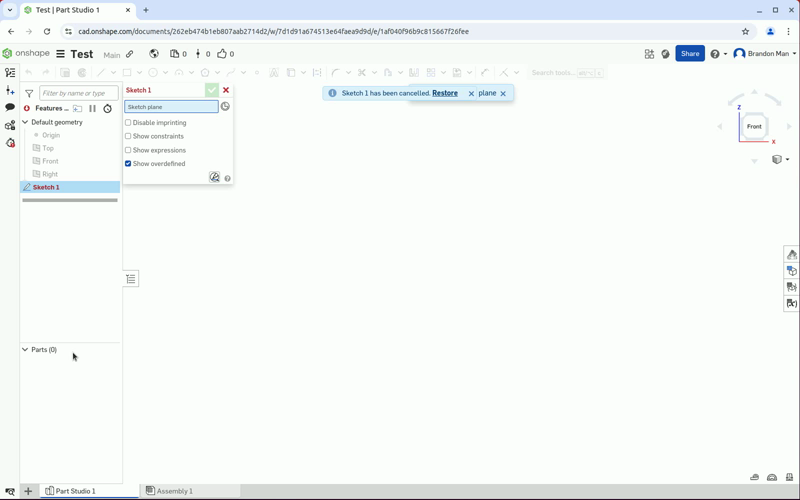
mouse_move(73, 163)
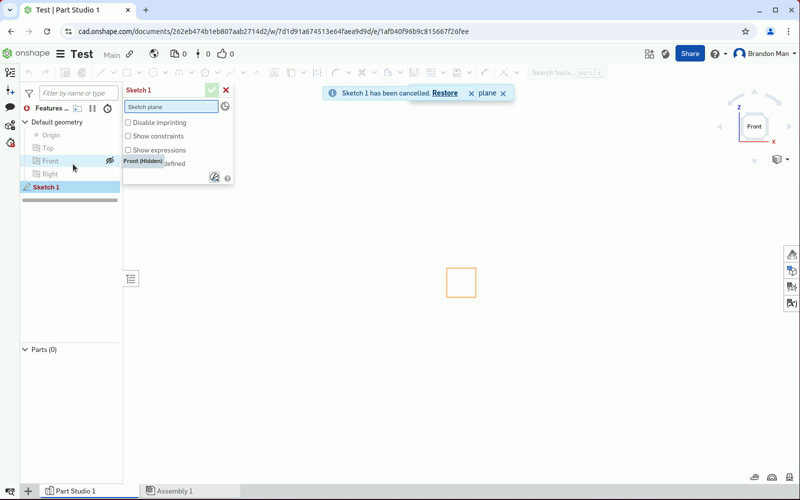
click(73, 163)
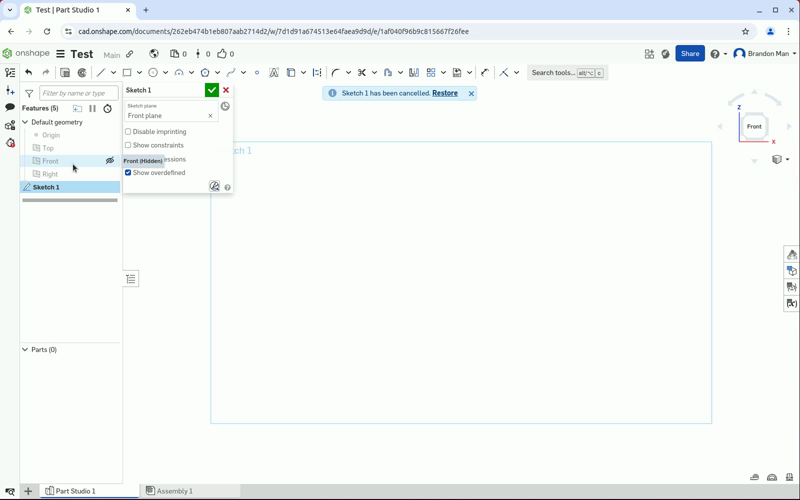
mouse_move(73, 352)
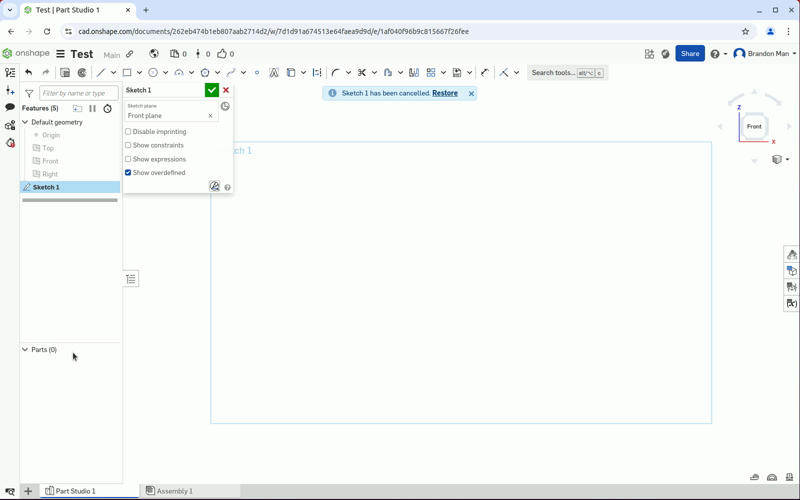
key(y)
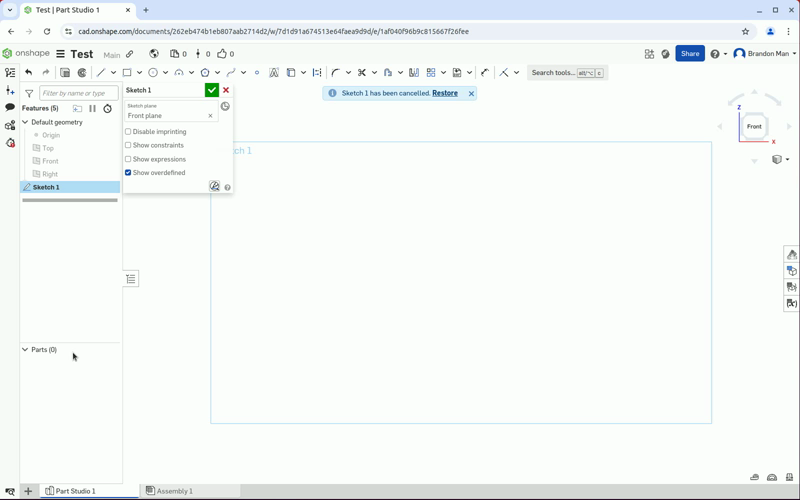
key(c)
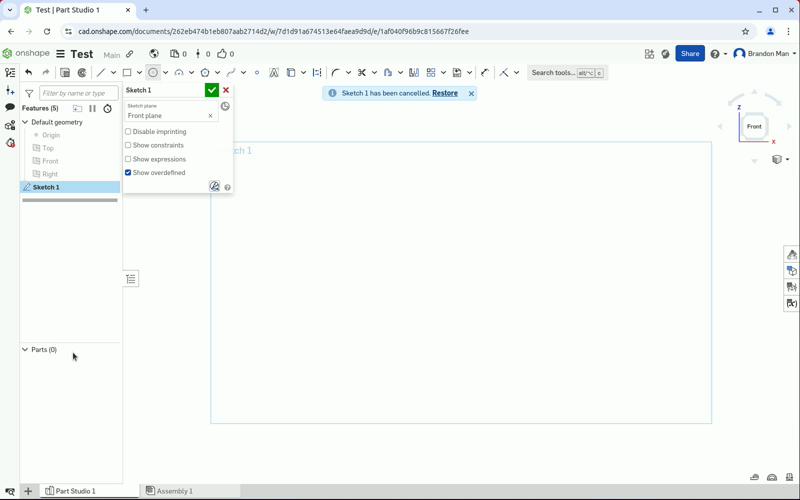
key_down(shift)
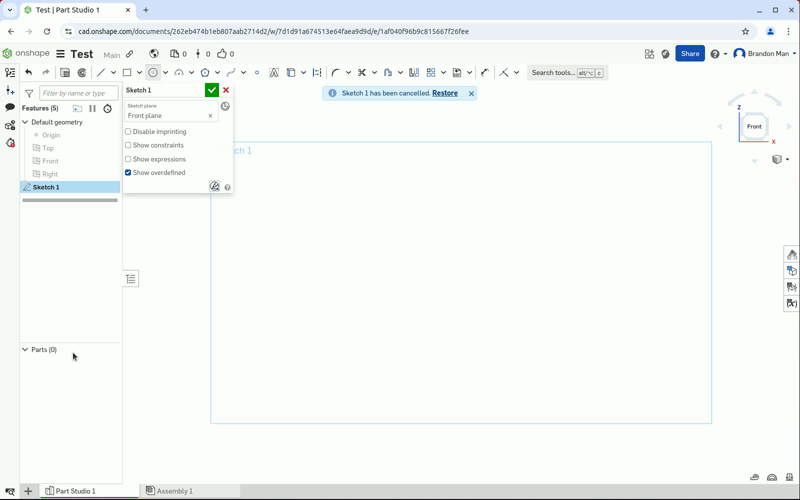
mouse_move(461, 282)
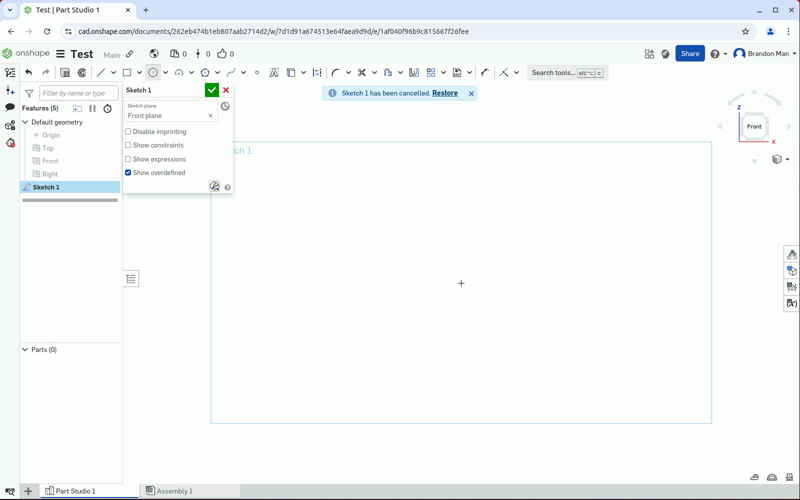
click(461, 282)
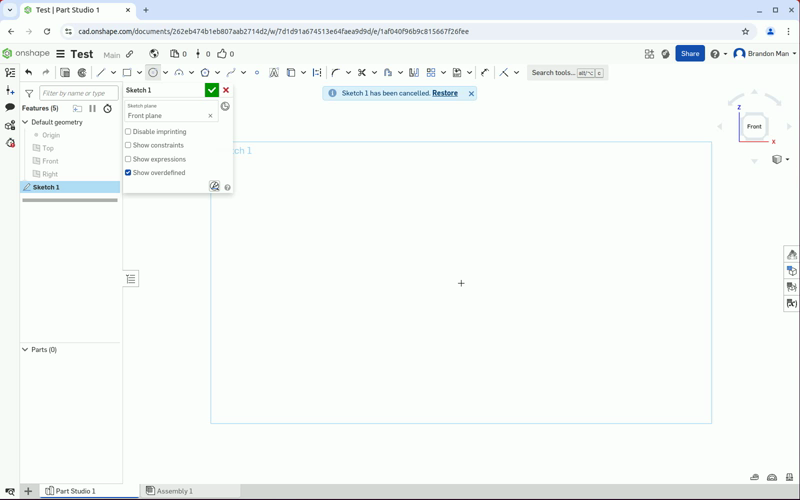
key_up(shift)
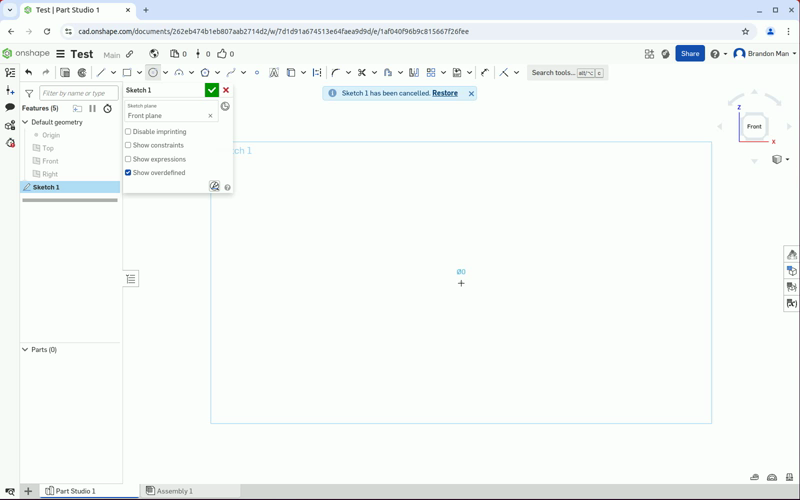
mouse_move(511, 282)
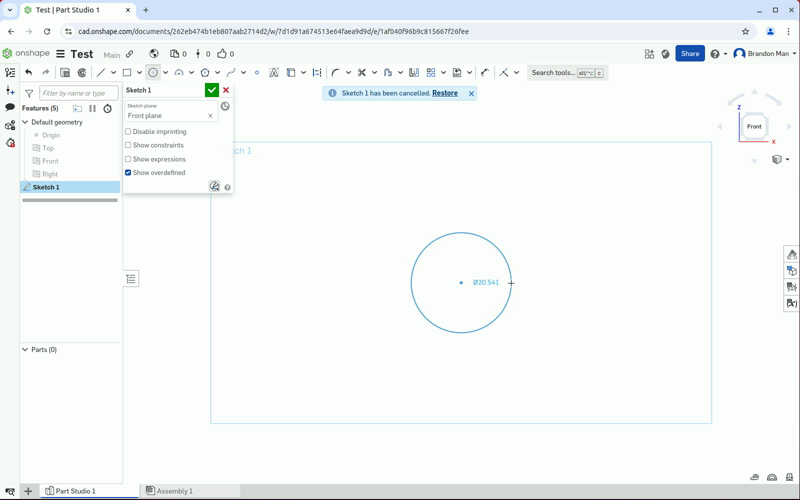
click(511, 282)
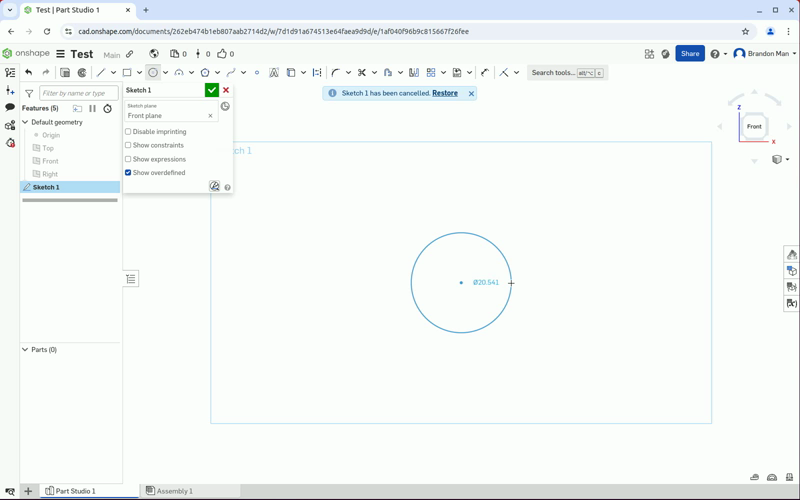
key(esc)
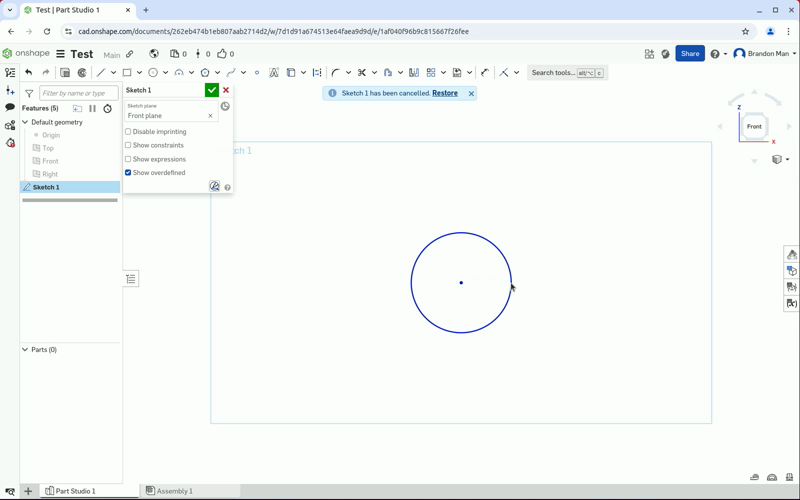
key(c)
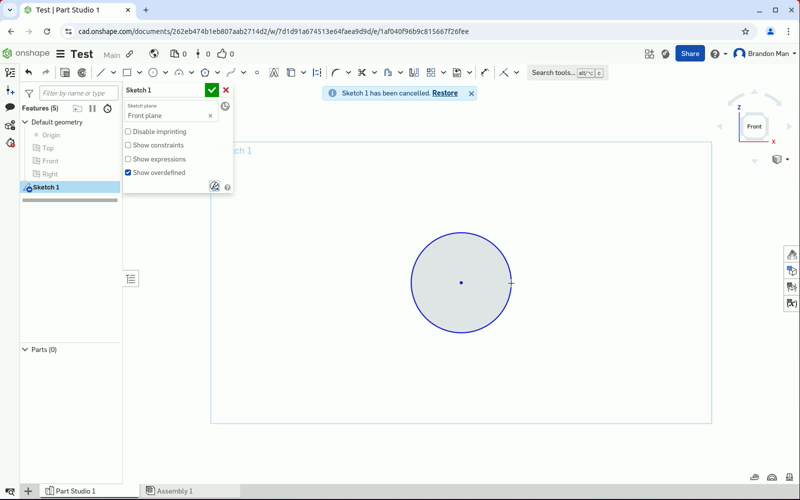
key_down(shift)
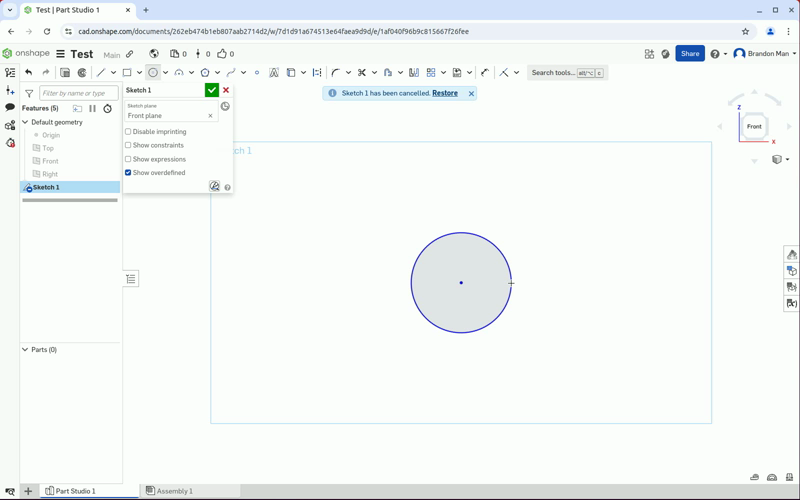
mouse_move(461, 282)
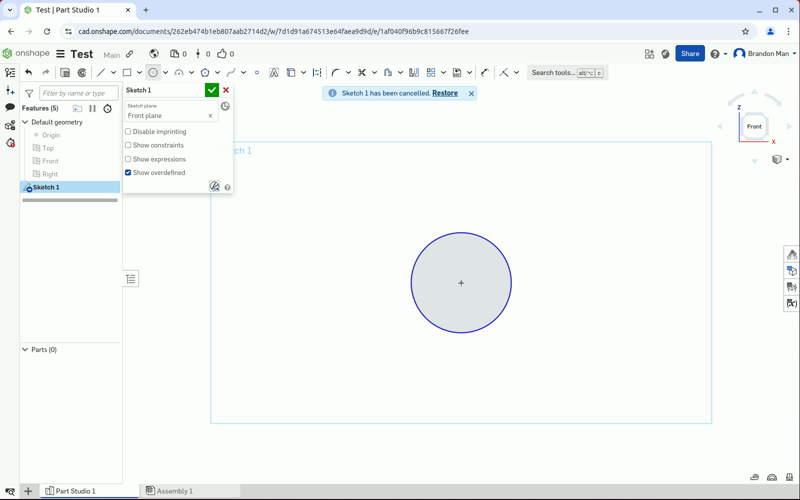
click(461, 282)
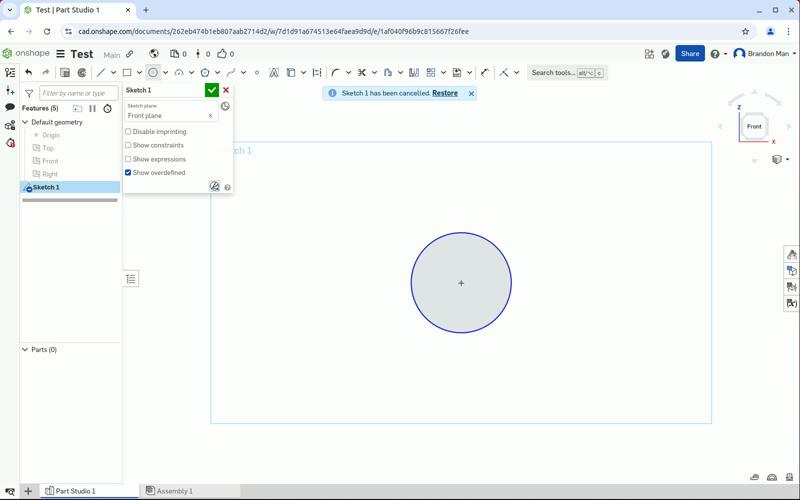
key_up(shift)
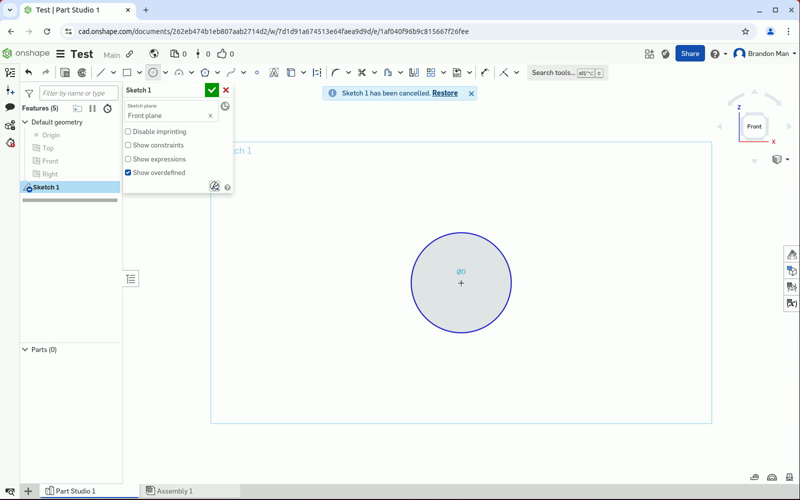
mouse_move(492, 282)
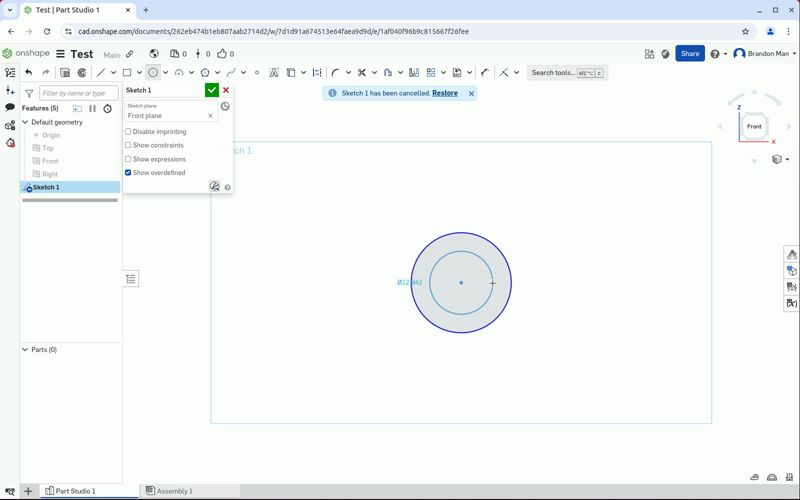
click(492, 282)
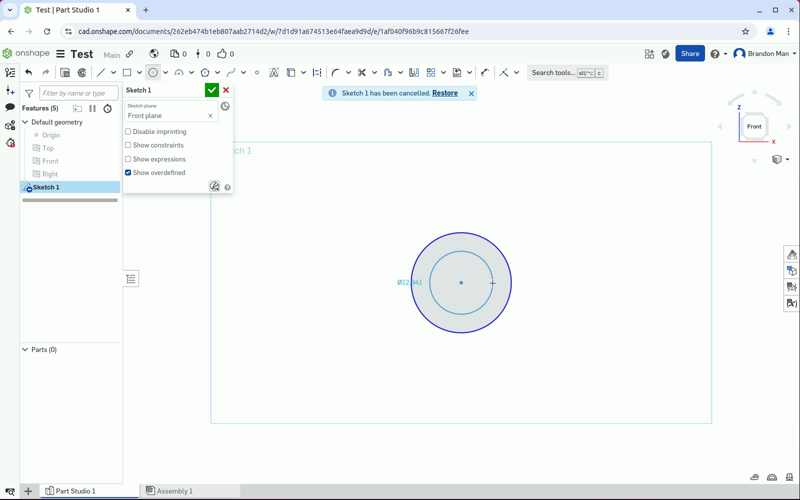
key(esc)
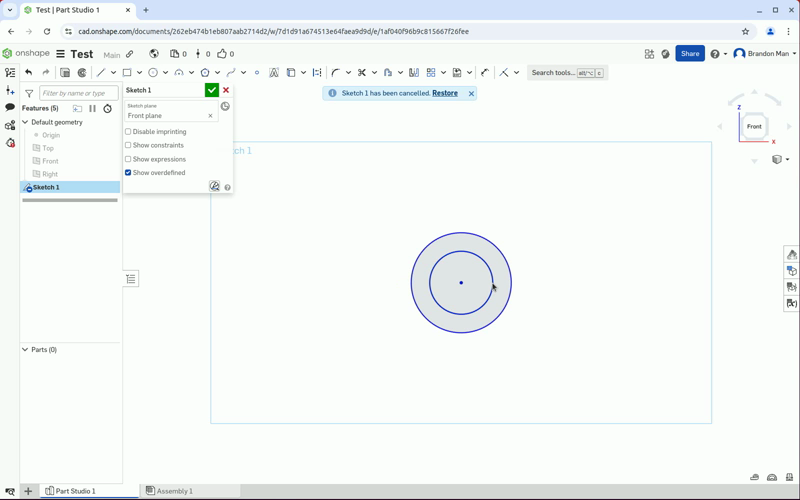
mouse_move(433, 261)
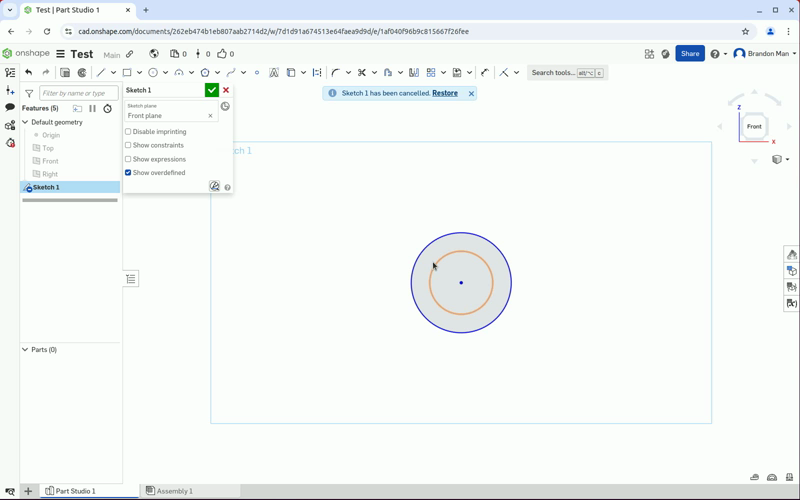
click(433, 261)
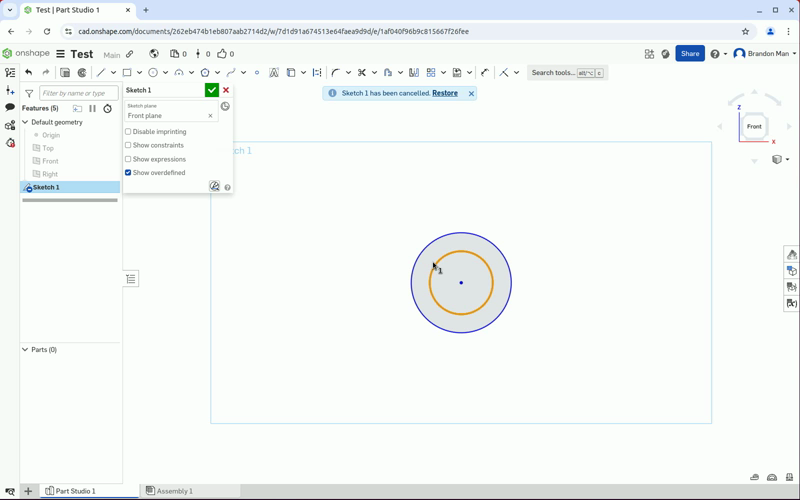
mouse_move(73, 352)
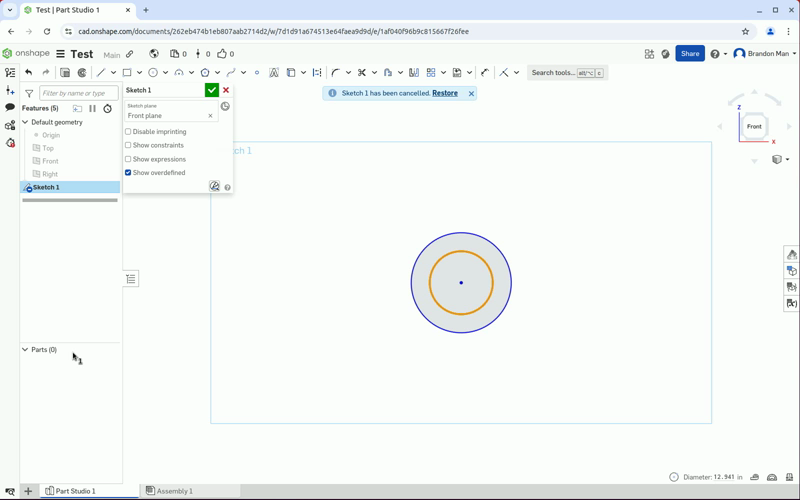
key(shift+y)
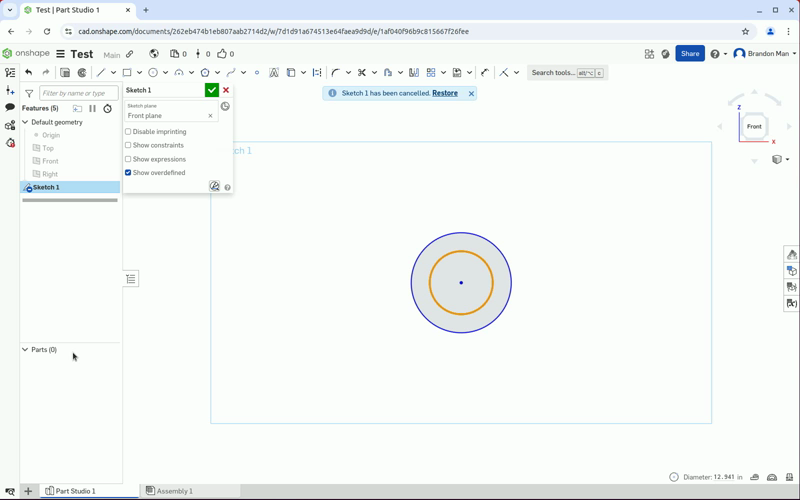
key(shift+e)
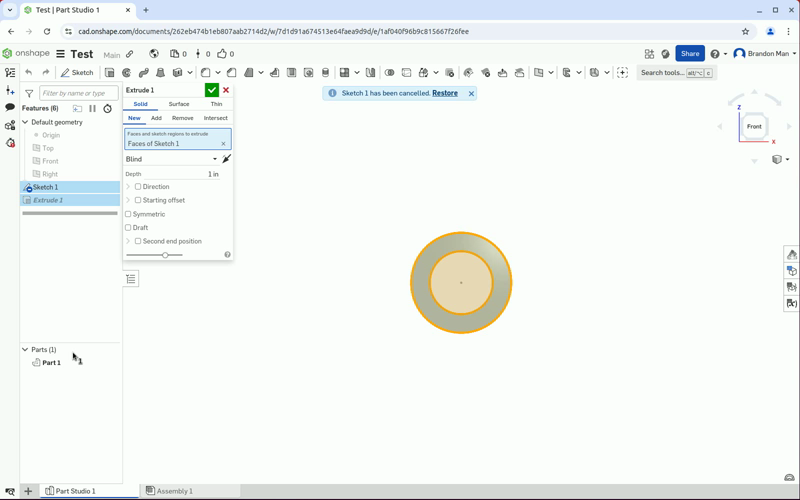
mouse_move(143, 106)
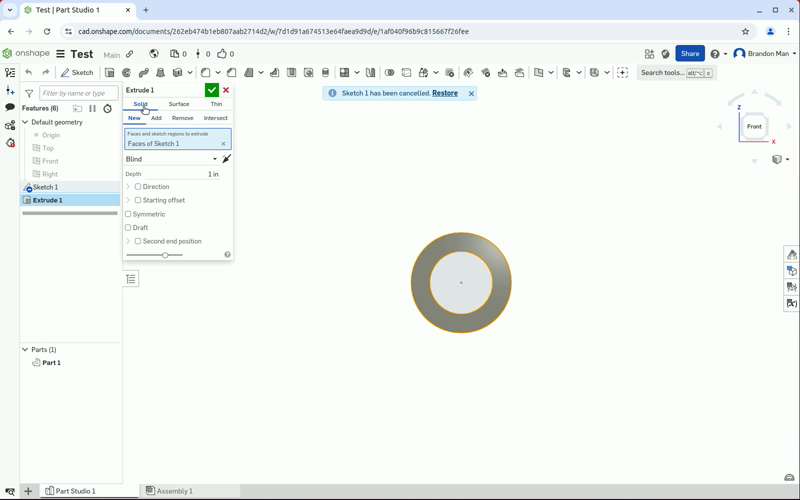
click(143, 106)
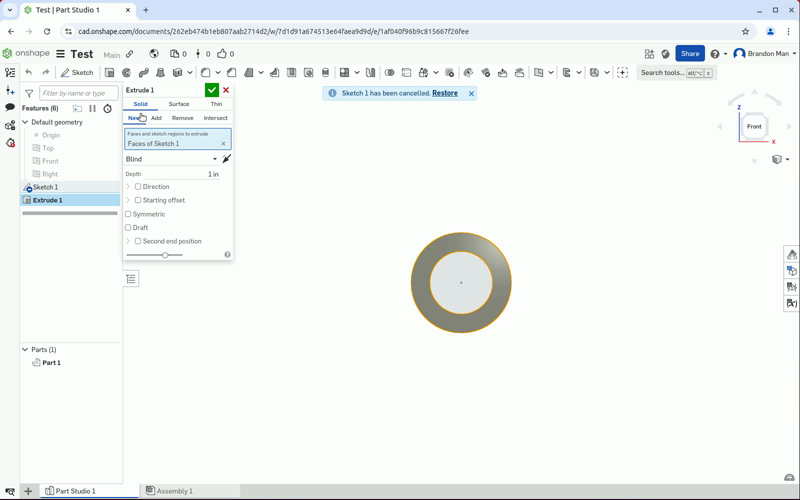
mouse_move(137, 120)
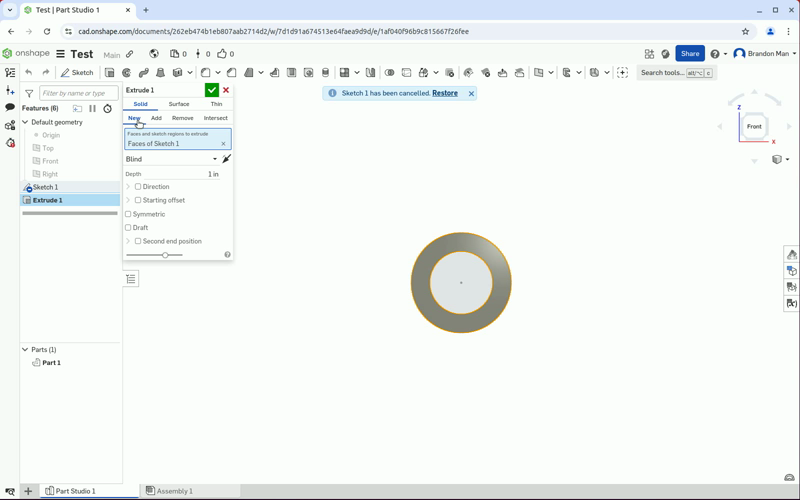
click(137, 120)
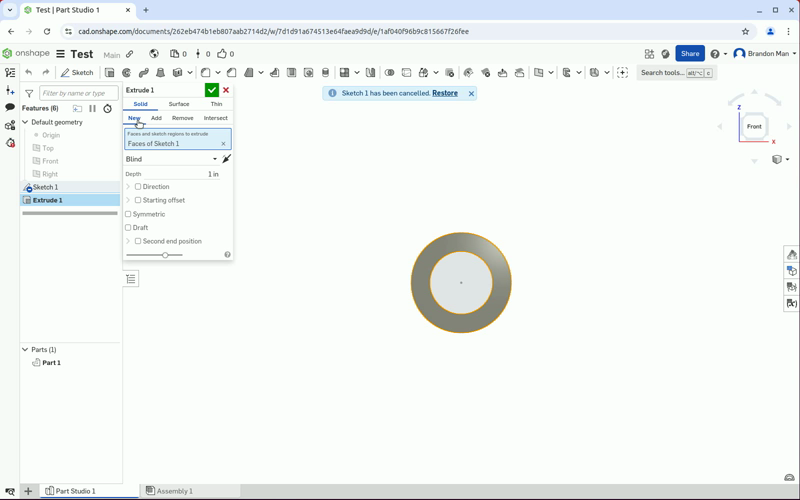
key(tab, 4)
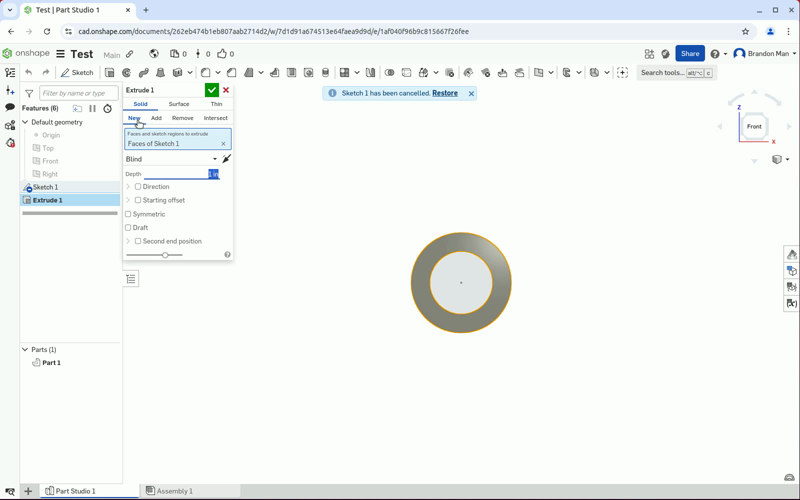
text(9.869)
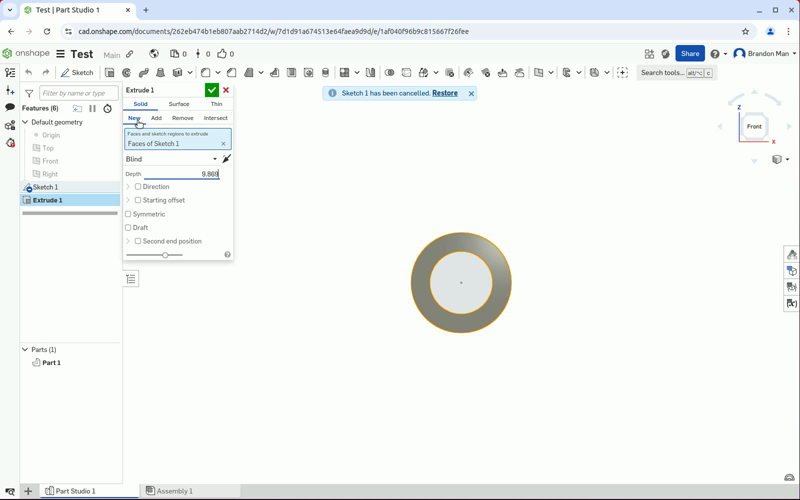
key(enter)
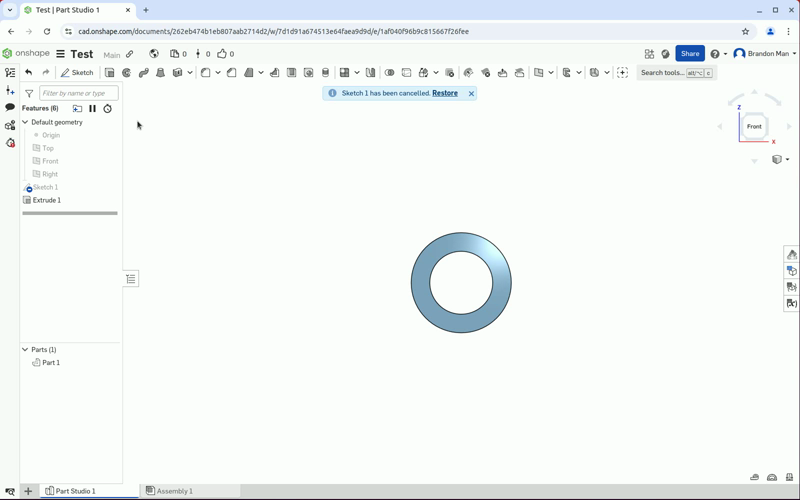
key(shift+h)
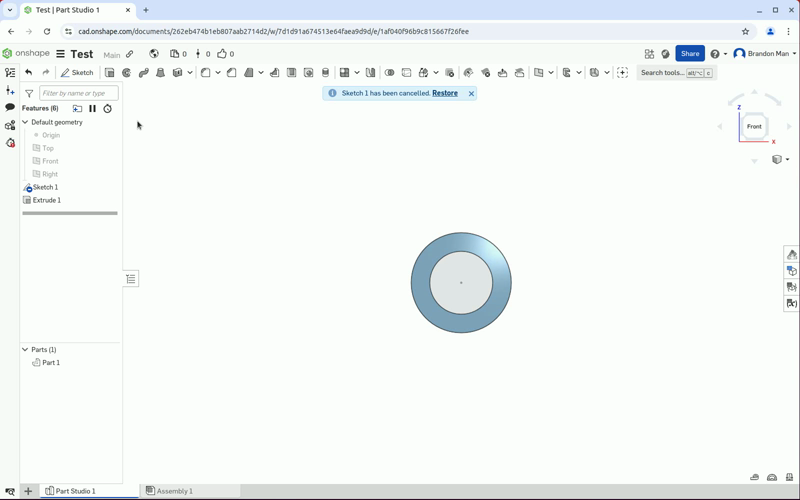
key(shift+h)
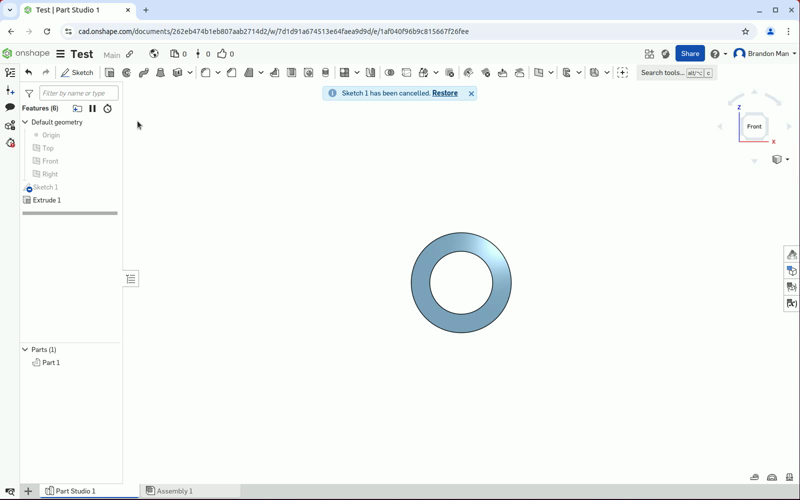
mouse_move(73, 189)
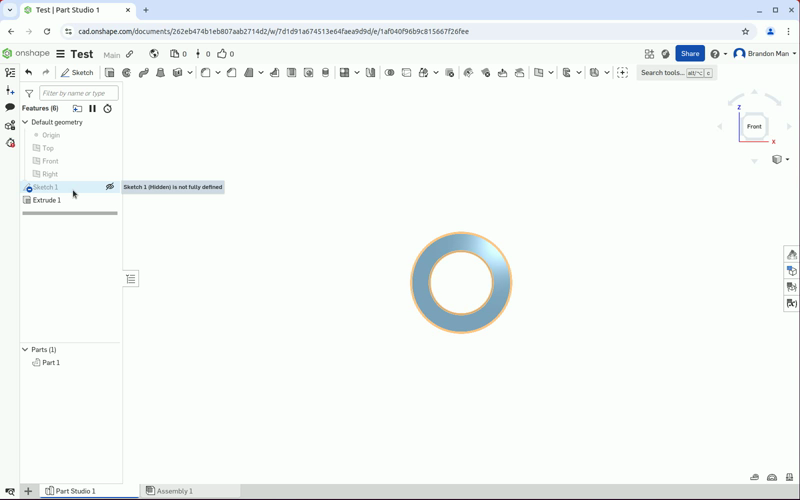
click(73, 189)
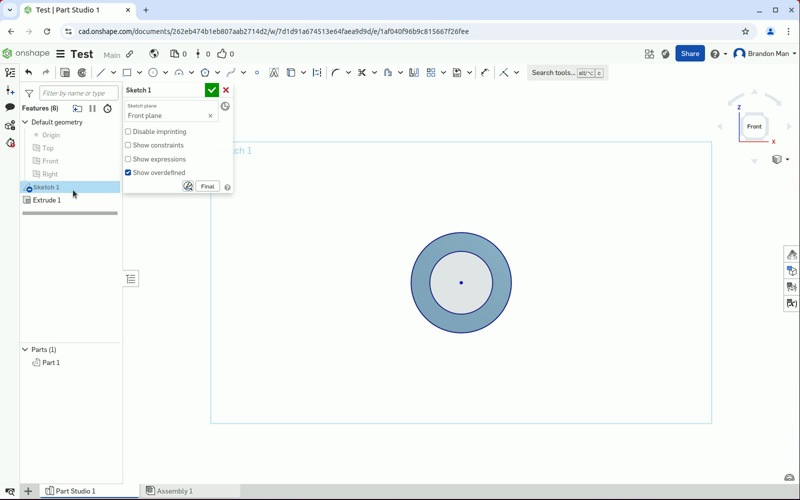
mouse_move(229, 92)
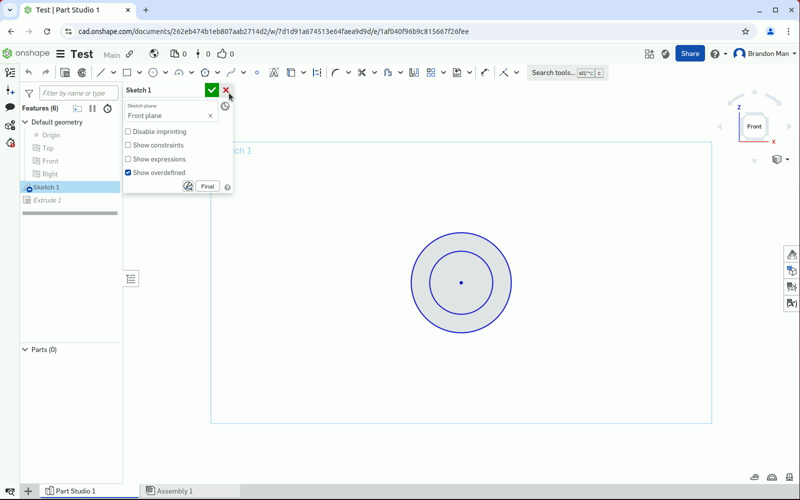
click(229, 92)
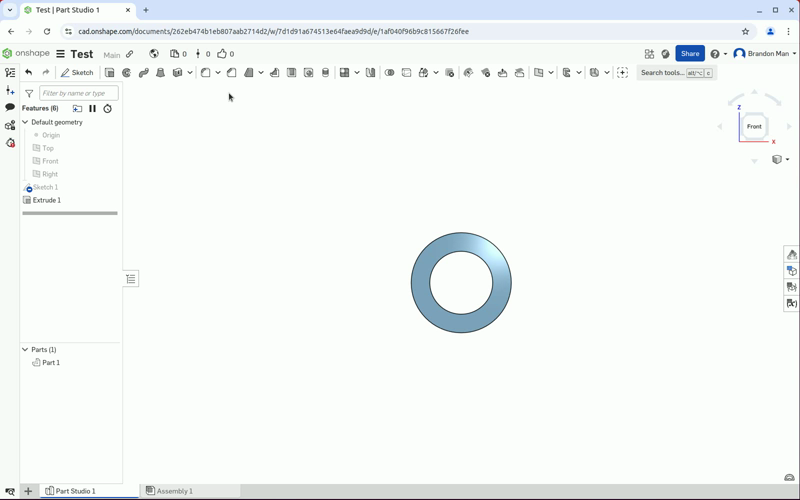
mouse_move(541, 75)
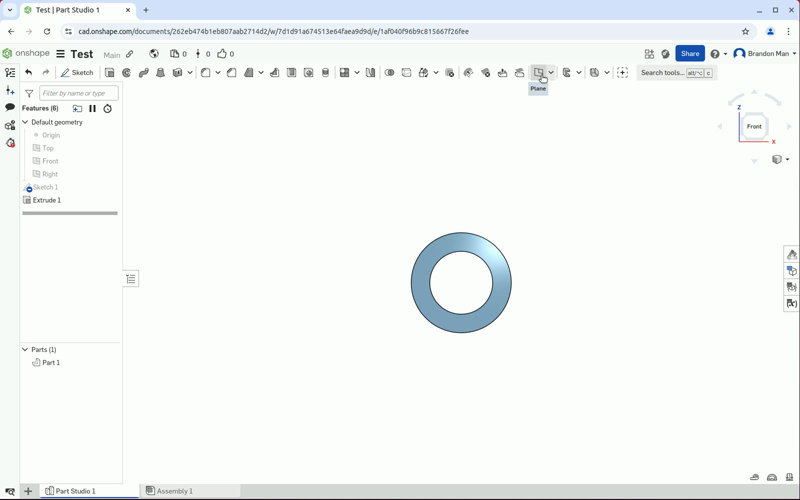
click(541, 75)
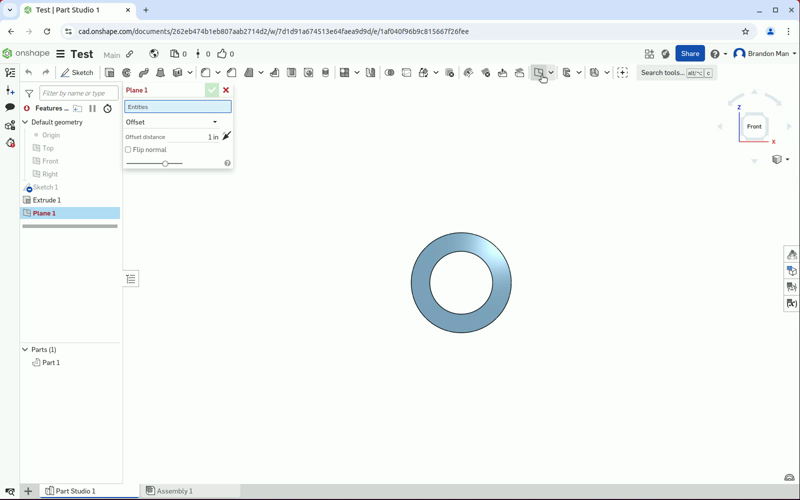
mouse_move(73, 163)
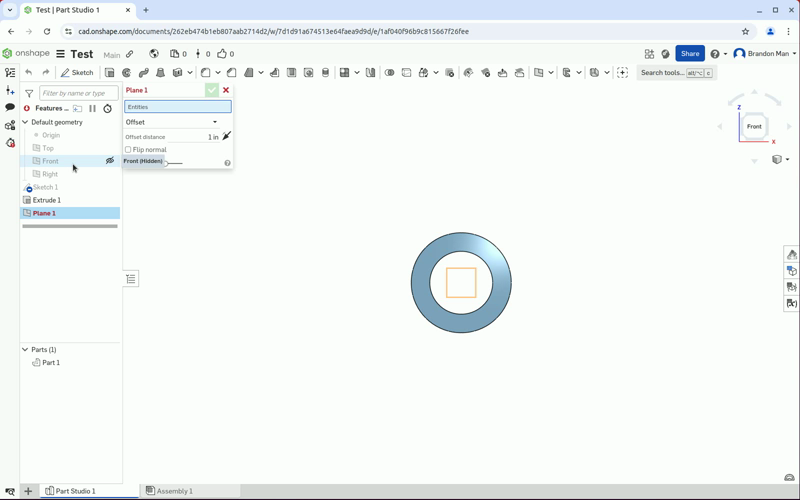
click(73, 163)
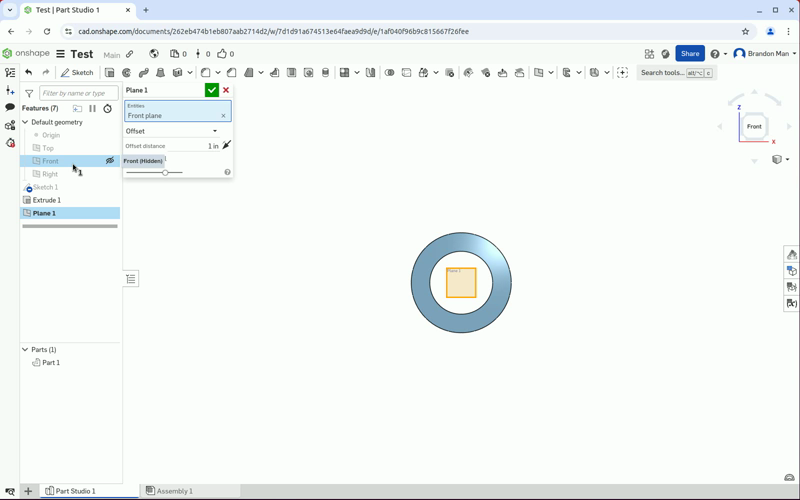
key(tab, 2)
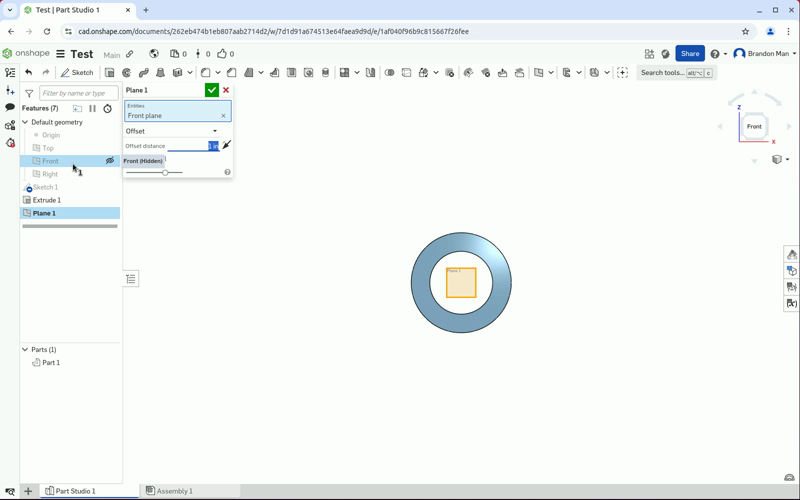
text(9.86)
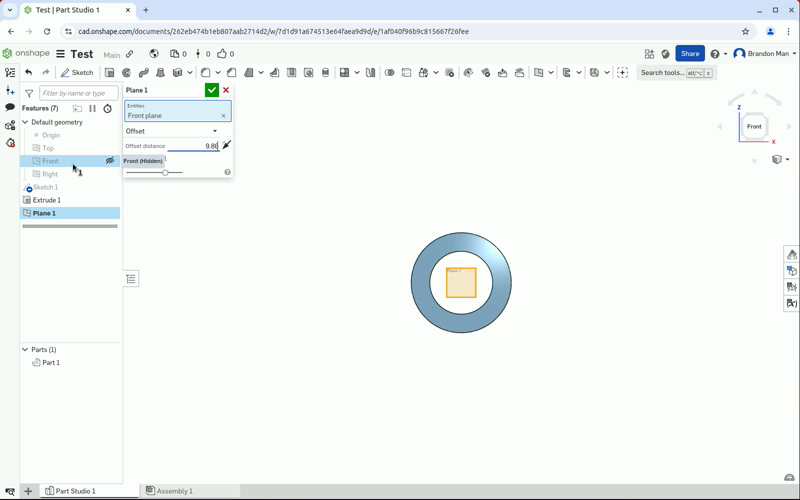
key(enter, 2)
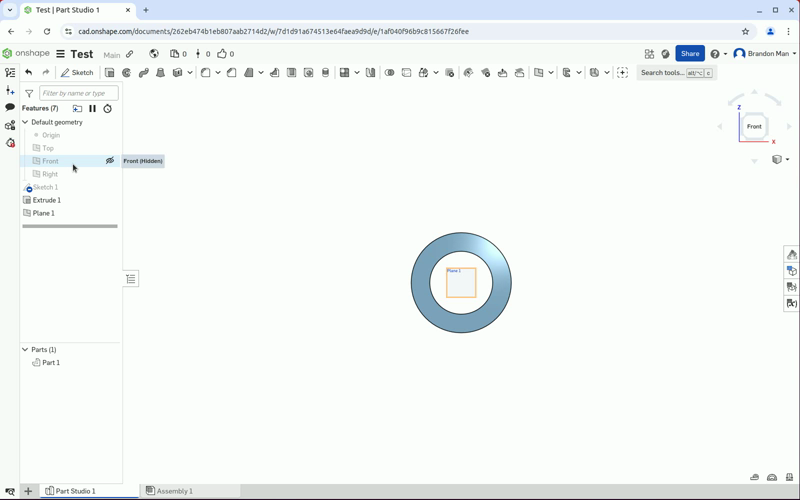
key(shift+s)
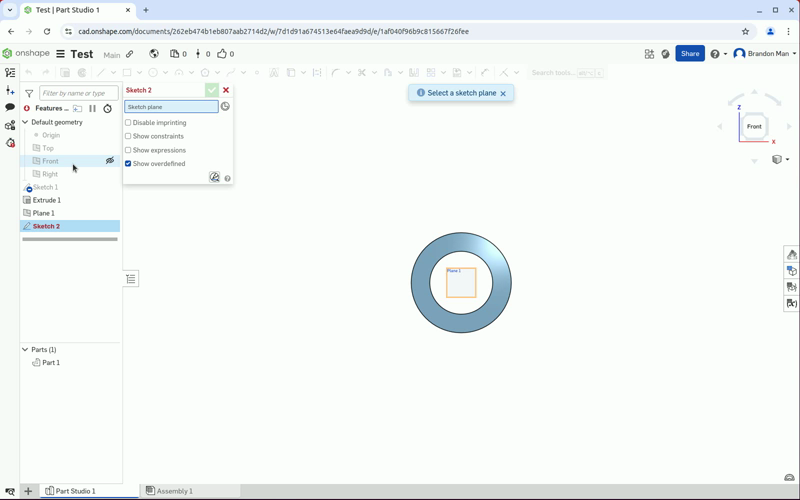
mouse_move(73, 215)
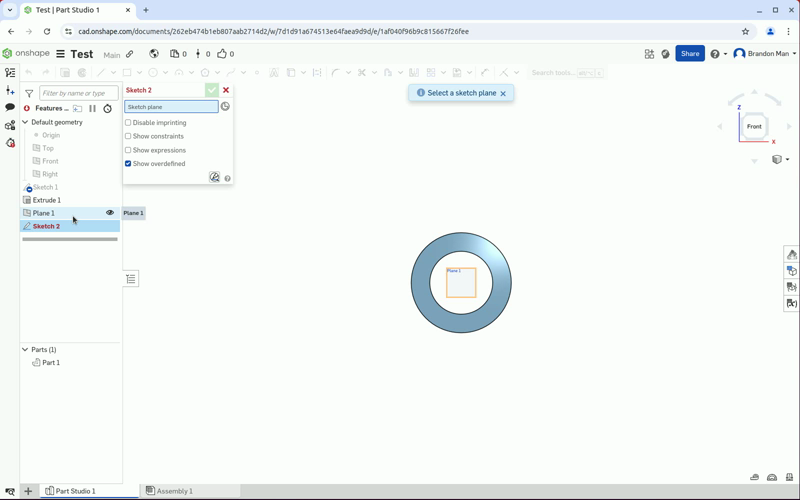
click(73, 215)
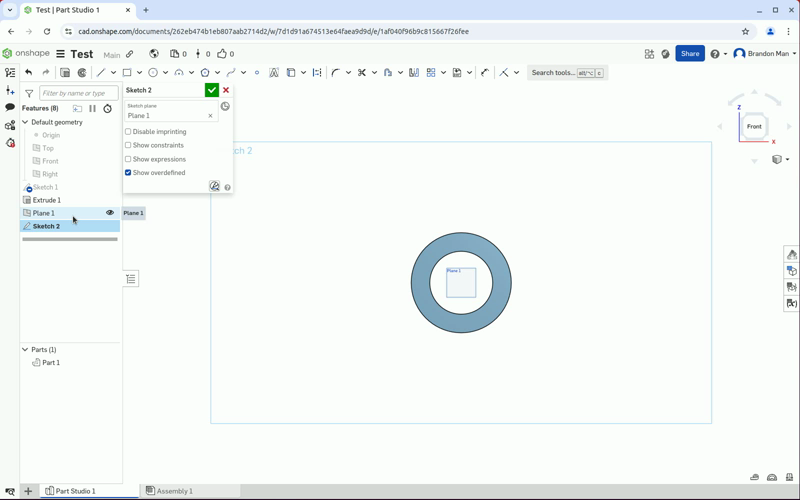
mouse_move(73, 352)
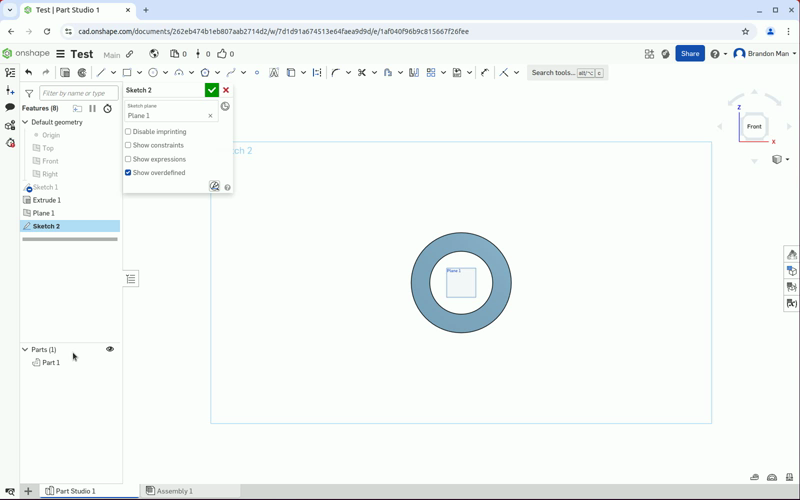
key(y)
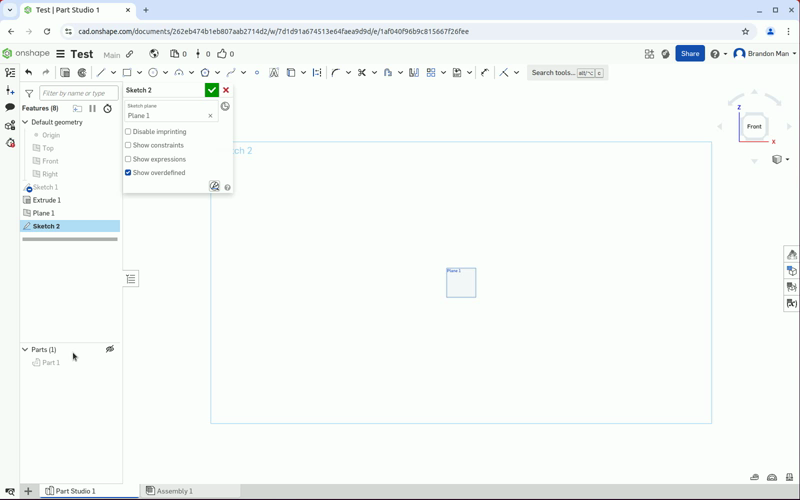
key(l)
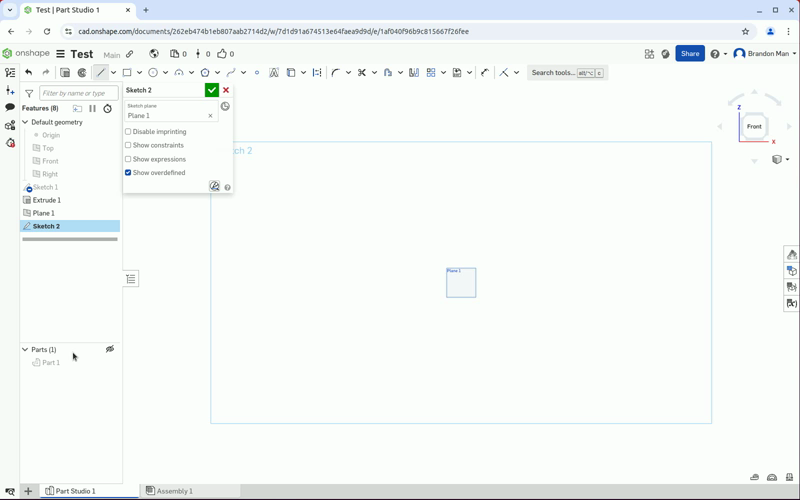
key_down(shift)
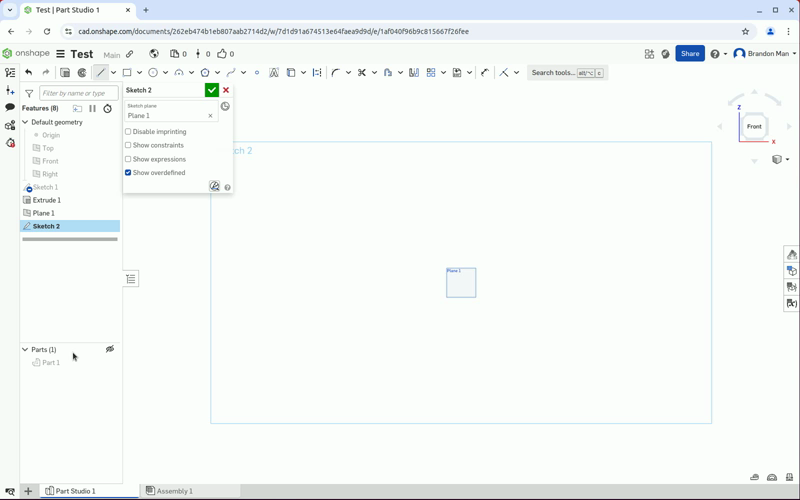
mouse_move(411, 243)
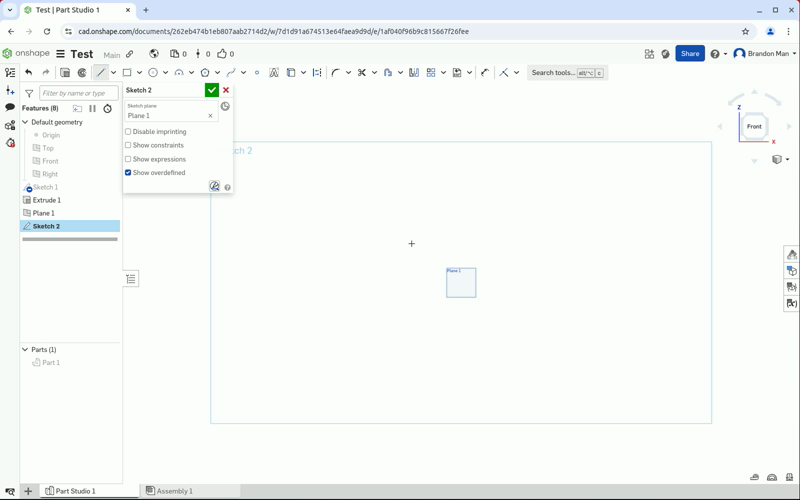
click(411, 243)
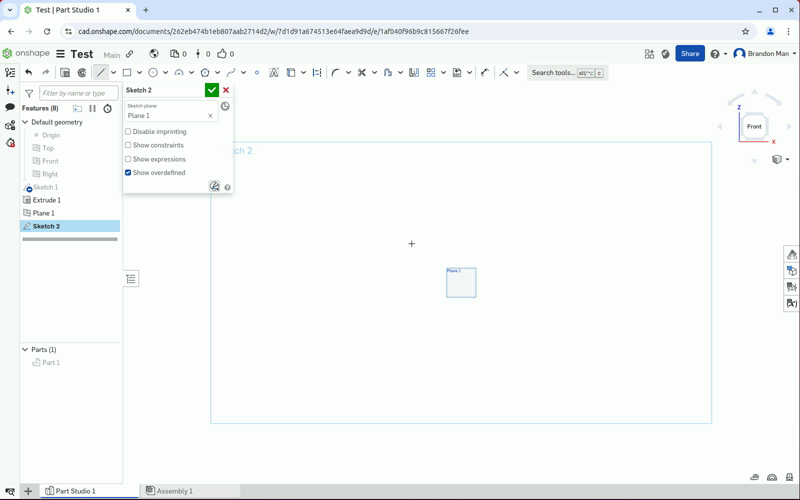
key_up(shift)
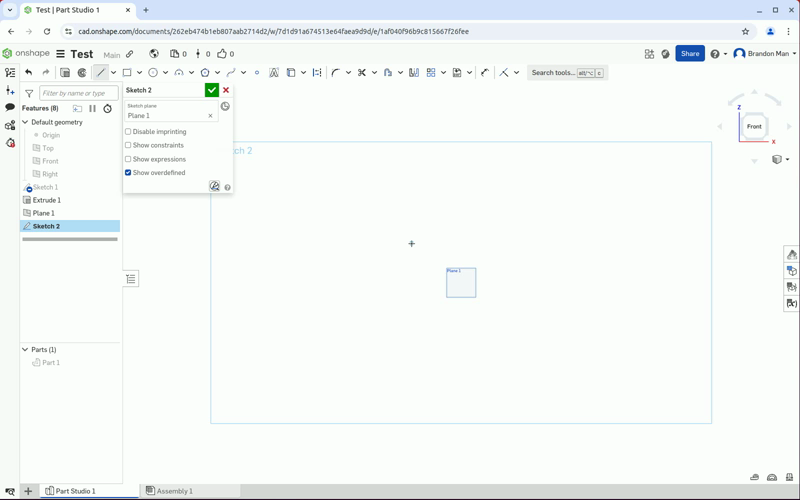
key_down(shift)
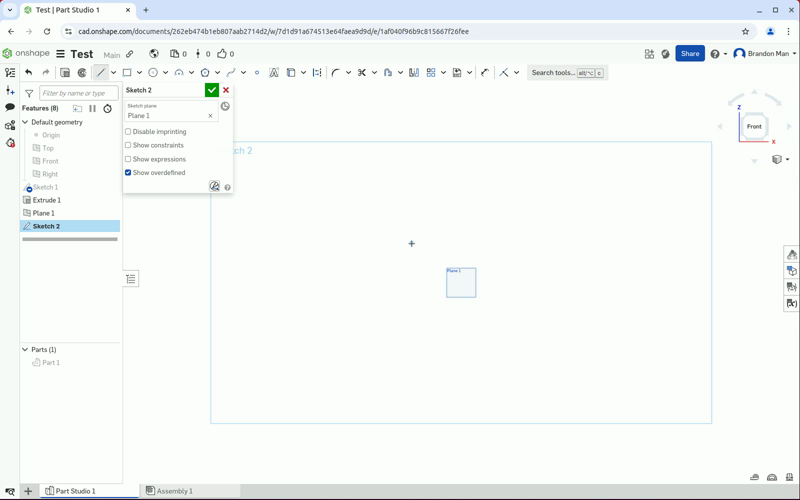
mouse_move(441, 243)
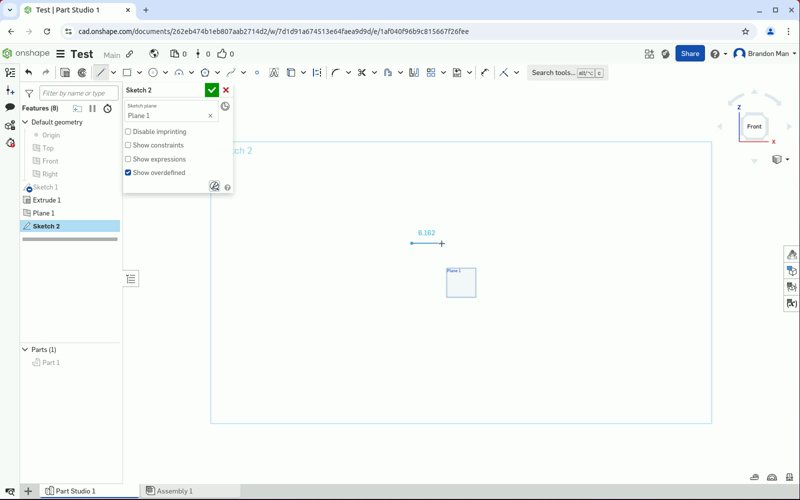
mouse_move(432, 243)
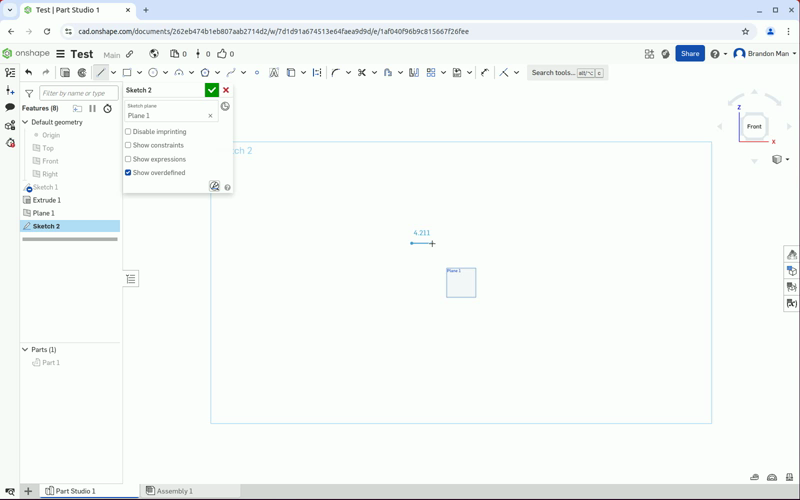
click(432, 243)
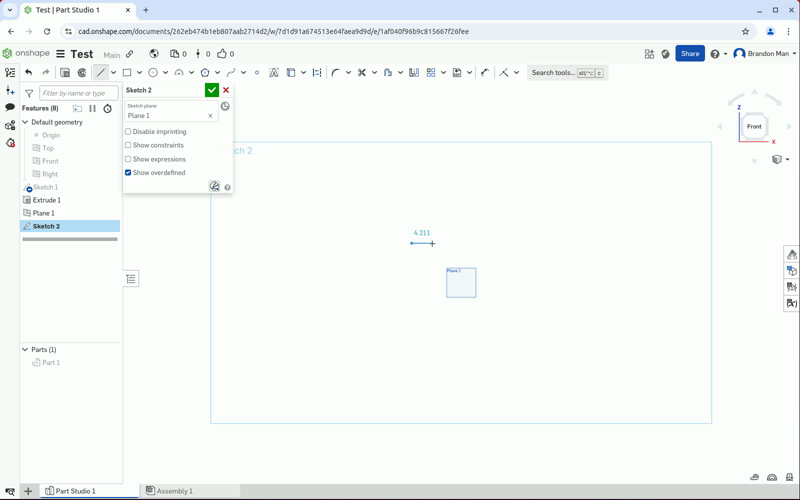
key_up(shift)
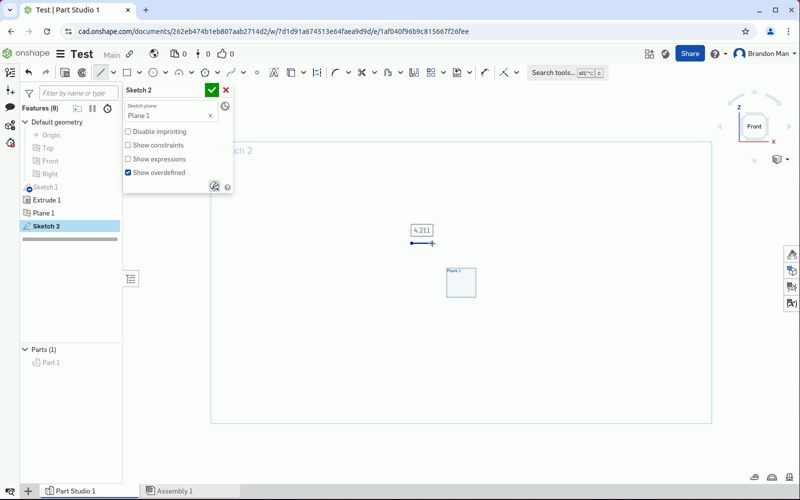
key(esc)
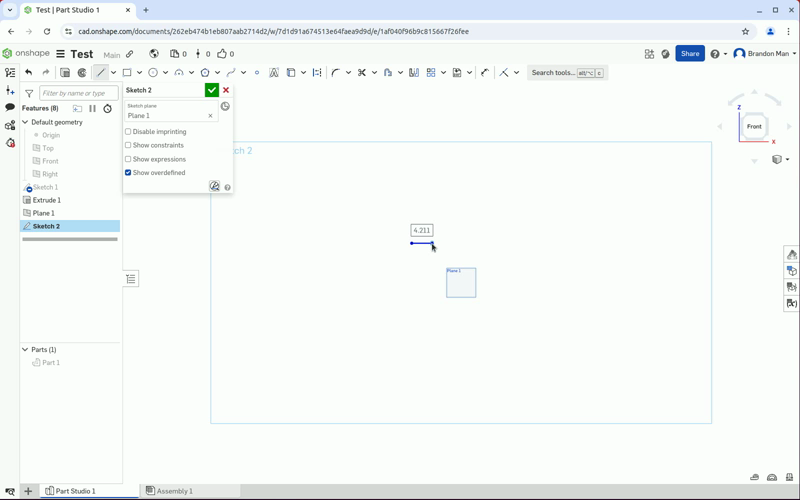
key(a)
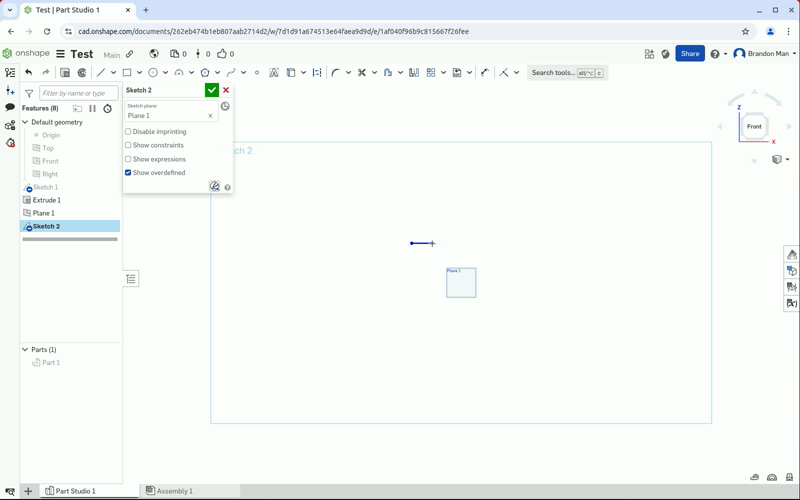
mouse_move(432, 243)
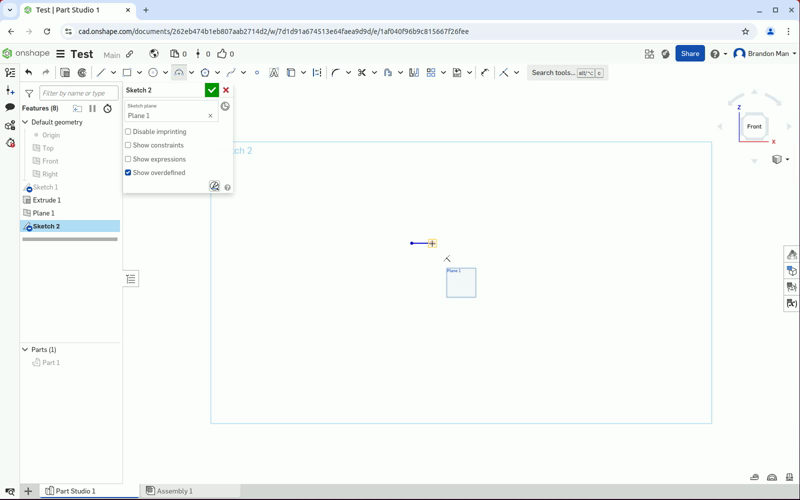
click(432, 243)
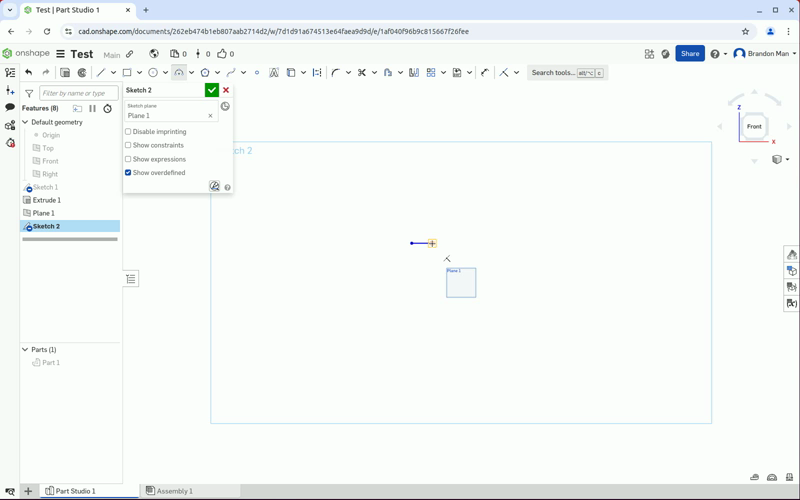
key_down(shift)
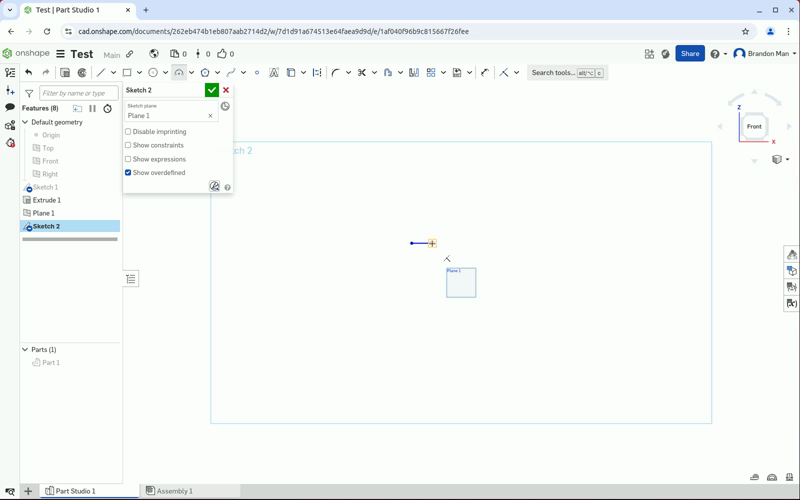
mouse_move(489, 243)
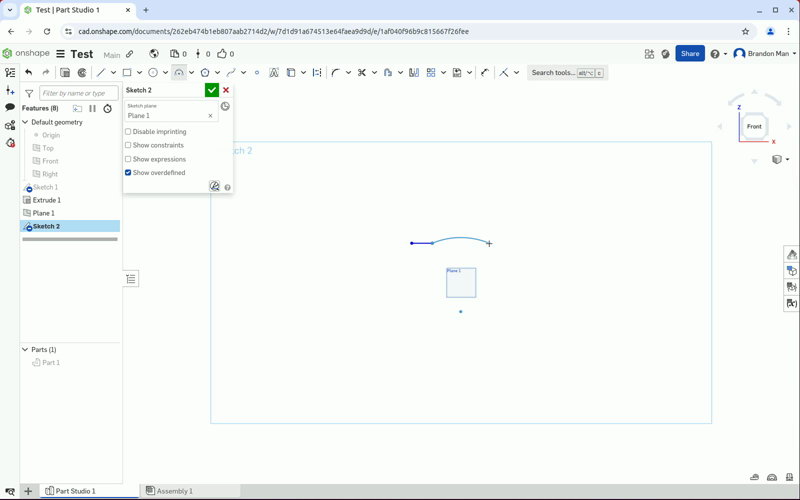
click(489, 243)
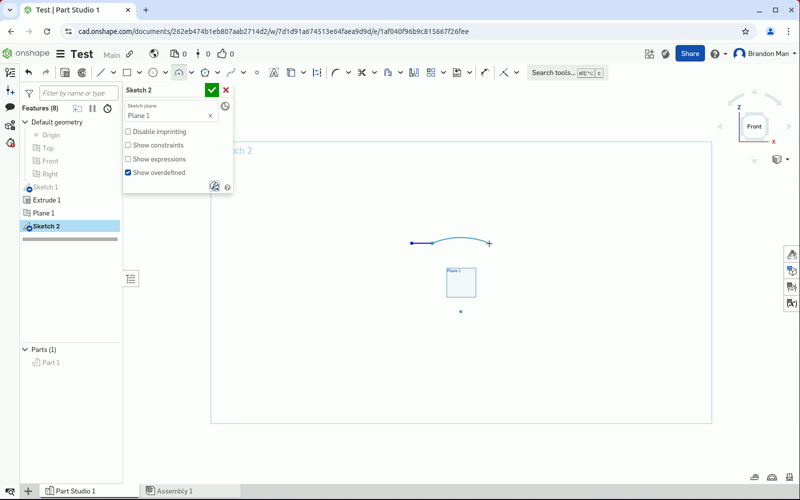
mouse_move(460, 234)
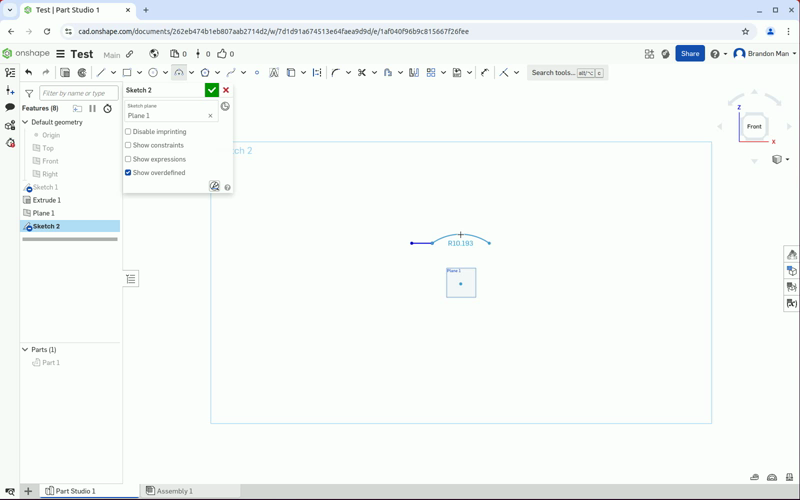
click(460, 234)
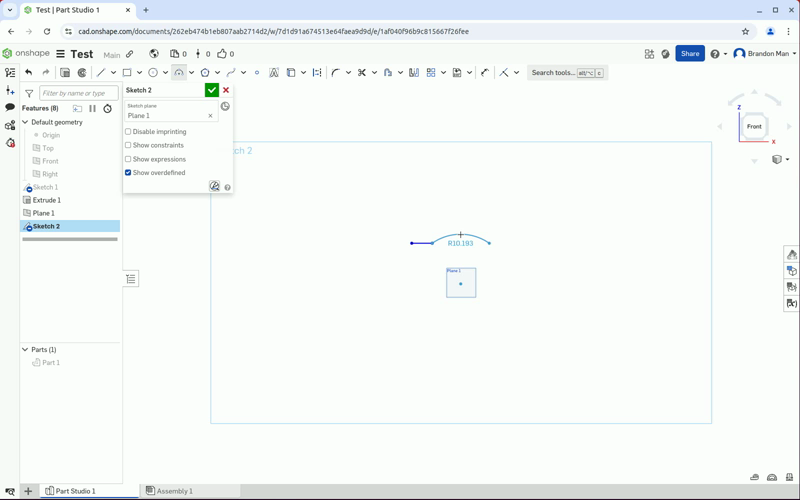
key_up(shift)
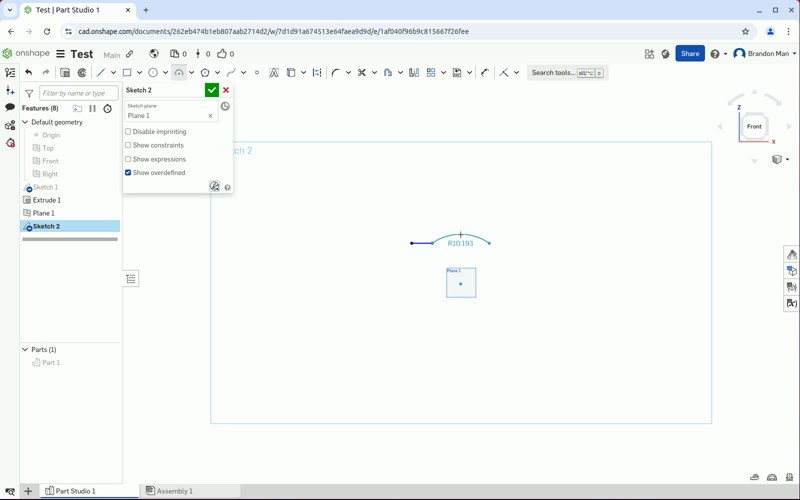
key(esc)
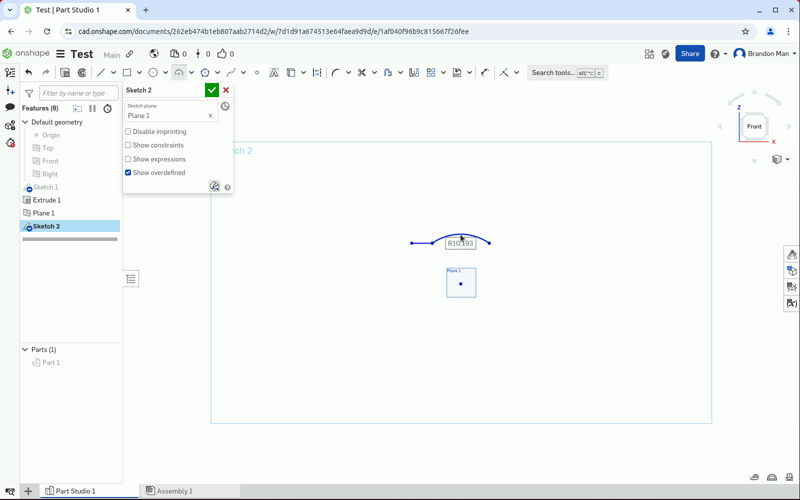
key(l)
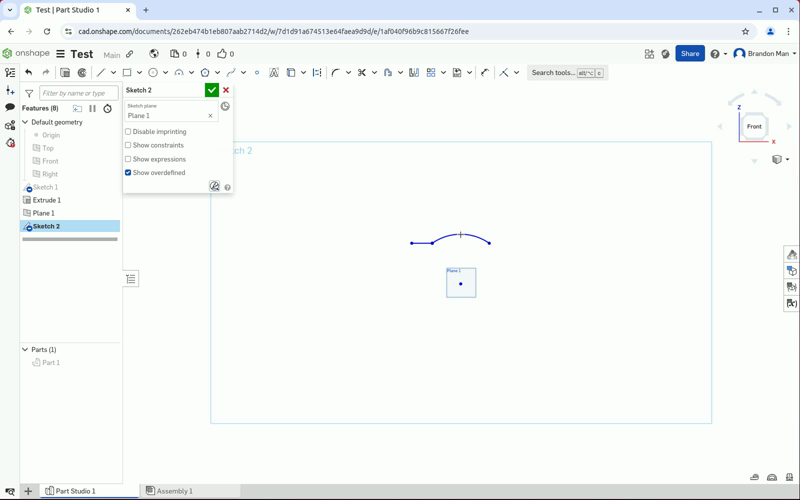
mouse_move(489, 243)
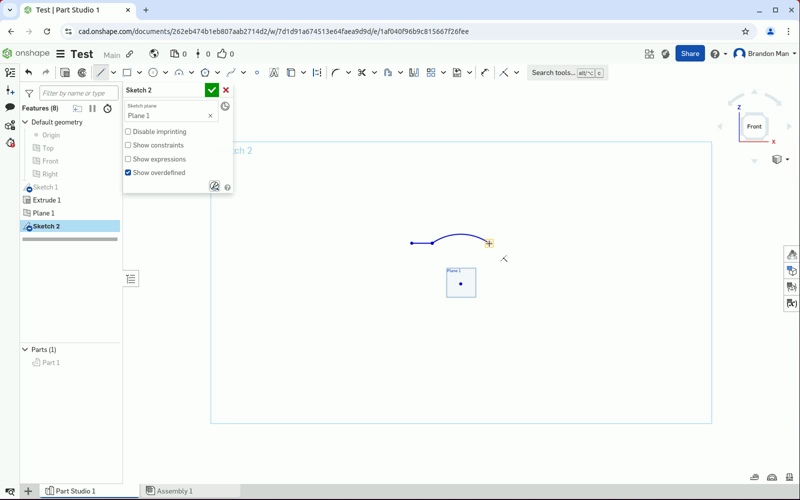
click(489, 243)
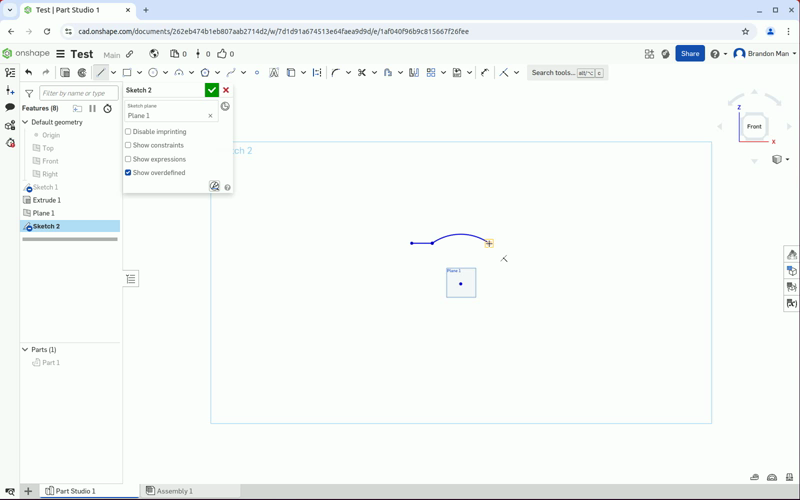
key_down(shift)
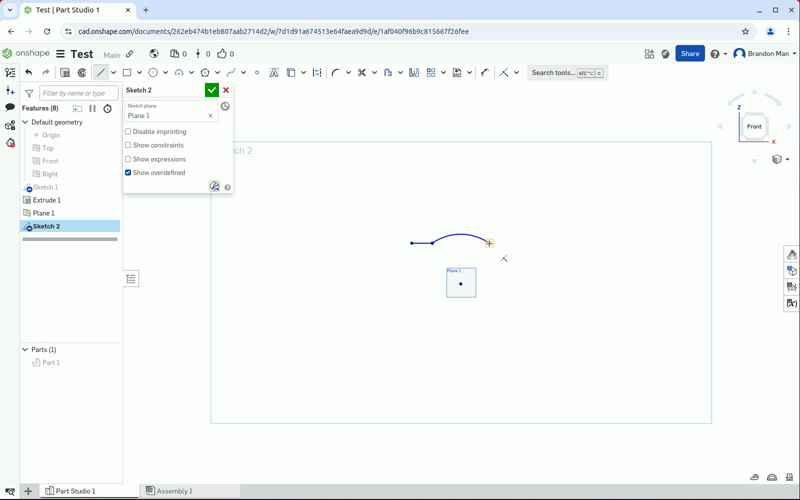
mouse_move(519, 243)
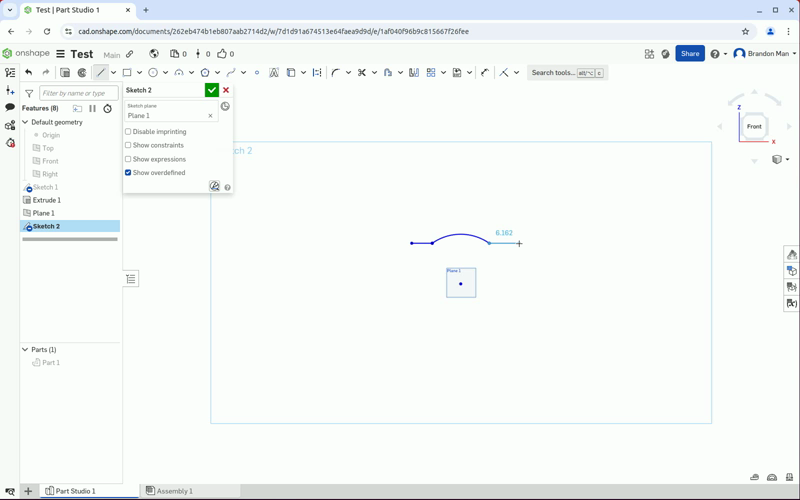
mouse_move(510, 243)
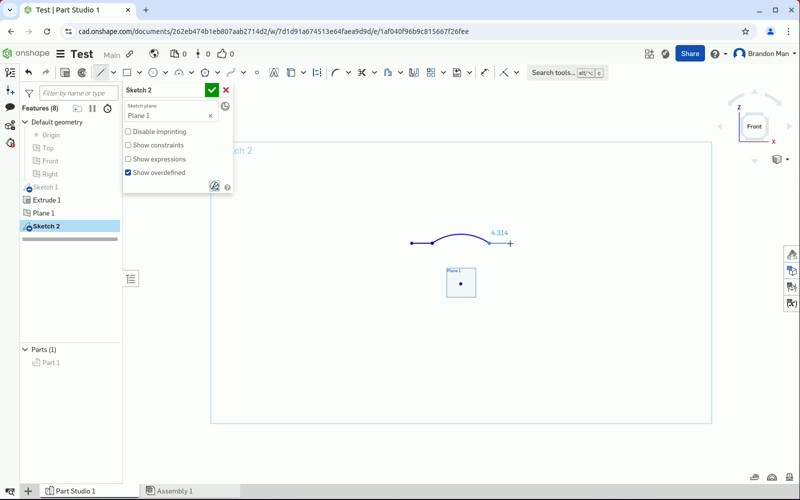
click(510, 243)
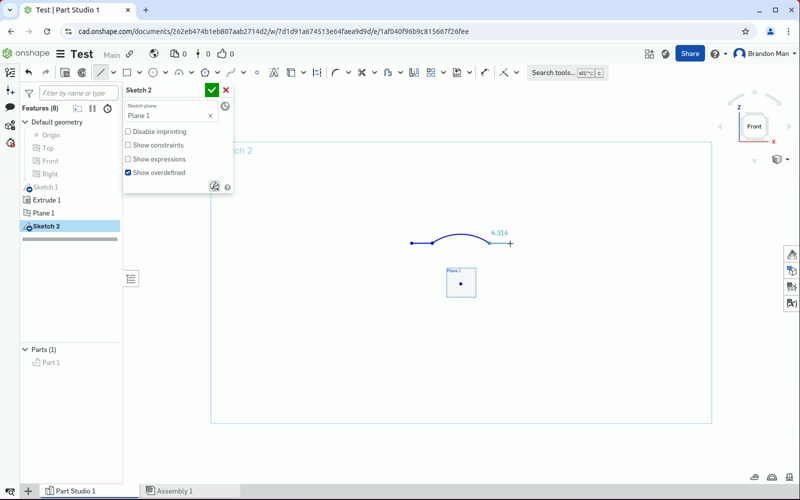
key_up(shift)
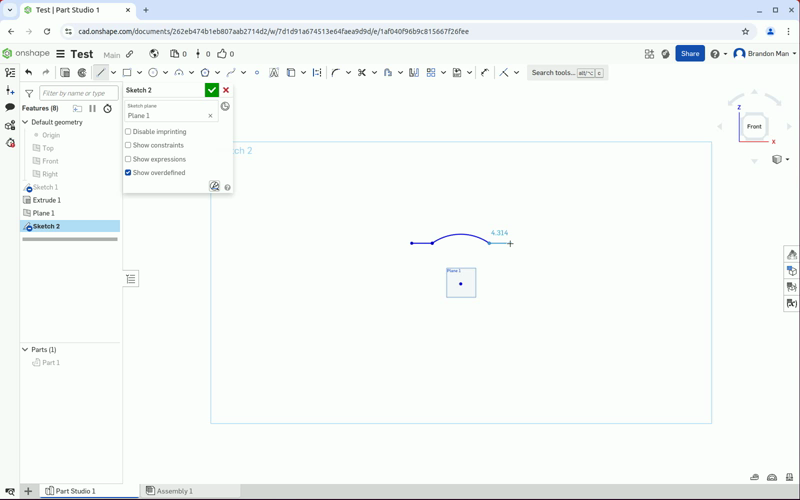
key_down(shift)
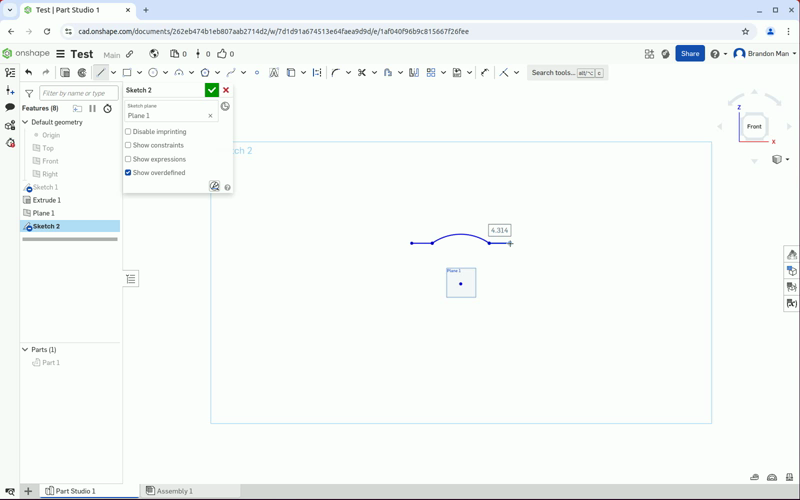
mouse_move(540, 243)
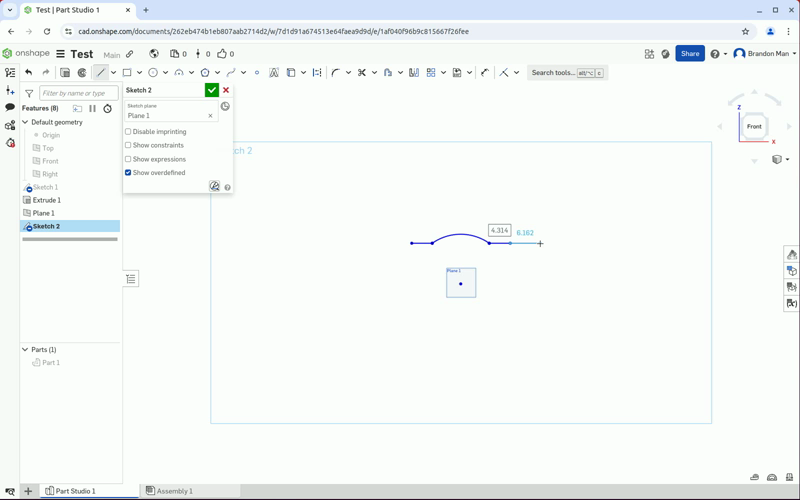
mouse_move(510, 228)
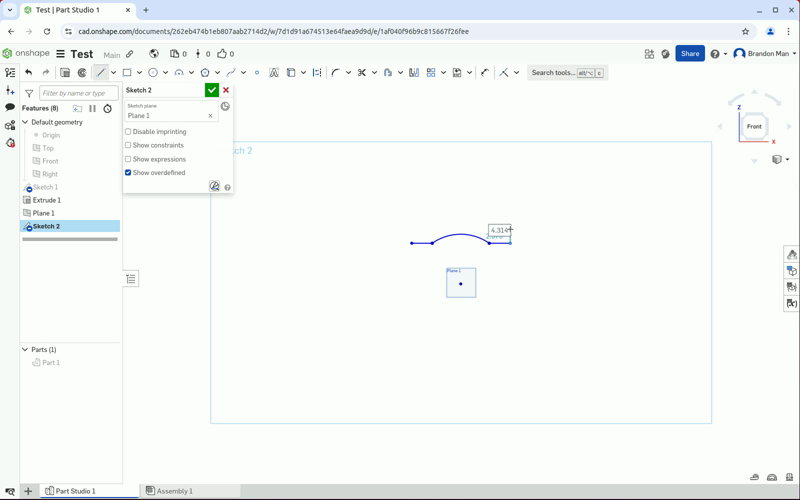
click(510, 228)
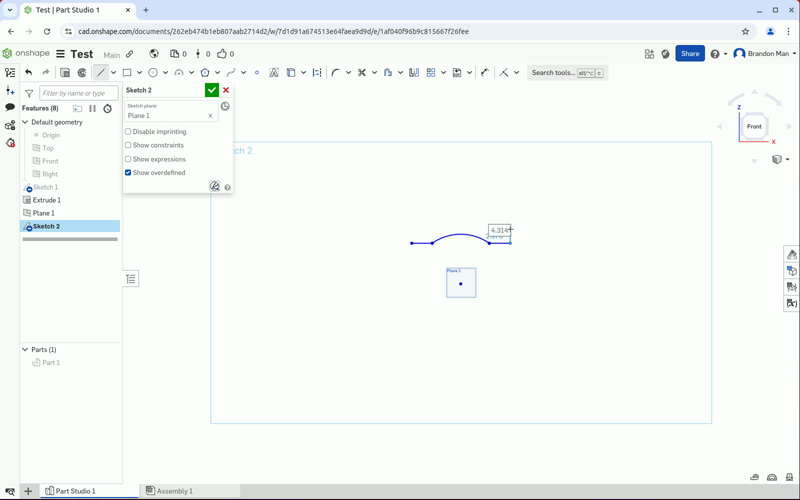
key_up(shift)
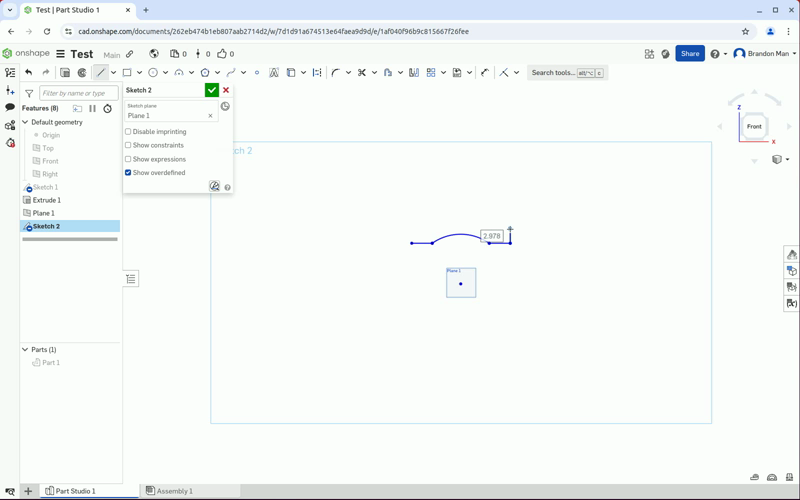
key_down(shift)
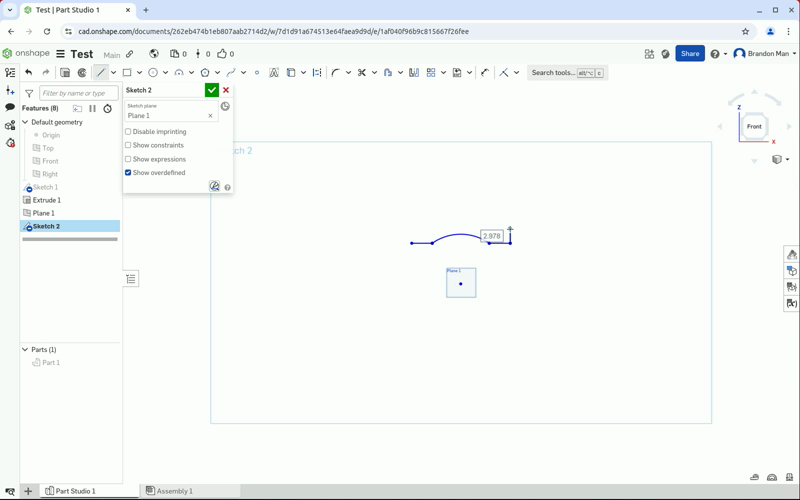
mouse_move(411, 228)
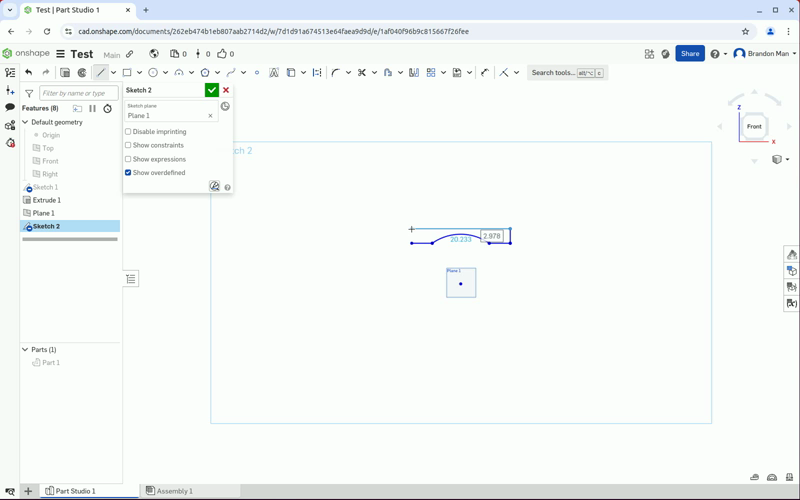
click(411, 228)
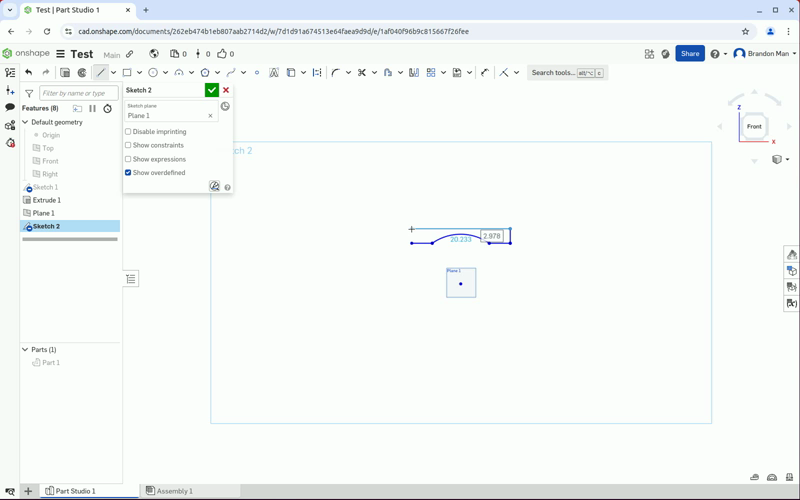
key_up(shift)
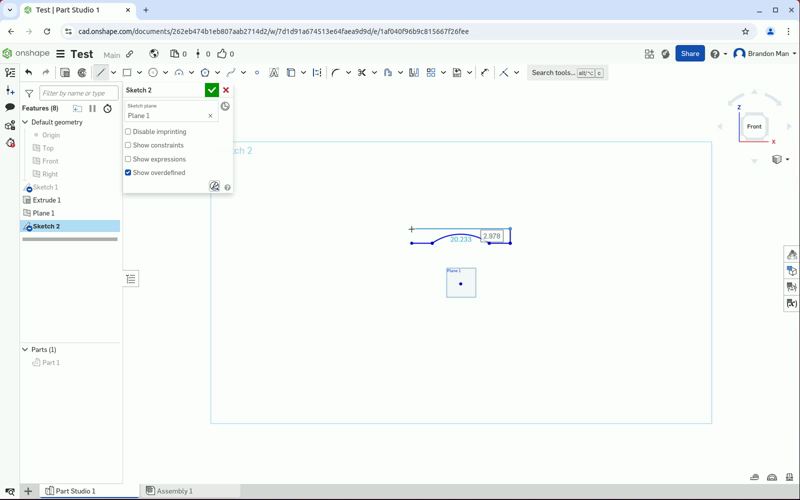
mouse_move(441, 228)
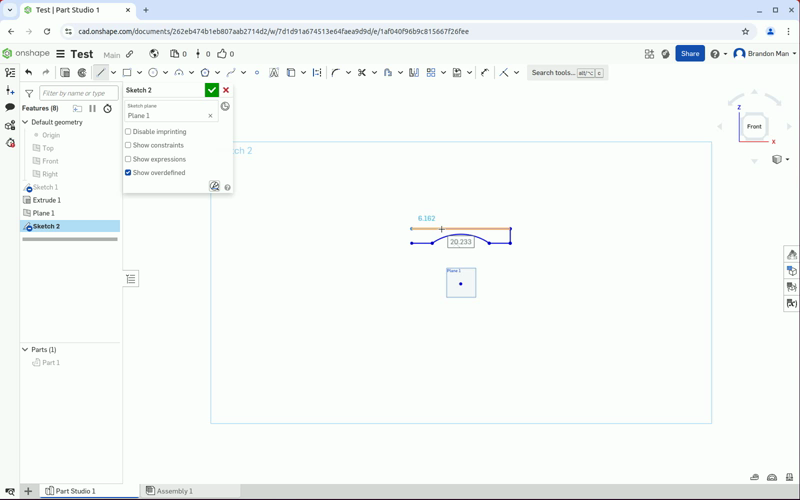
key_down(shift)
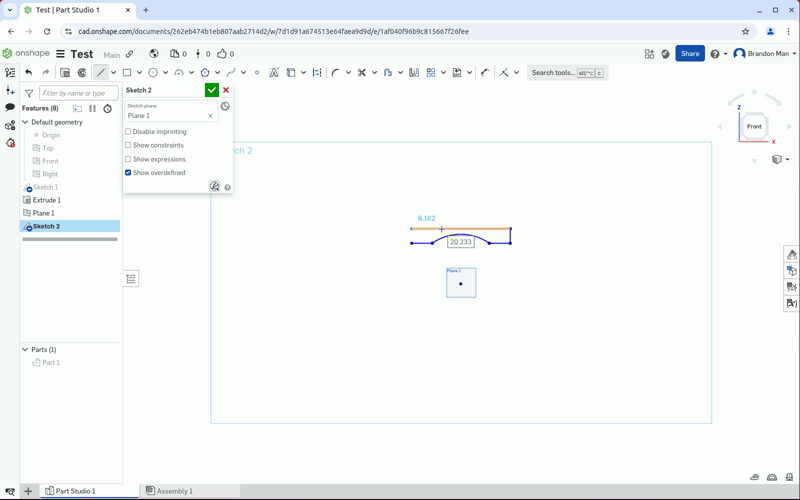
mouse_move(411, 243)
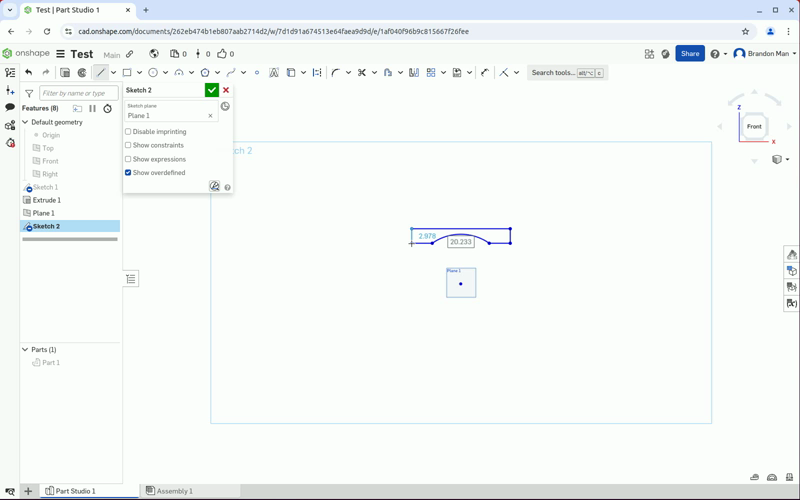
key_up(shift)
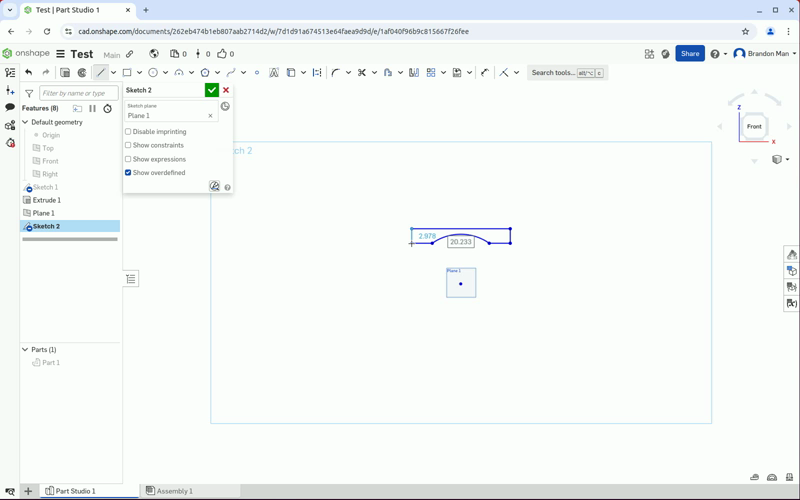
click(411, 243)
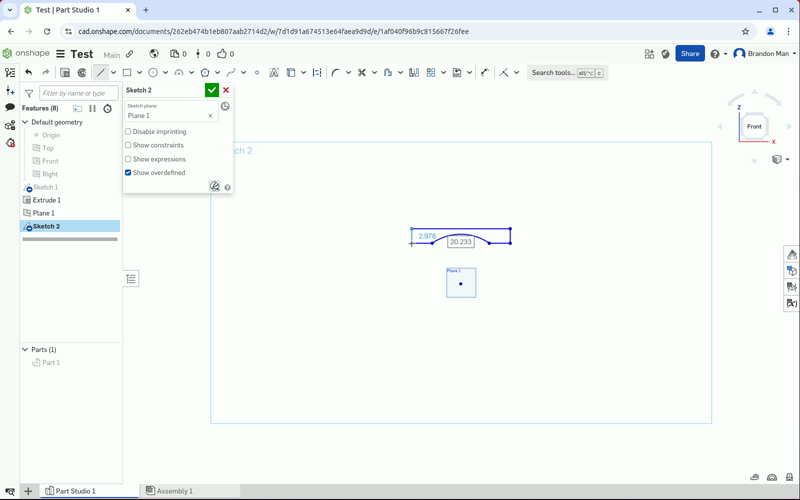
key(esc)
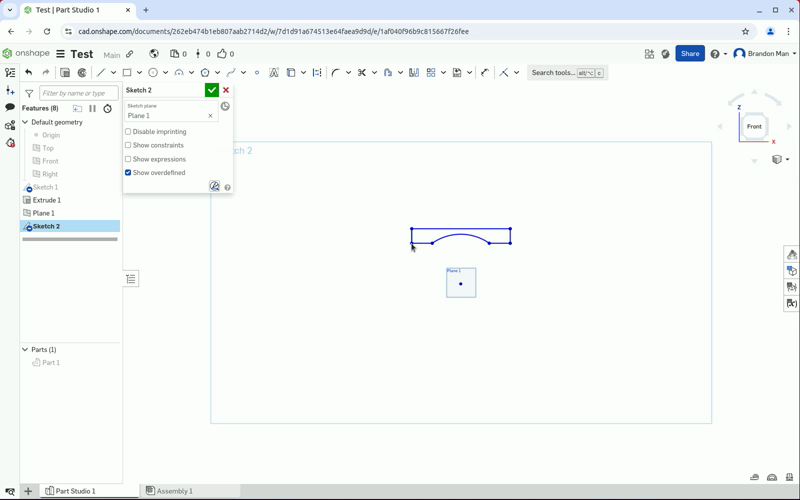
mouse_move(438, 238)
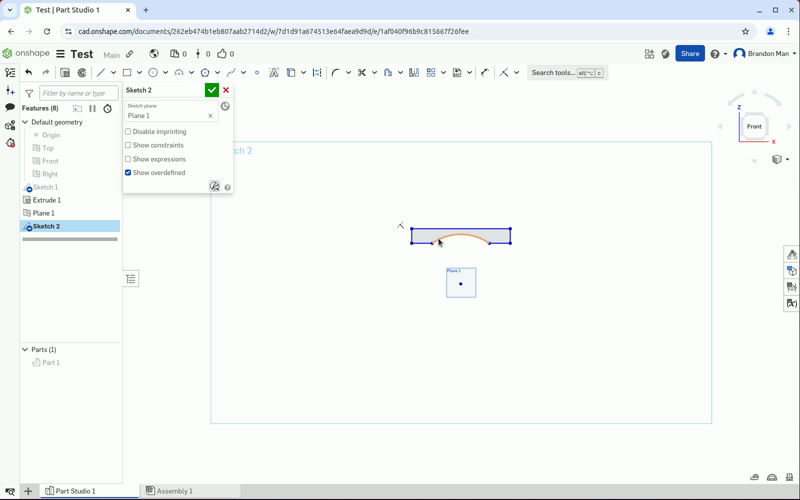
scroll(6)
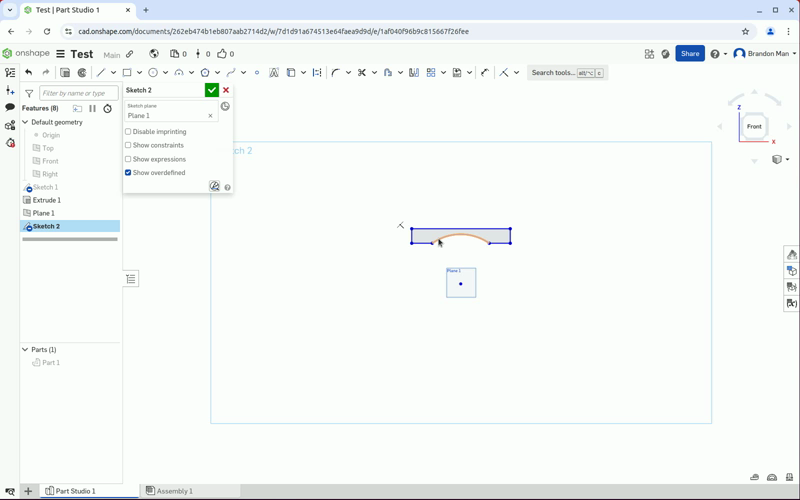
scroll(6)
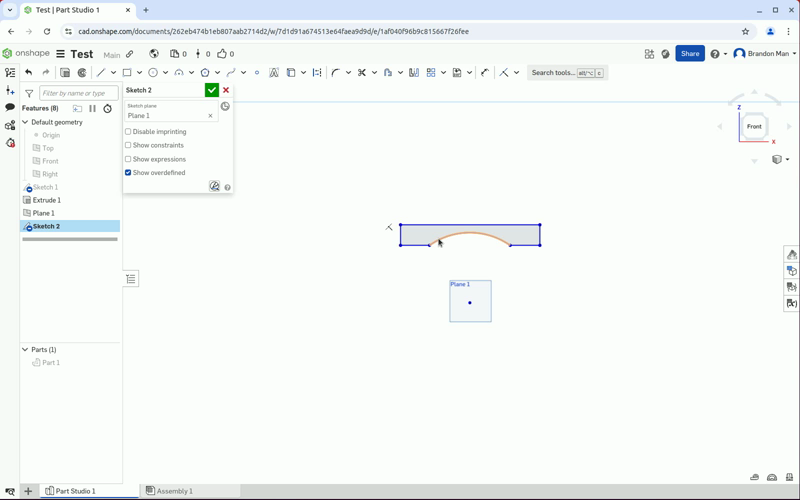
scroll(6)
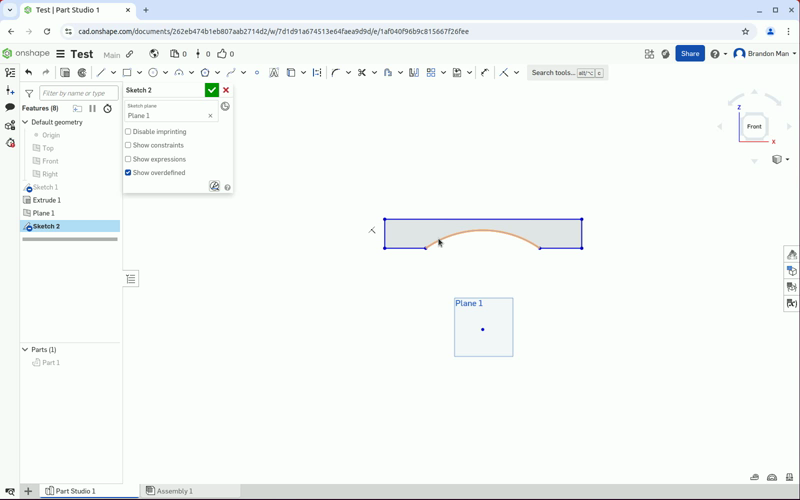
scroll(6)
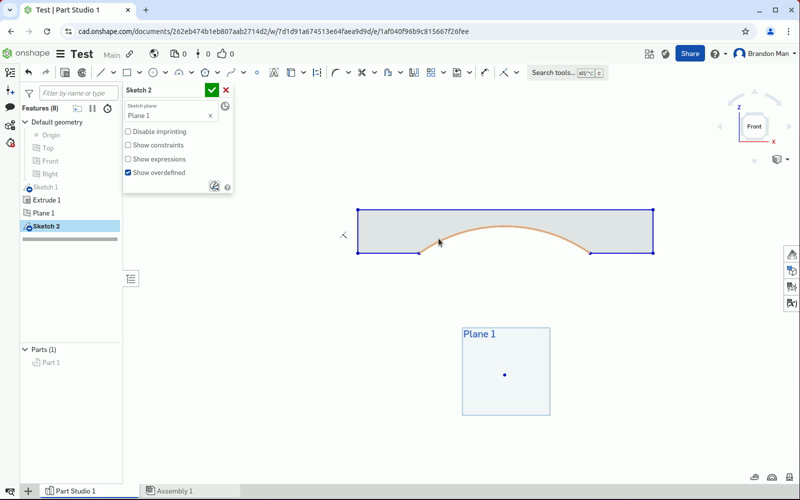
scroll(6)
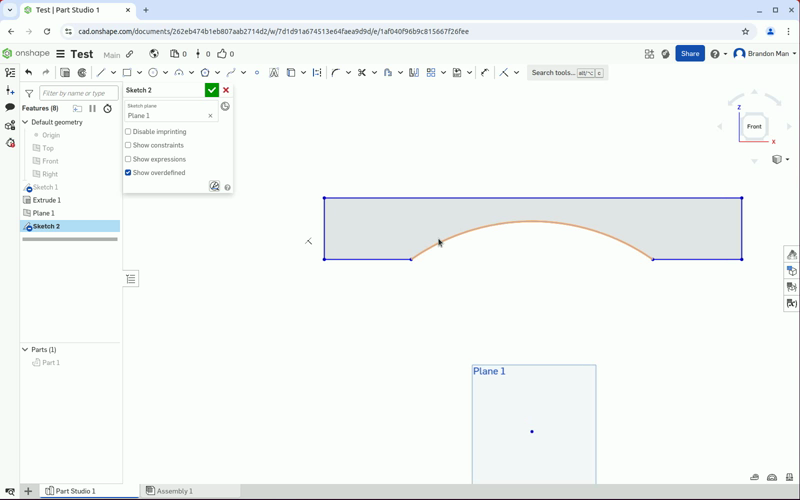
scroll(6)
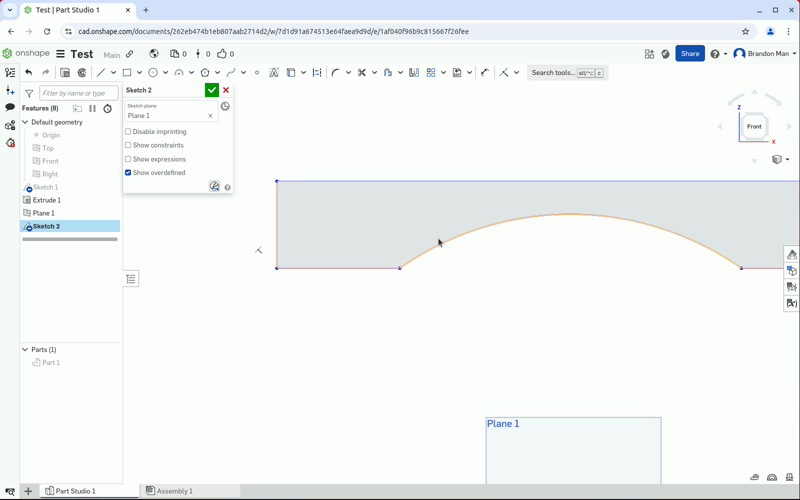
scroll(6)
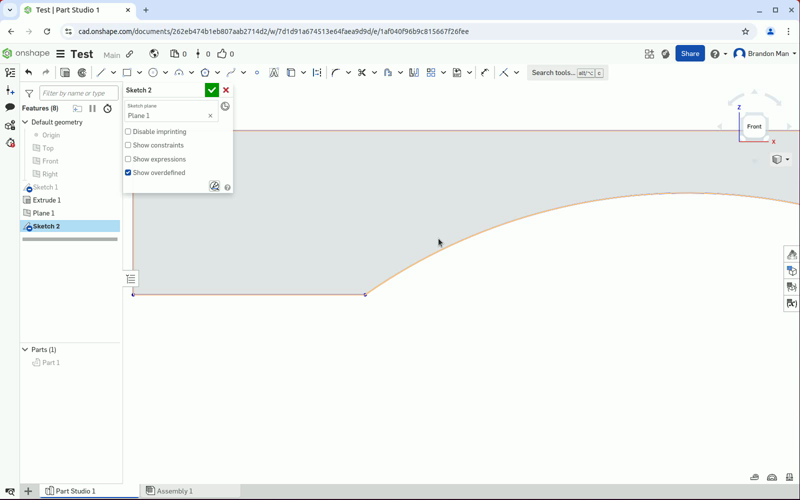
click(438, 238)
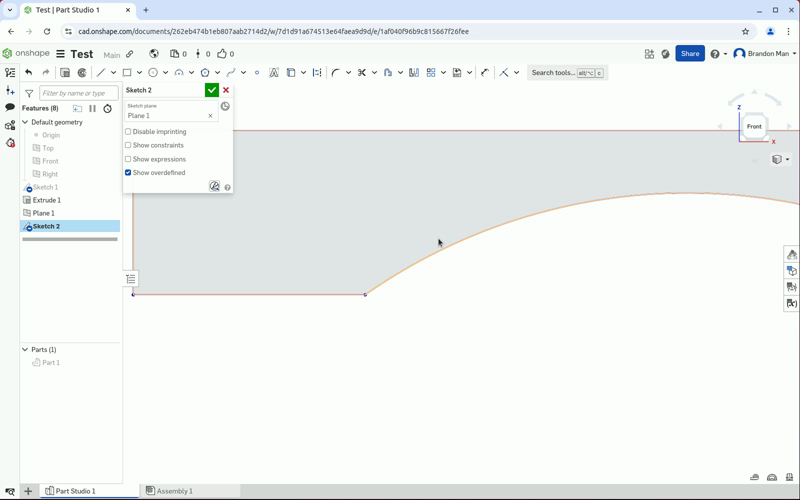
scroll(-6)
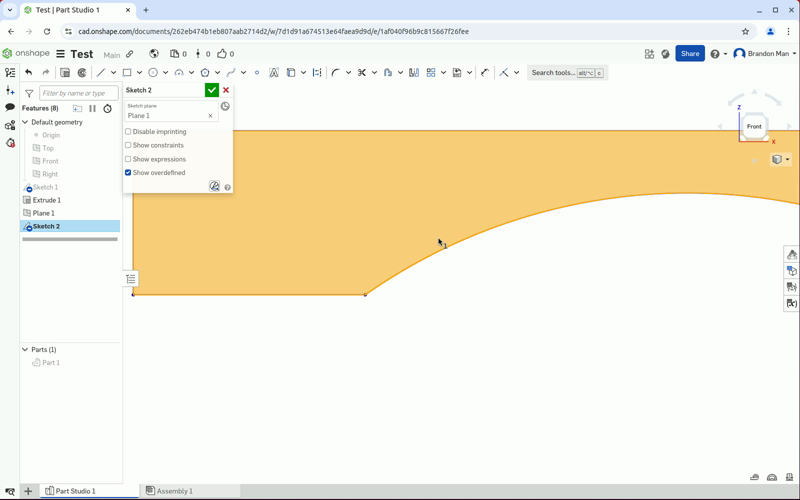
scroll(-6)
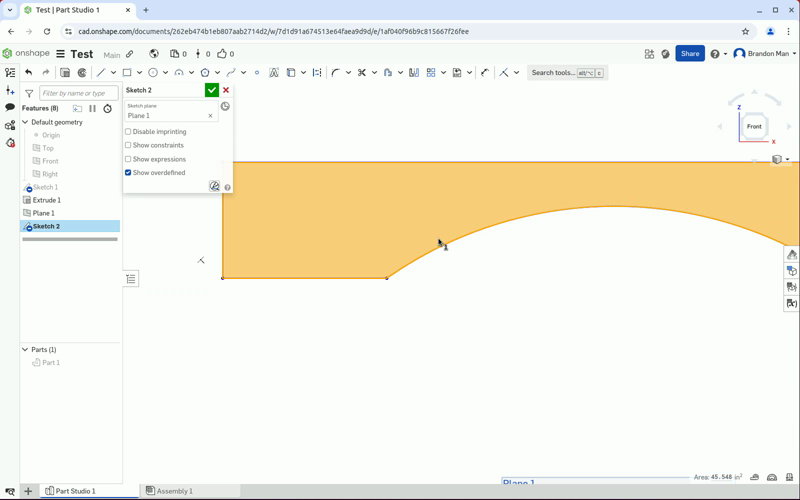
scroll(-6)
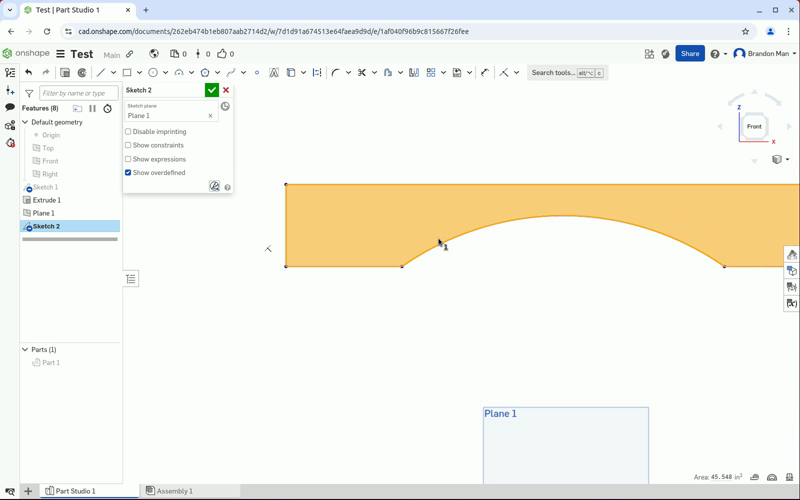
scroll(-6)
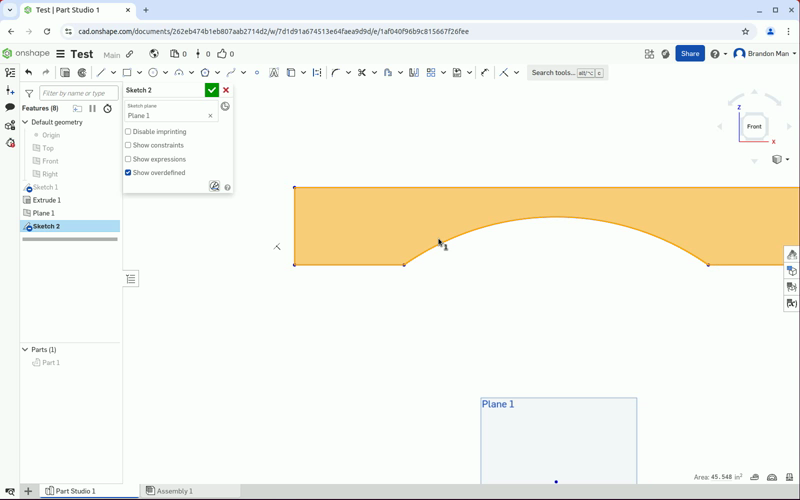
scroll(-6)
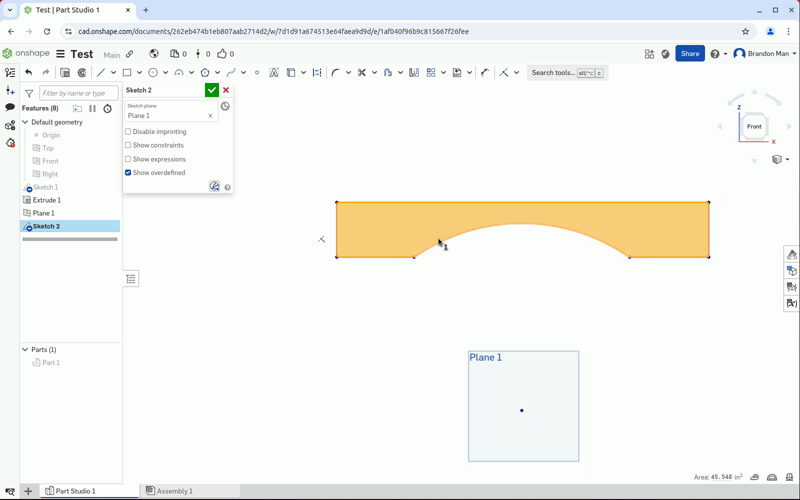
scroll(-6)
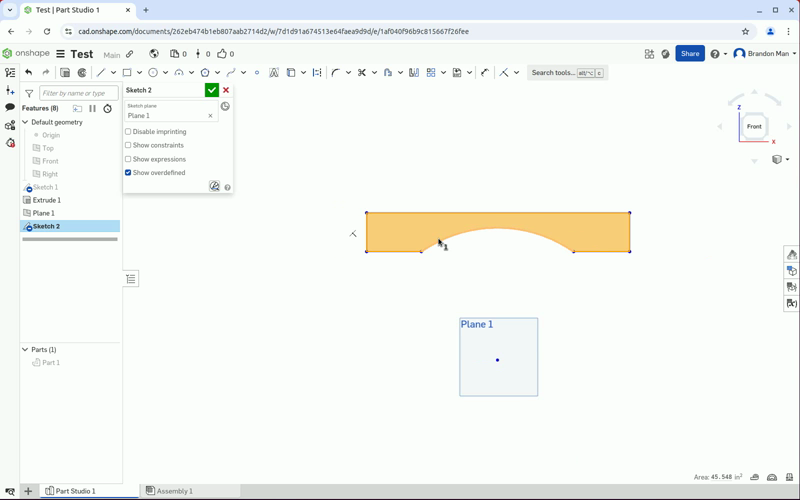
scroll(-6)
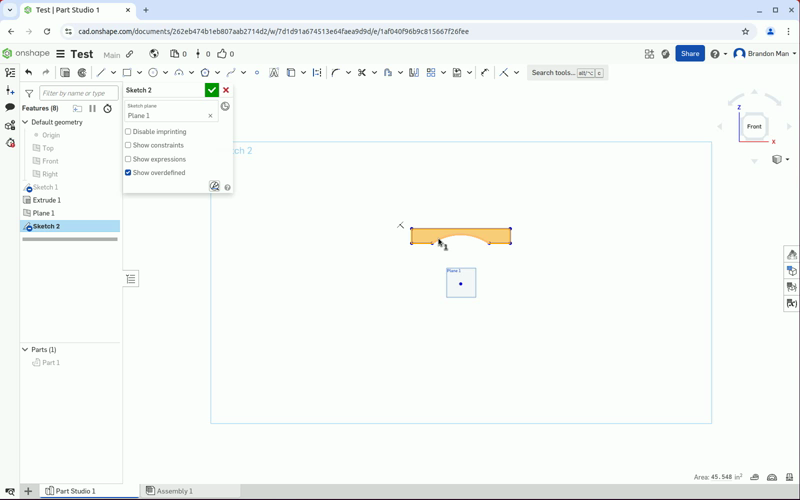
mouse_move(73, 352)
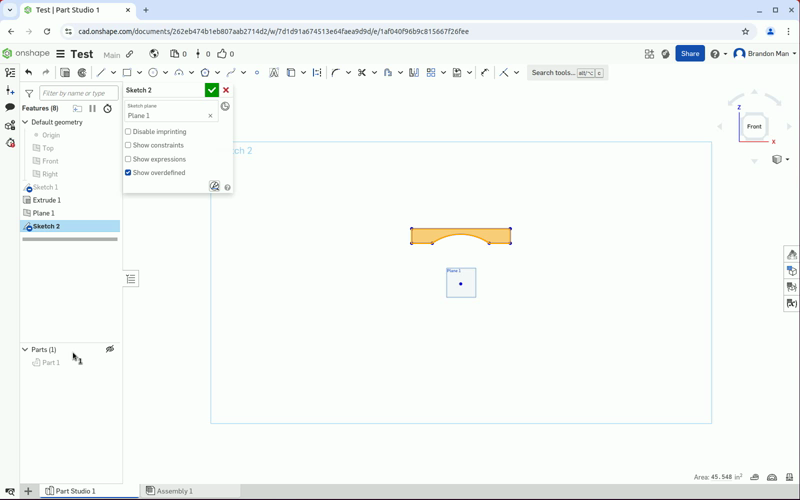
key(shift+y)
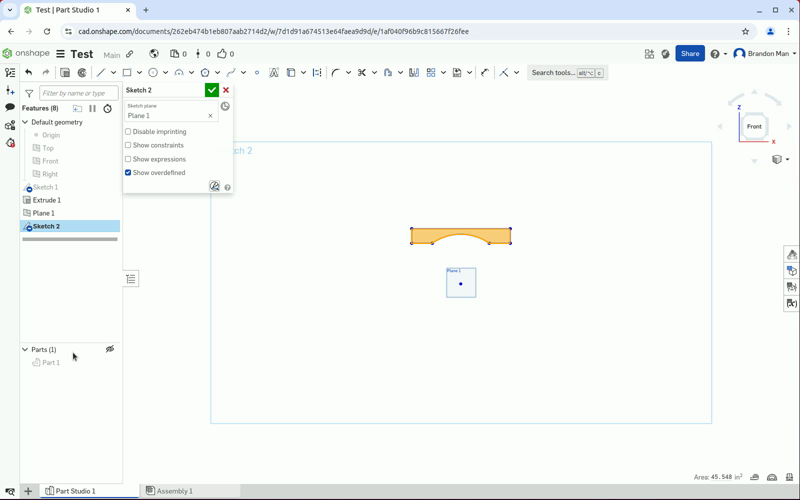
key(shift+e)
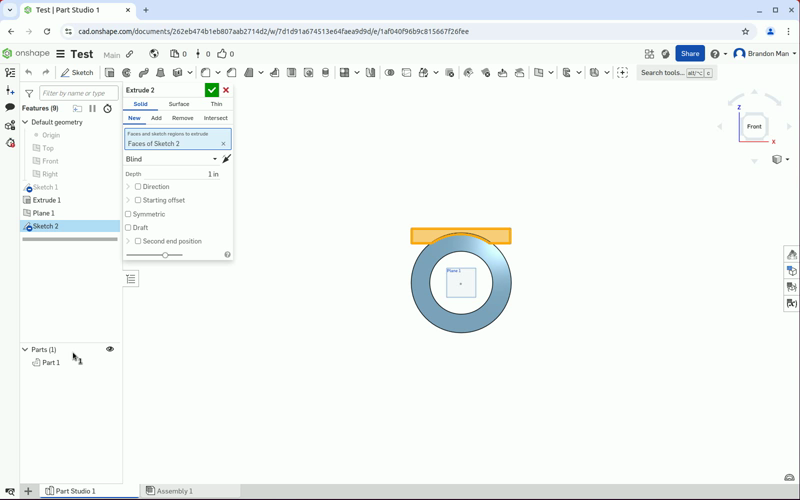
mouse_move(143, 106)
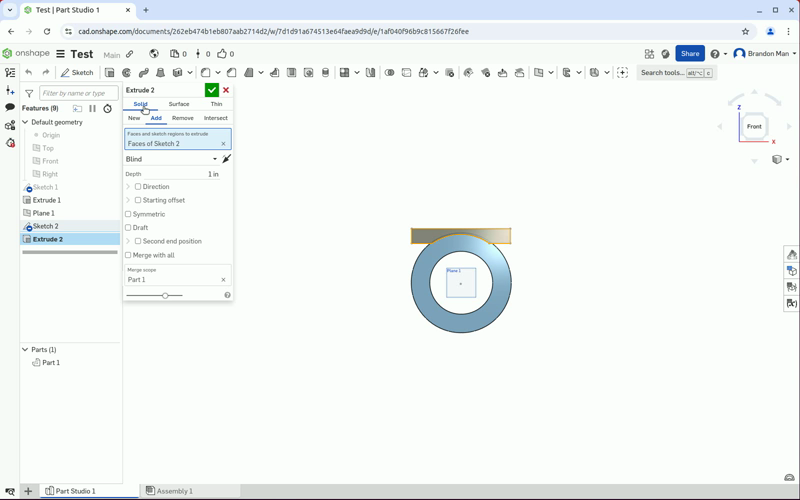
click(143, 106)
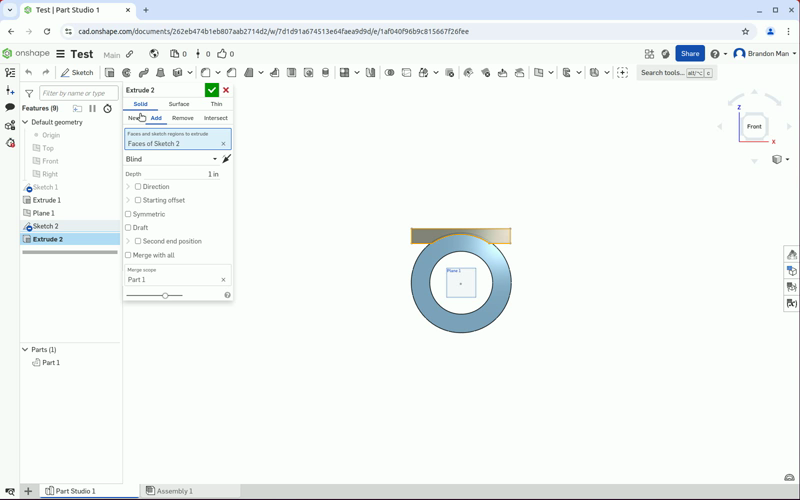
mouse_move(137, 120)
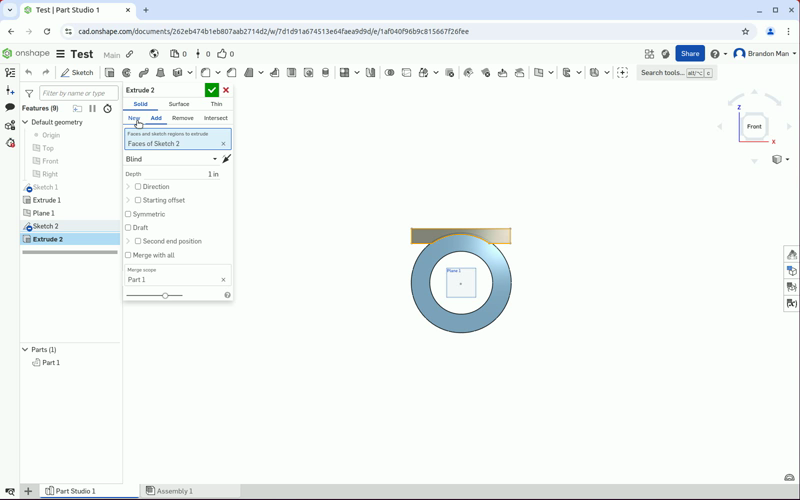
click(137, 120)
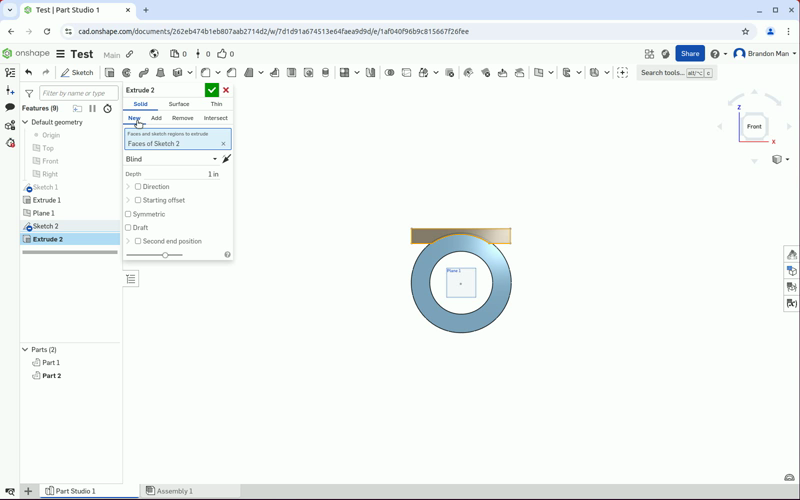
key(tab, 4)
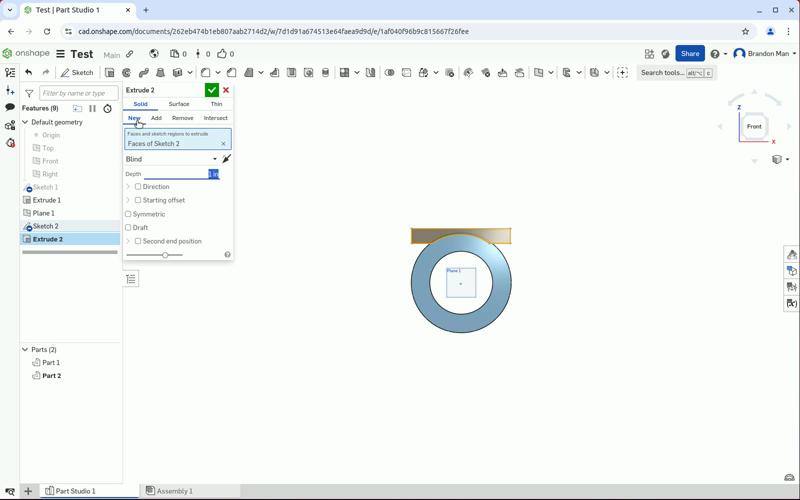
text(-9.869)
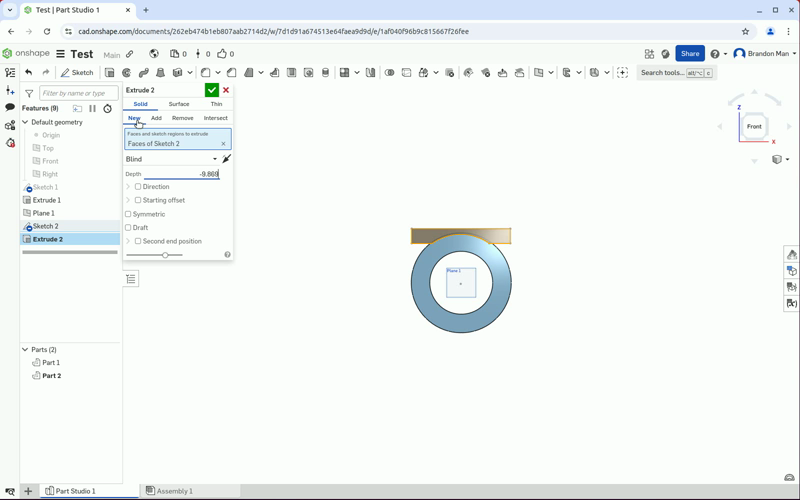
key(enter)
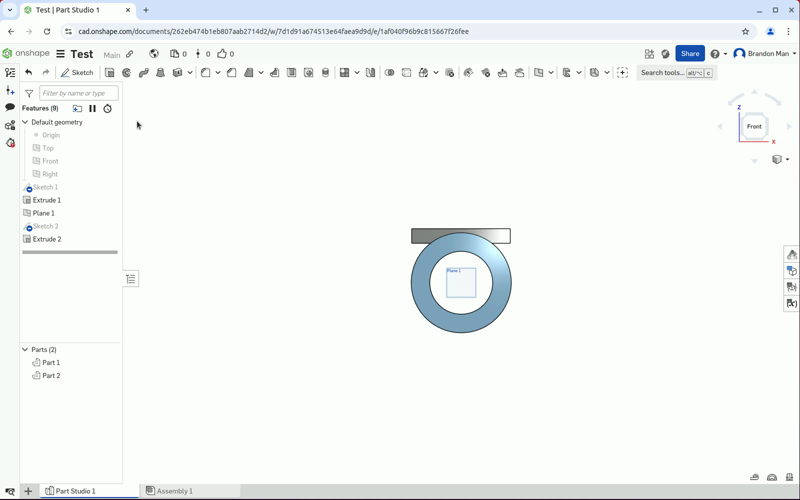
key(shift+h)
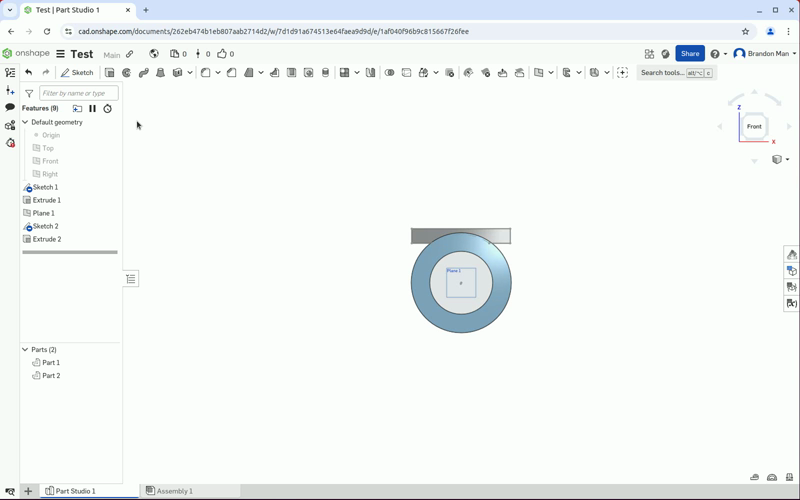
key(shift+h)
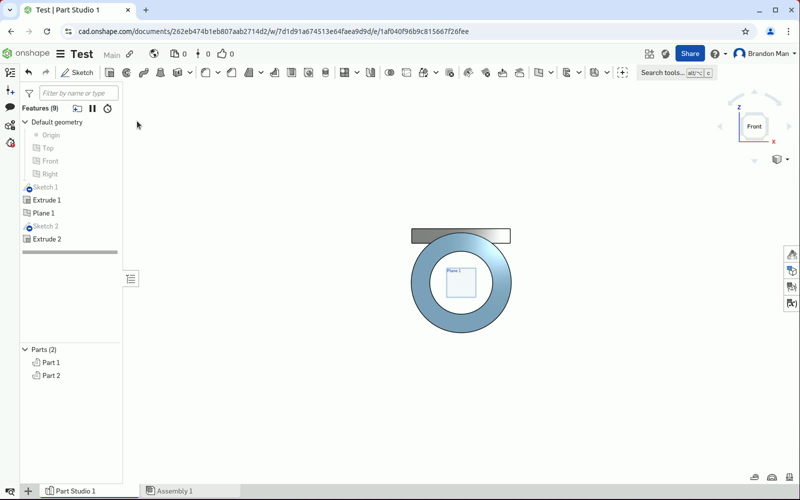
mouse_move(73, 189)
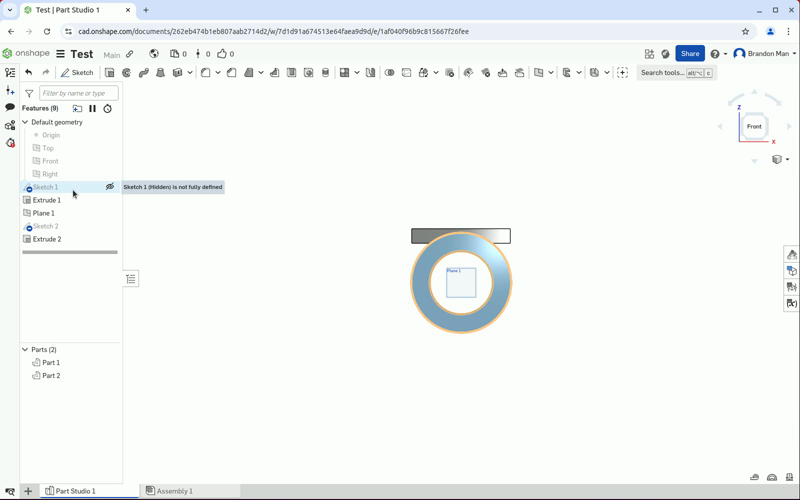
click(73, 189)
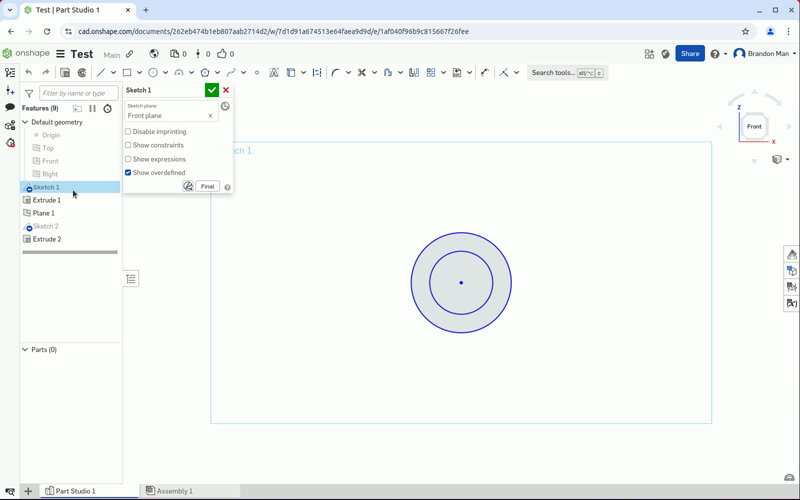
mouse_move(229, 92)
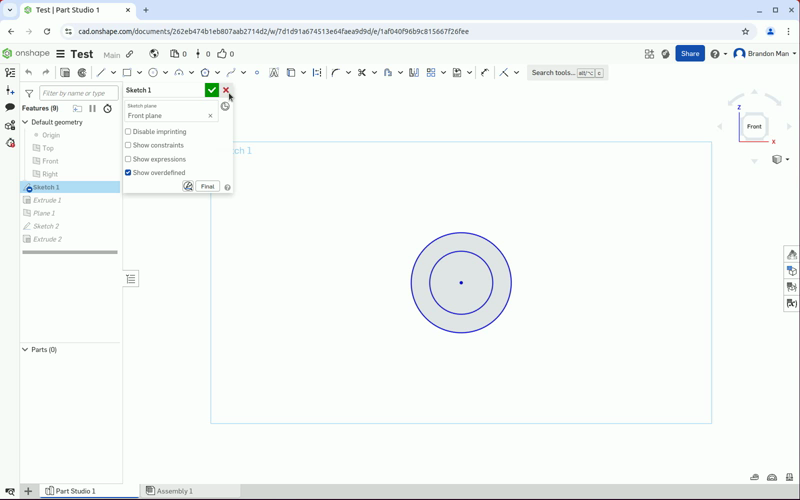
click(229, 92)
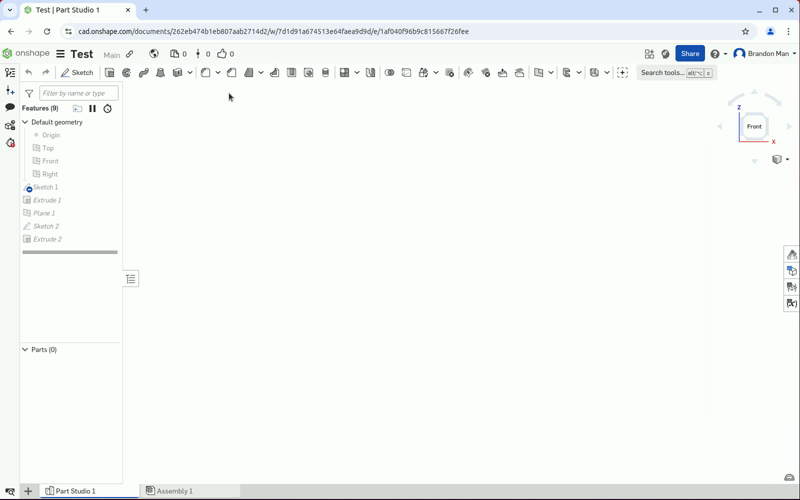
key(shift+s)
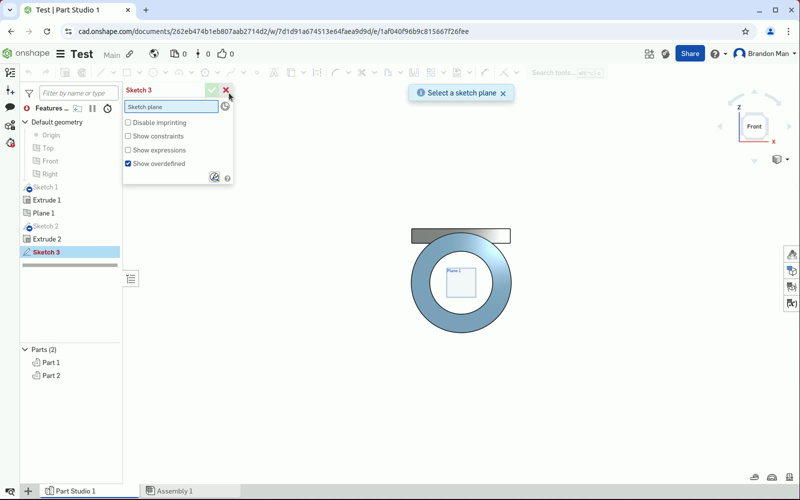
mouse_move(73, 215)
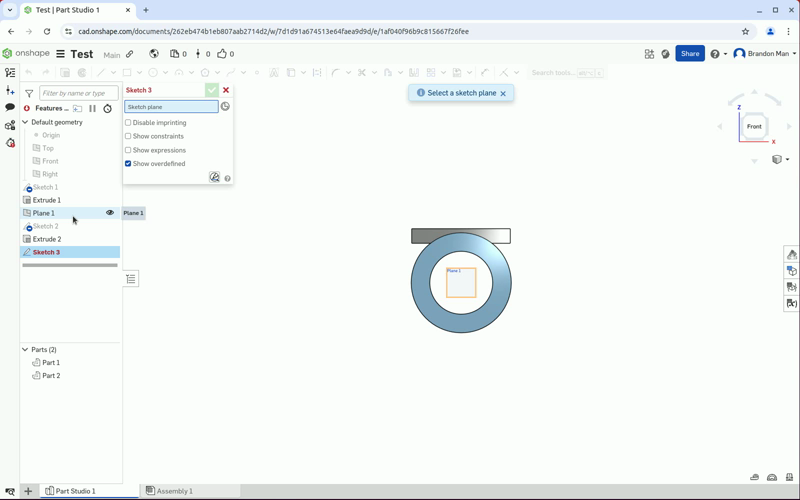
click(73, 215)
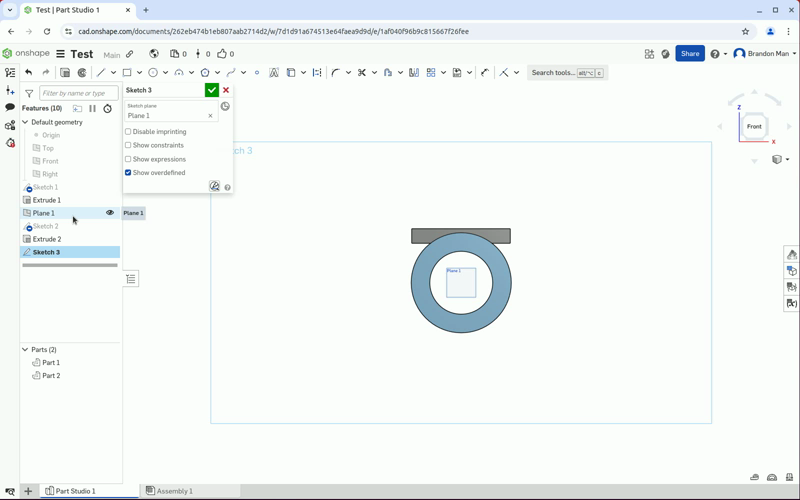
mouse_move(73, 352)
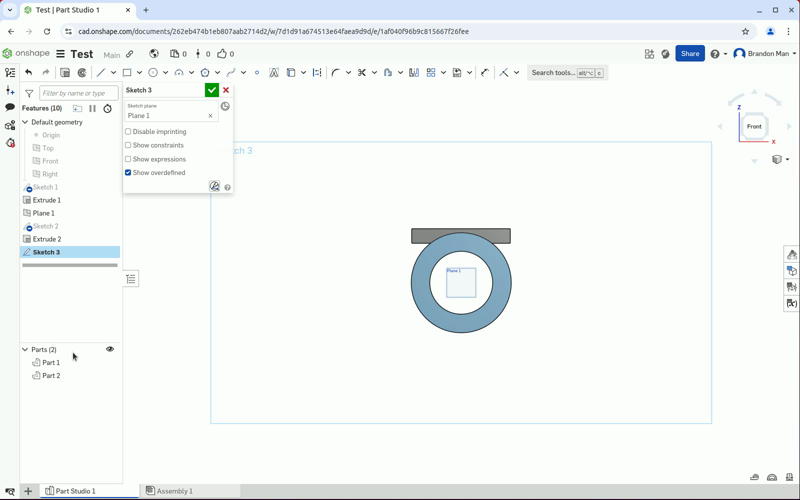
key(y)
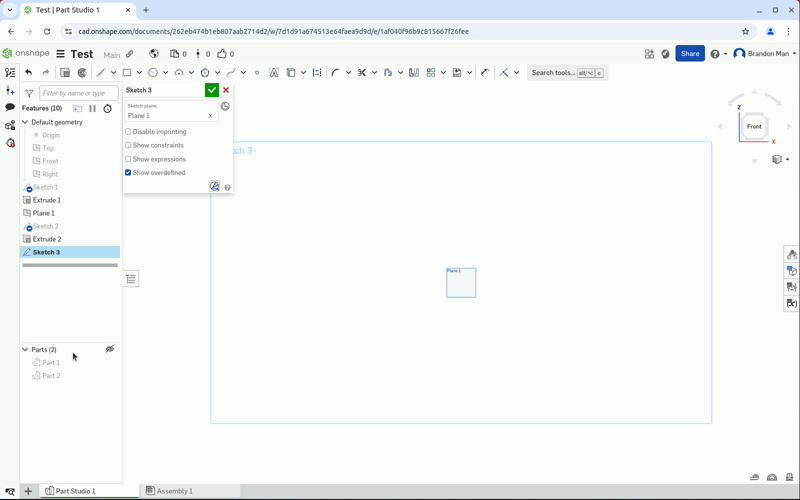
key(l)
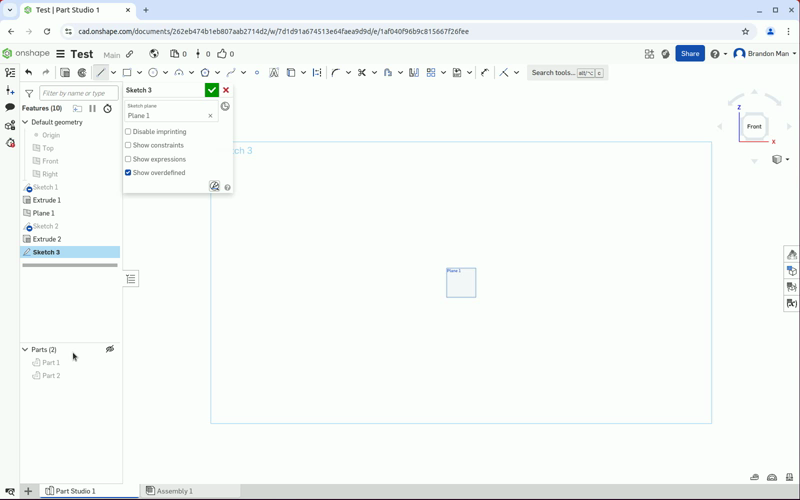
key_down(shift)
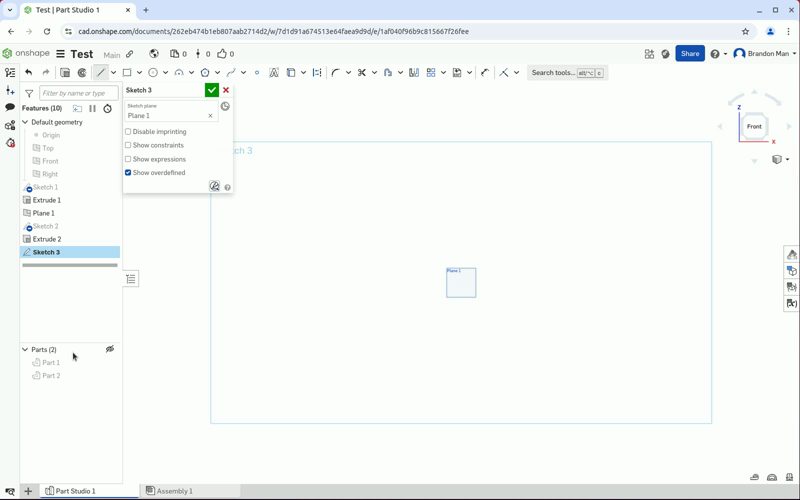
mouse_move(432, 243)
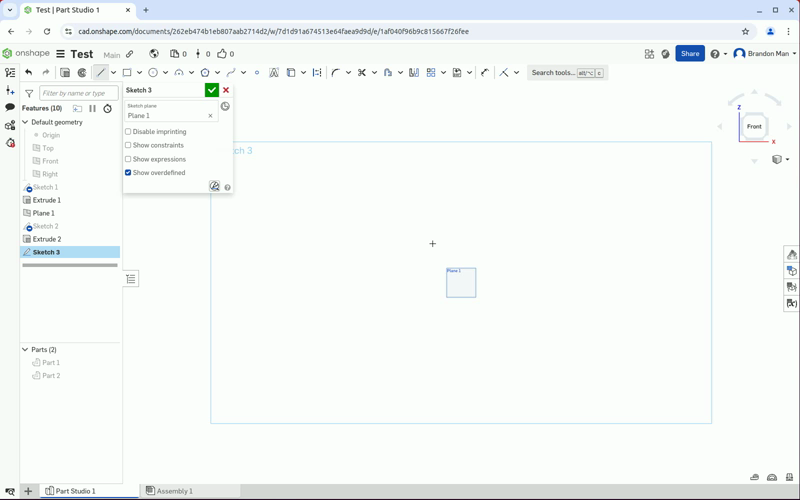
click(432, 243)
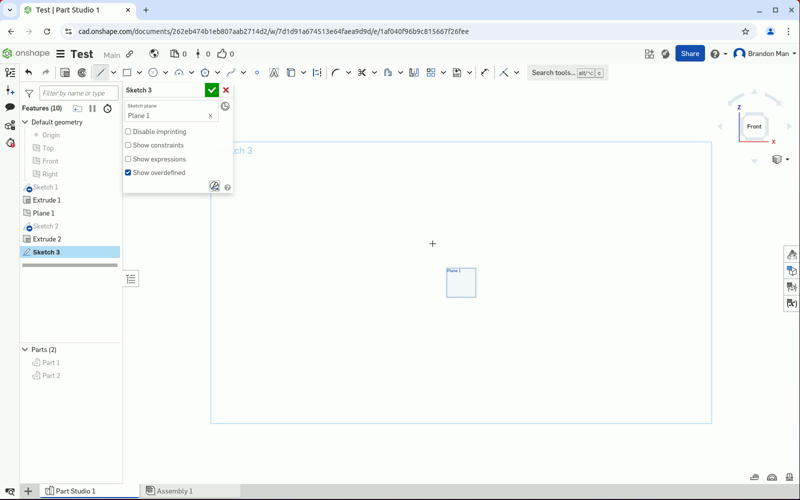
key_up(shift)
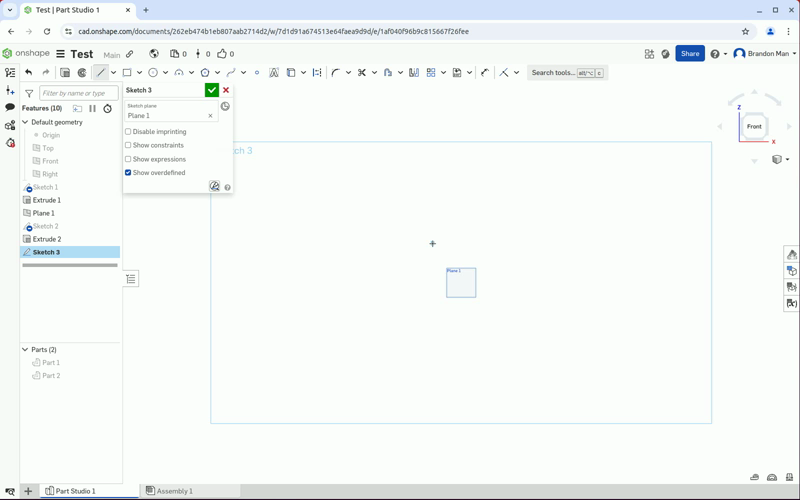
key_down(shift)
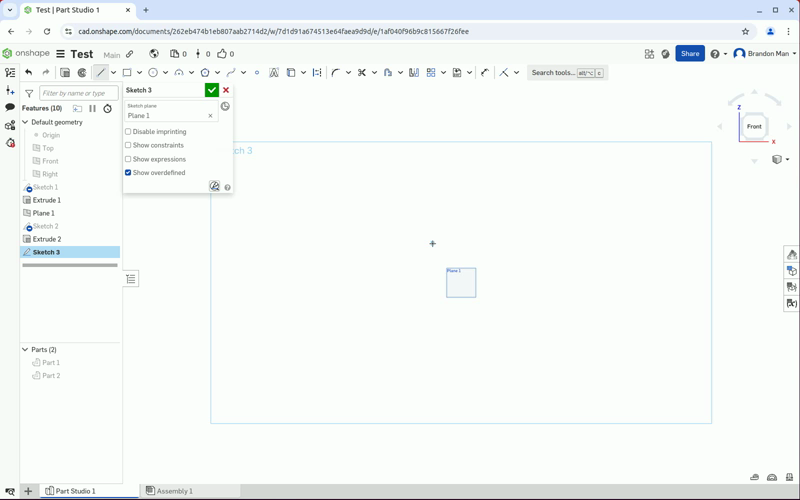
mouse_move(462, 243)
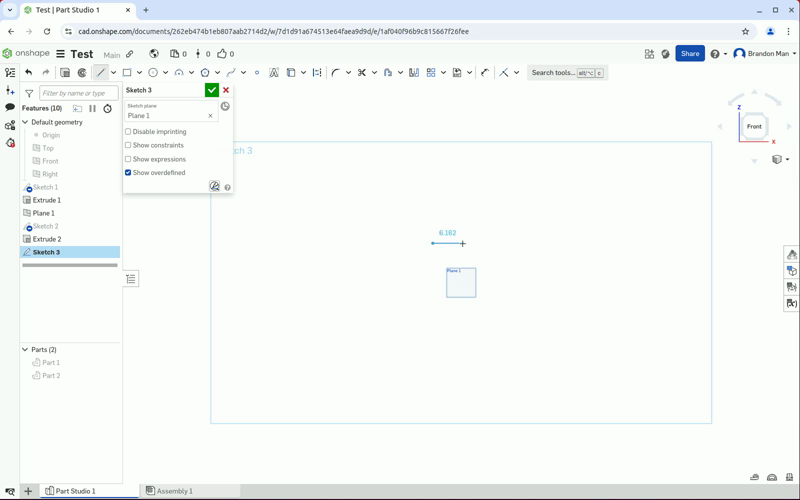
mouse_move(489, 243)
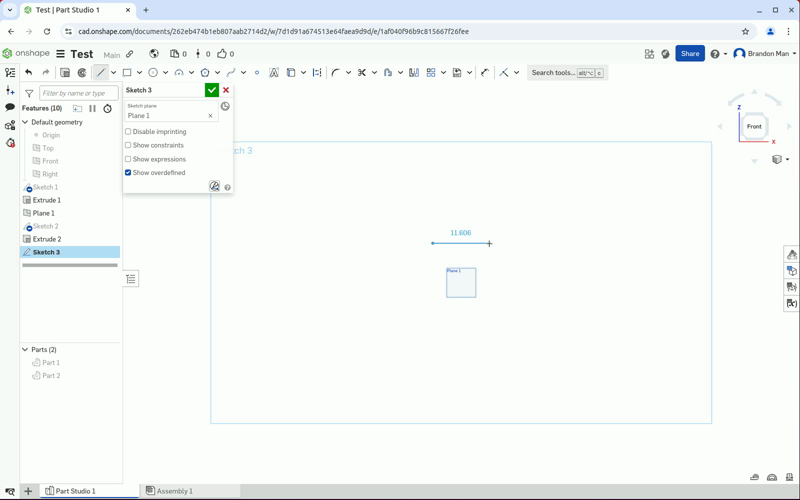
click(489, 243)
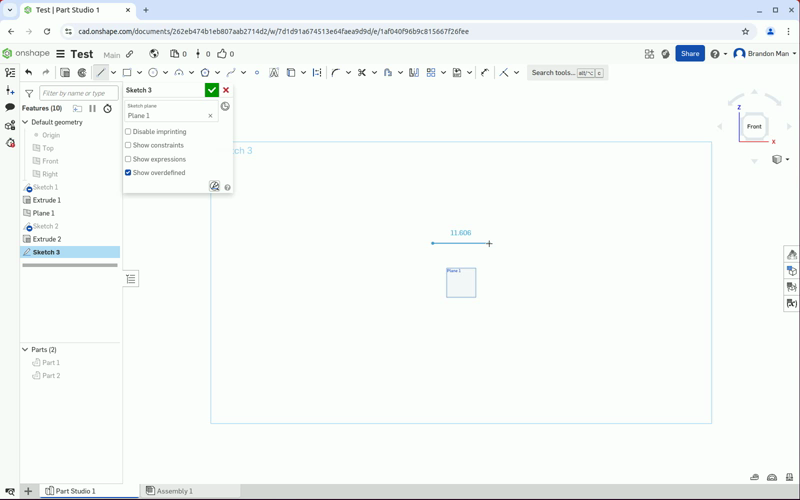
key_up(shift)
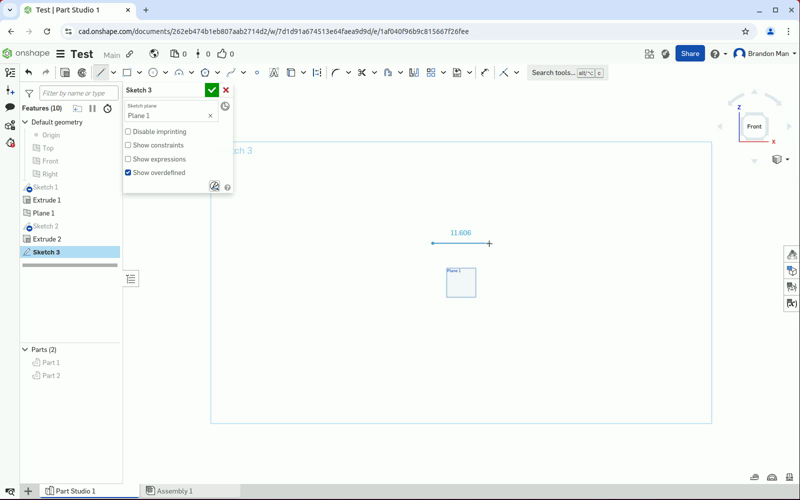
key(esc)
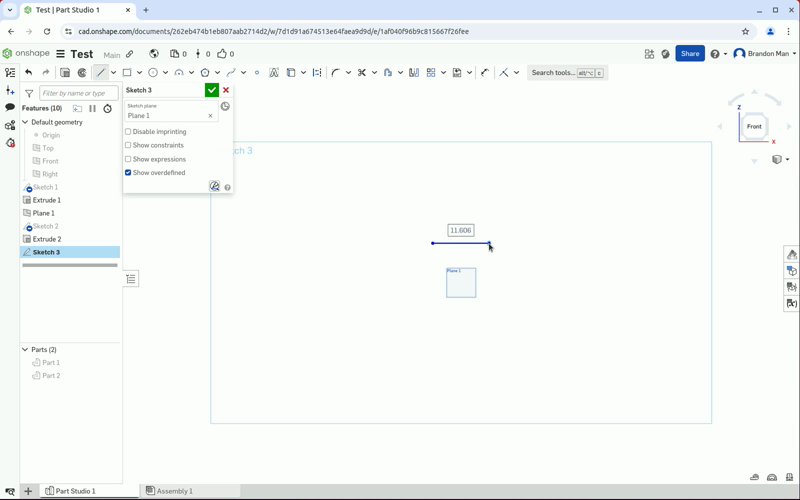
key(a)
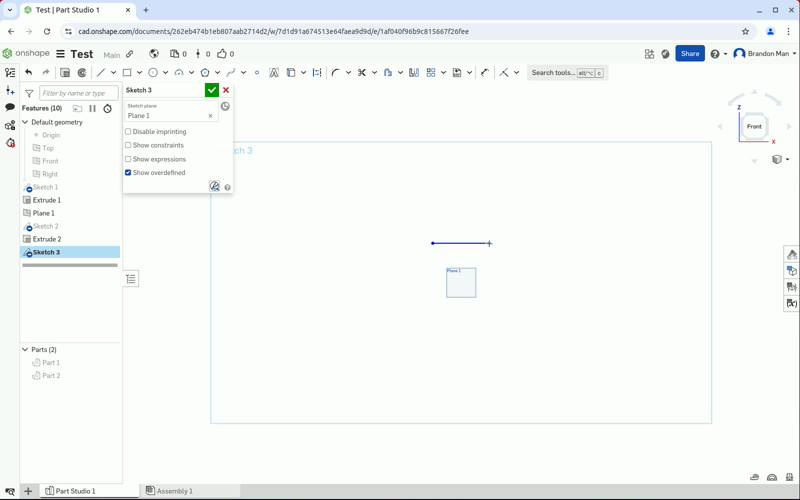
mouse_move(489, 243)
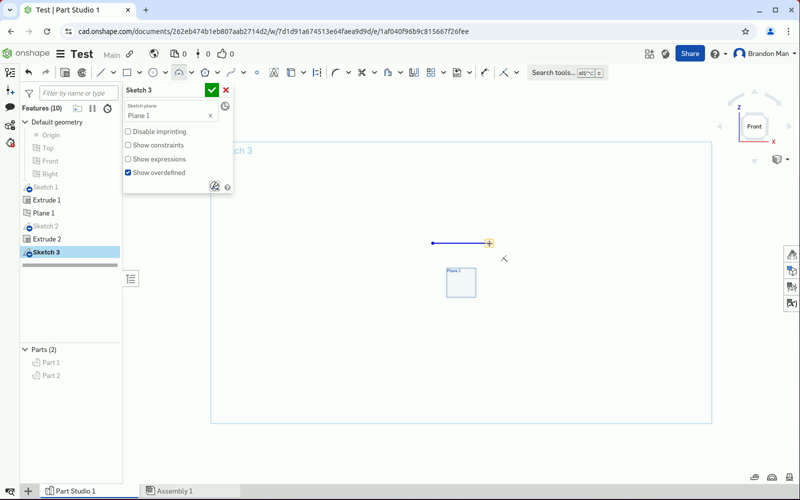
click(489, 243)
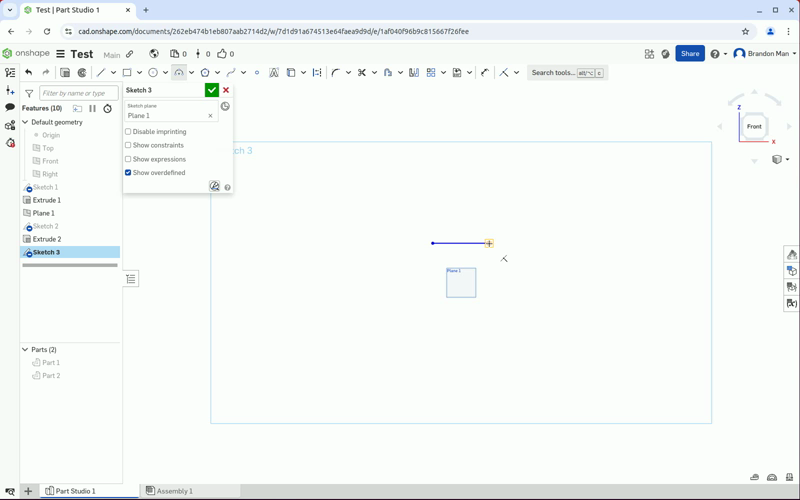
mouse_move(432, 243)
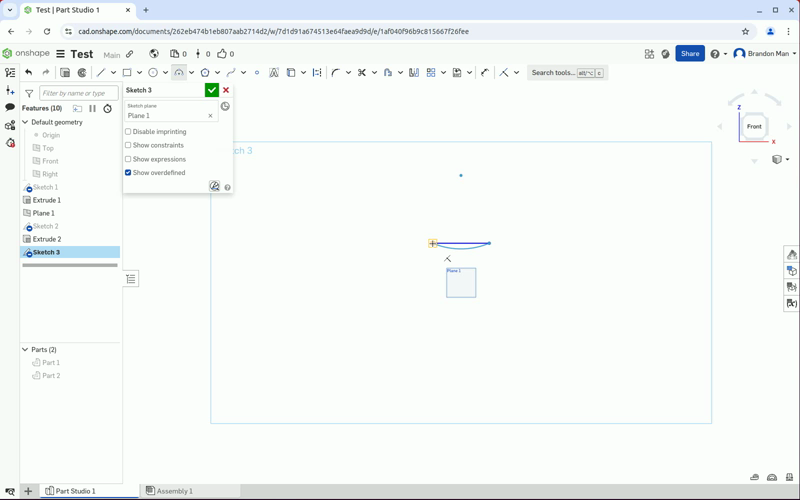
click(432, 243)
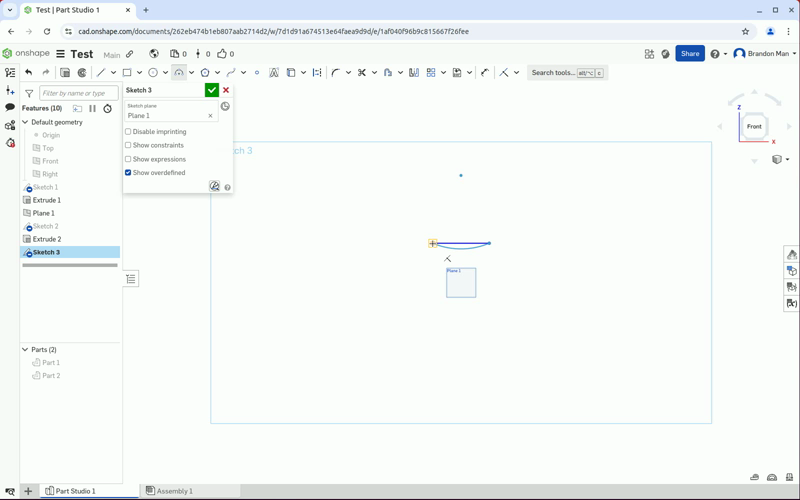
key_down(shift)
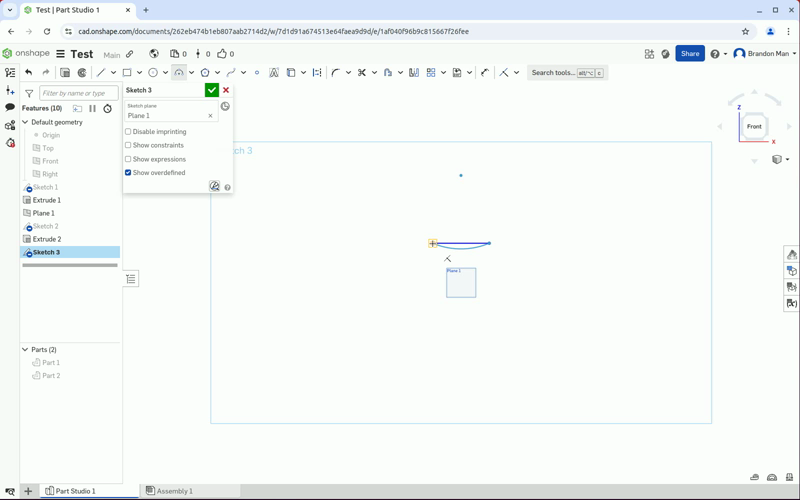
mouse_move(461, 234)
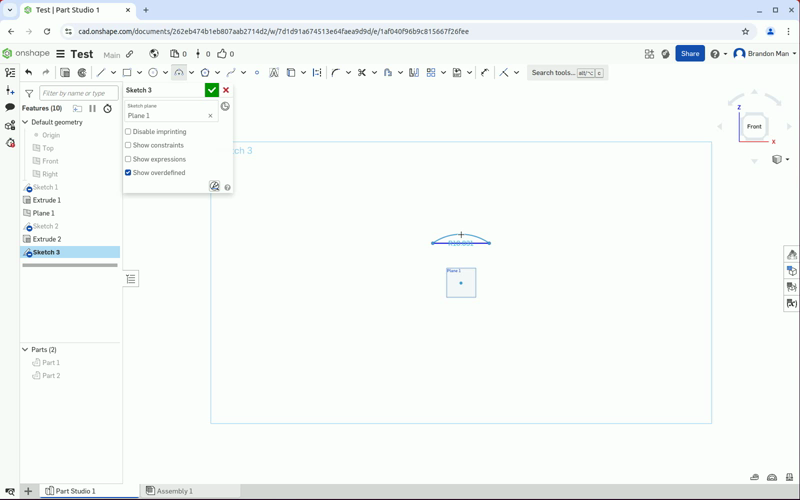
click(461, 234)
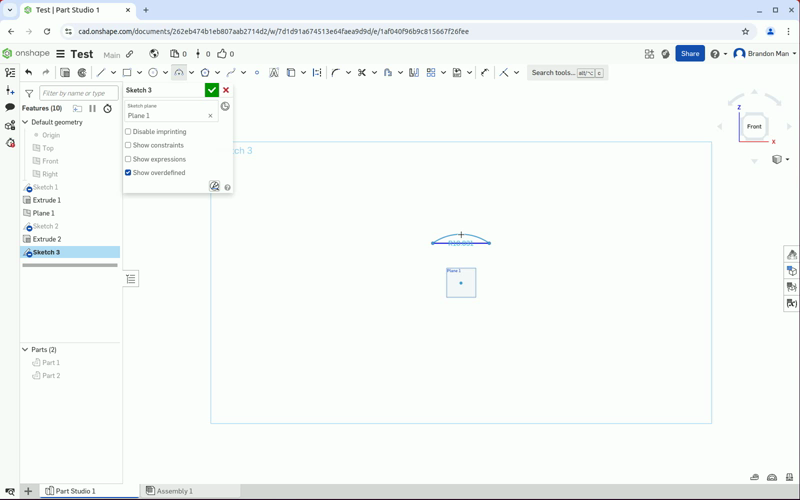
key_up(shift)
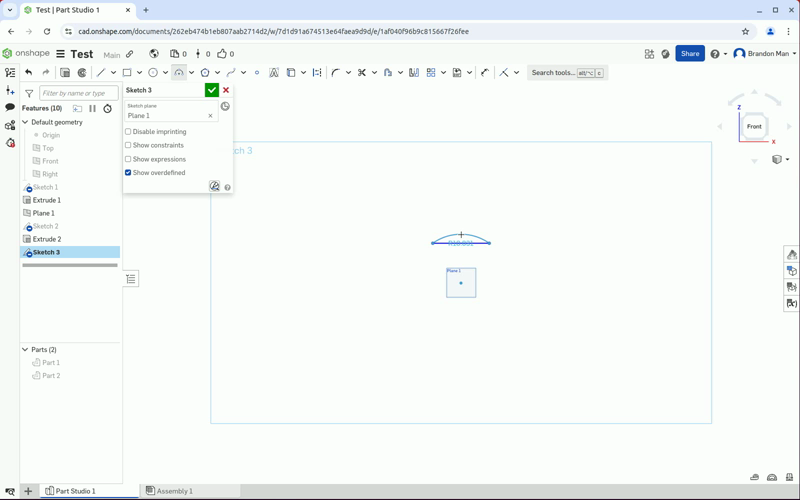
key(esc)
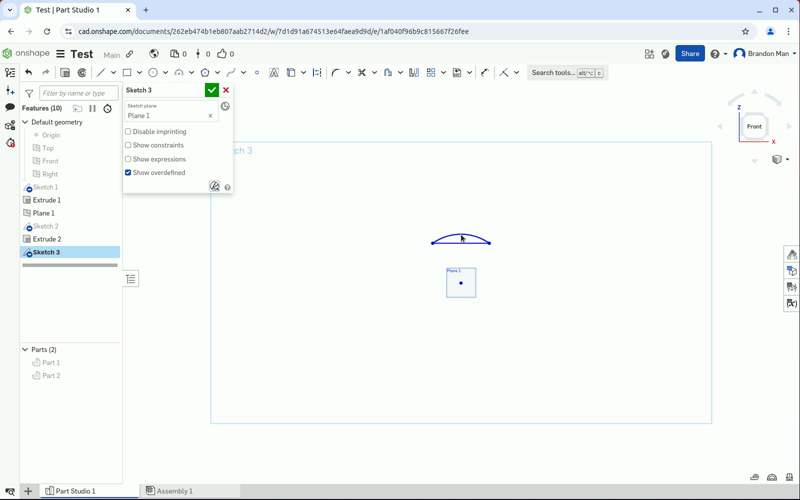
mouse_move(461, 237)
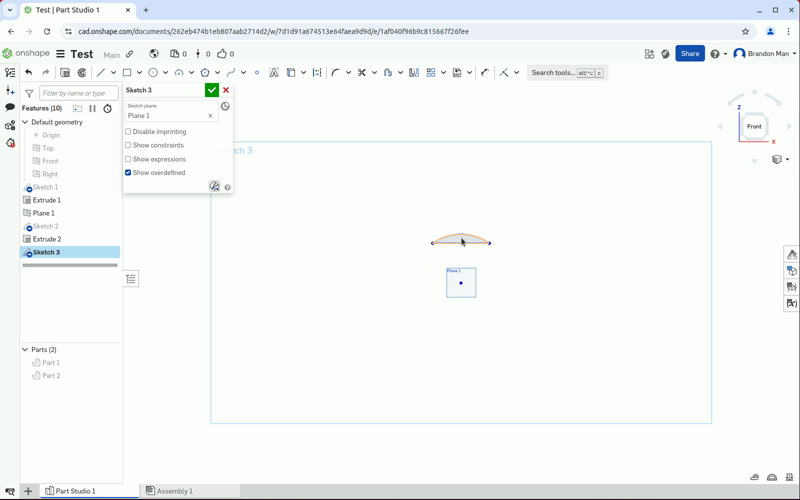
scroll(6)
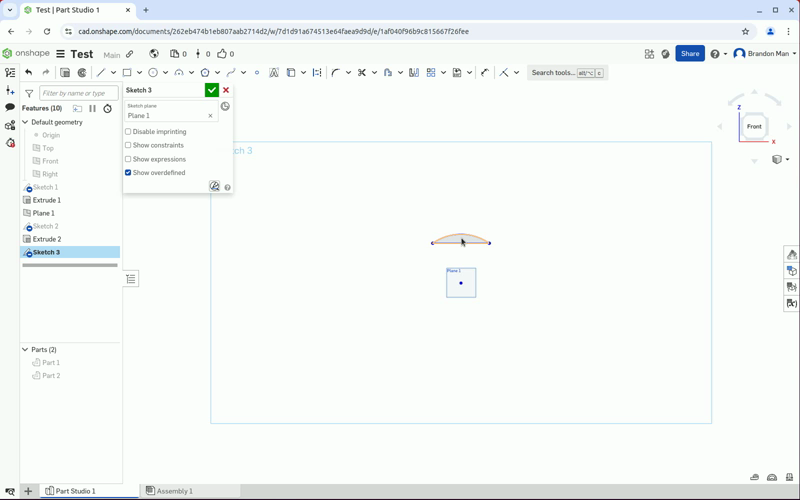
scroll(6)
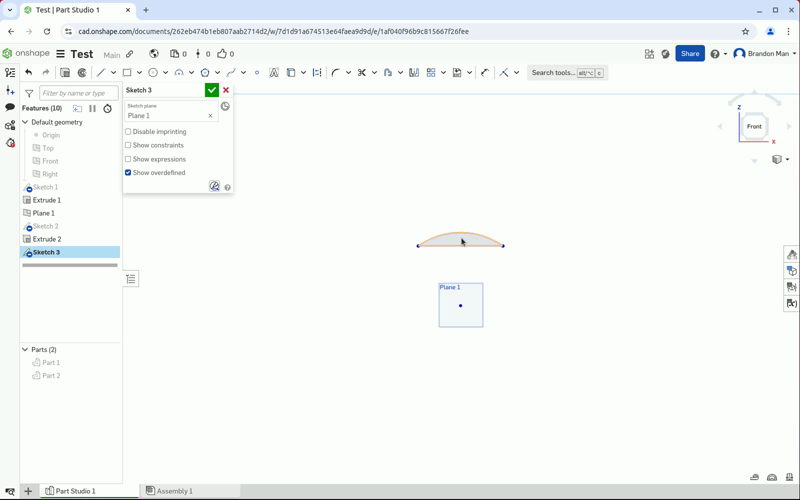
scroll(6)
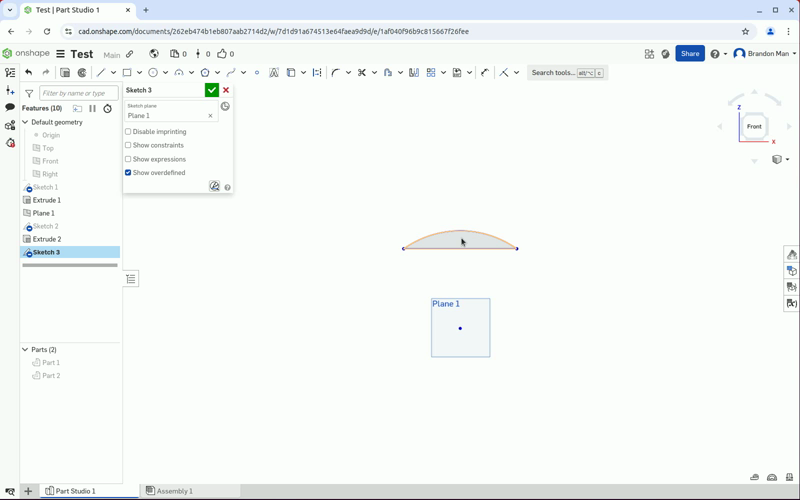
scroll(6)
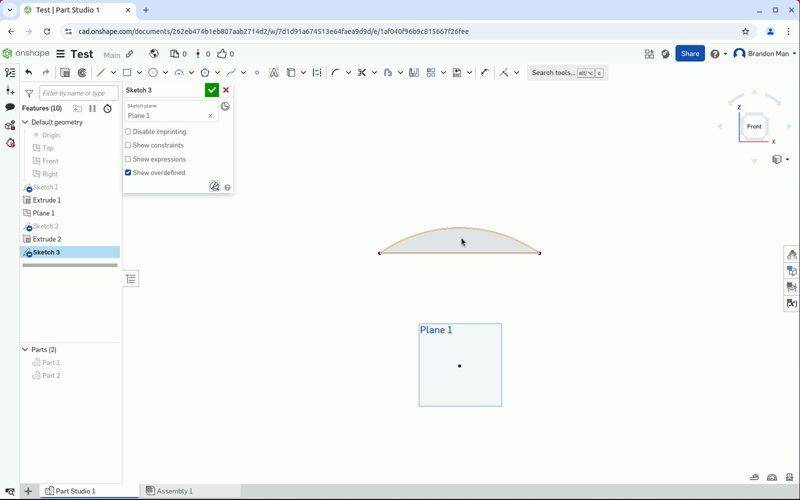
scroll(6)
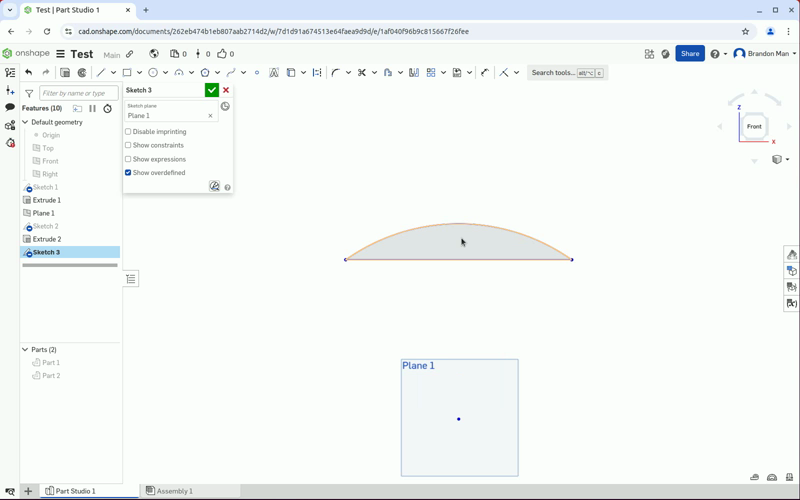
scroll(6)
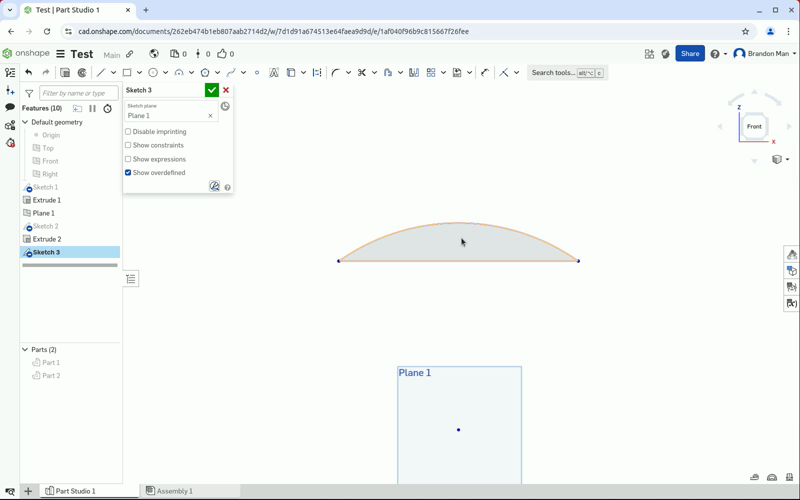
scroll(6)
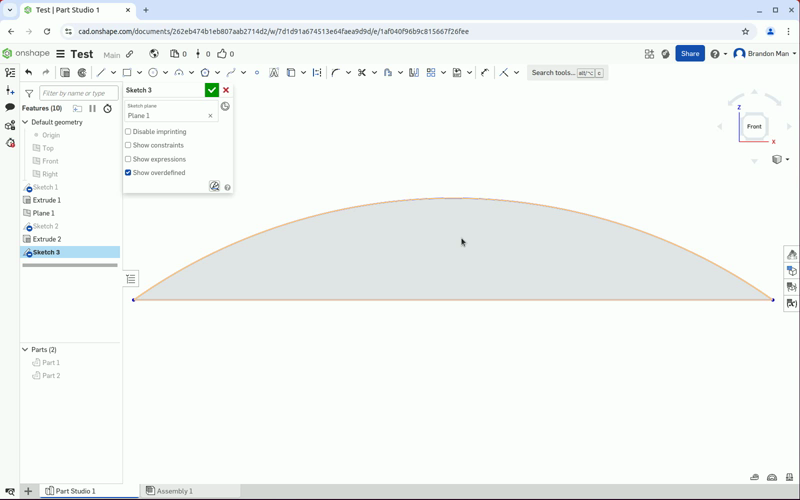
click(461, 237)
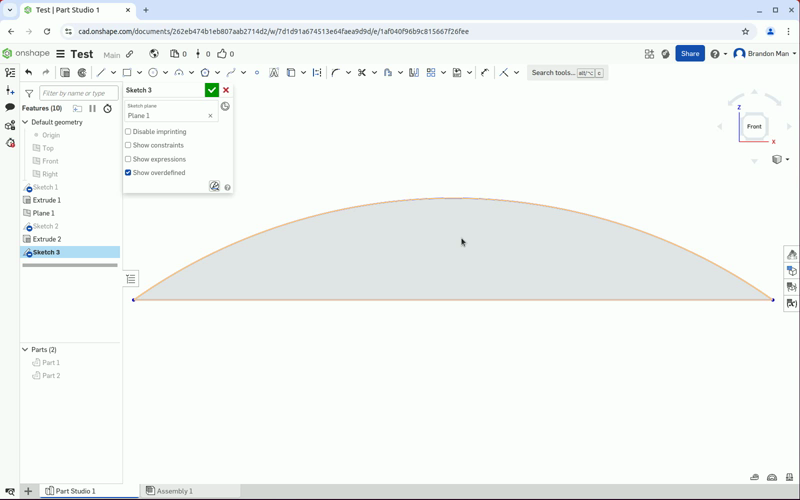
scroll(-6)
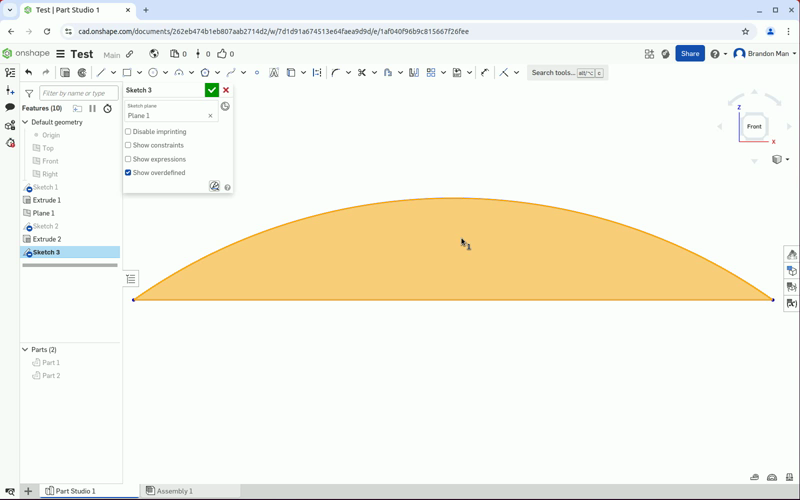
scroll(-6)
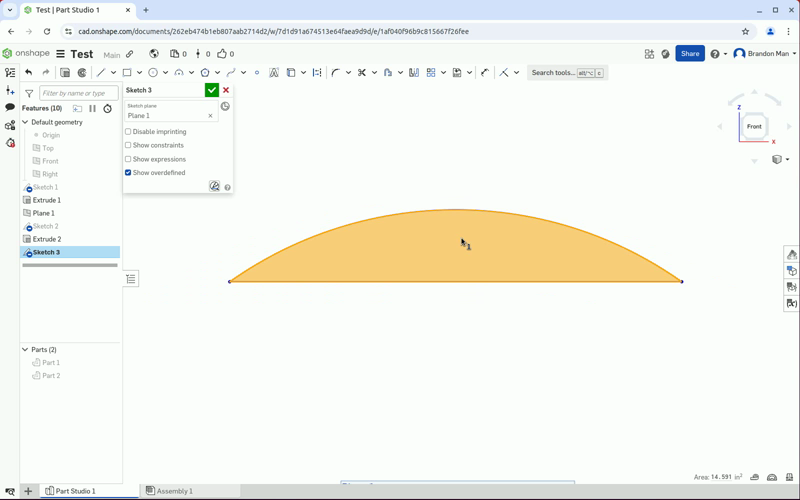
scroll(-6)
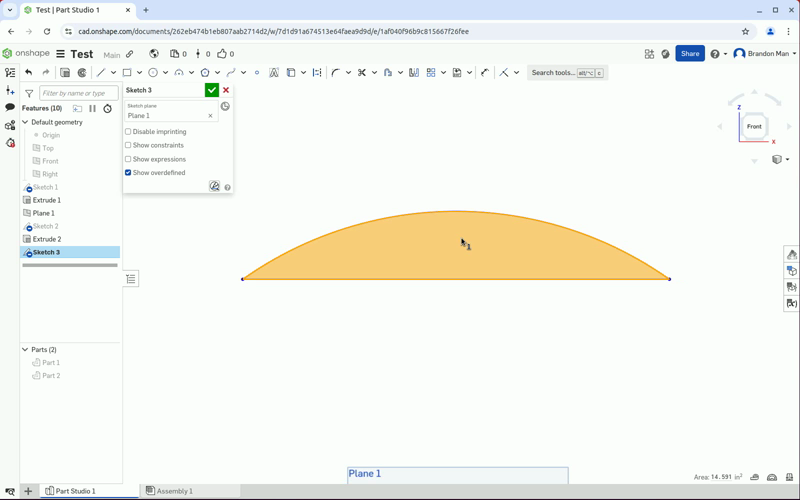
scroll(-6)
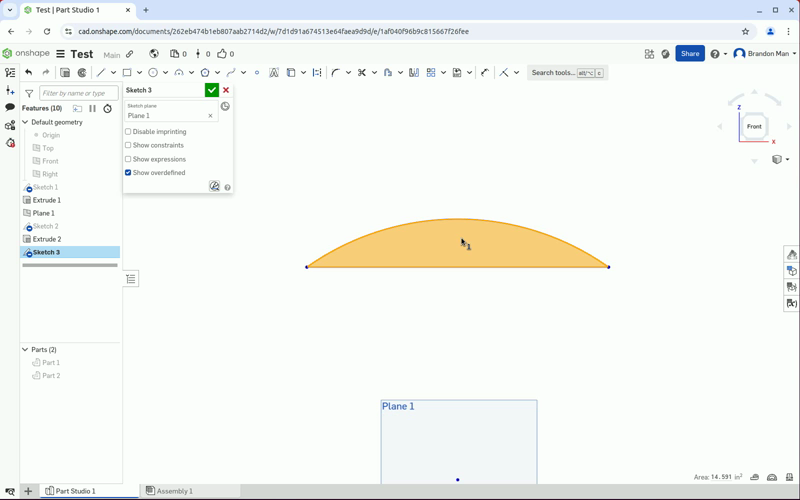
scroll(-6)
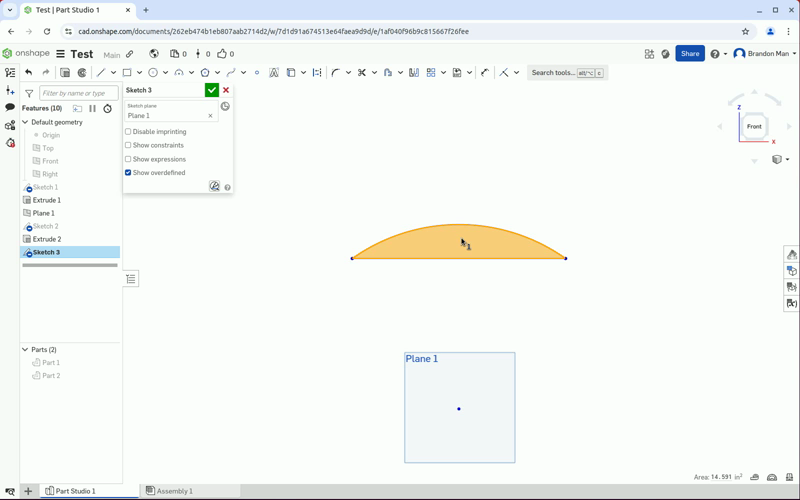
scroll(-6)
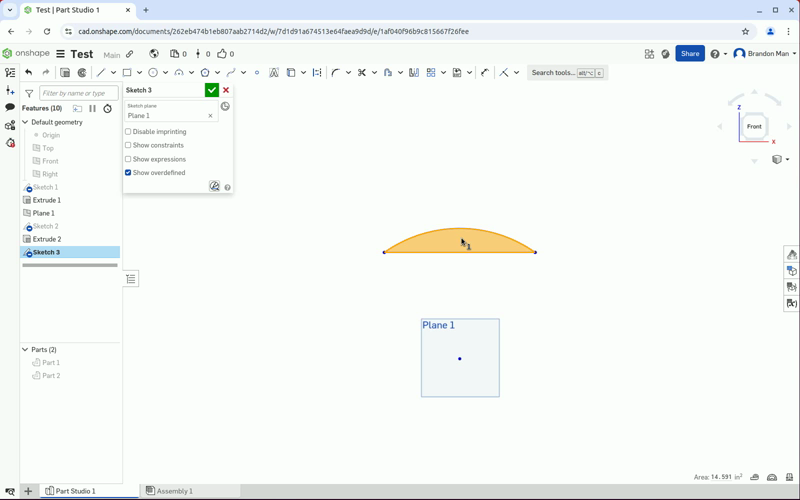
scroll(-6)
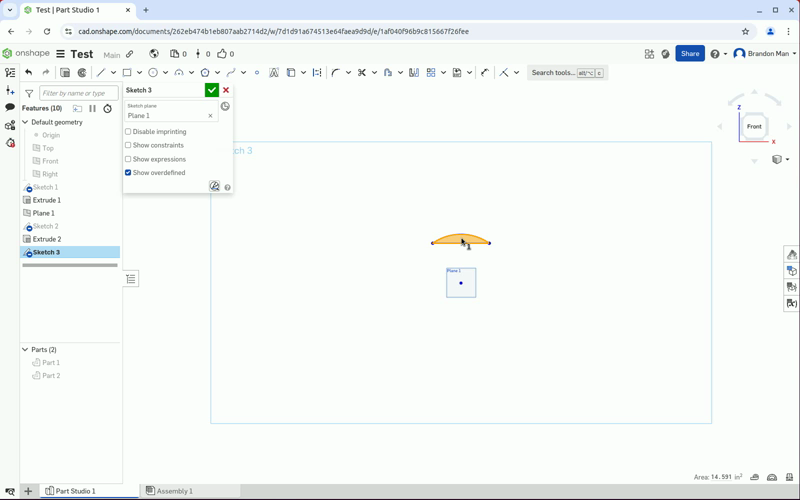
mouse_move(73, 352)
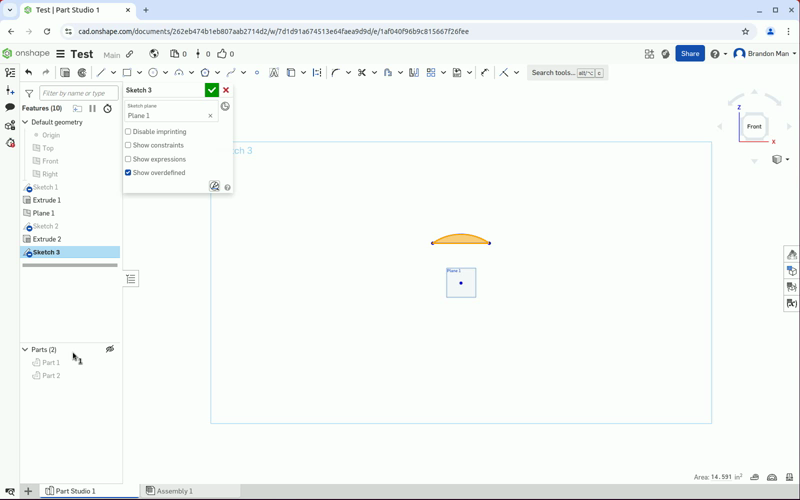
key(shift+y)
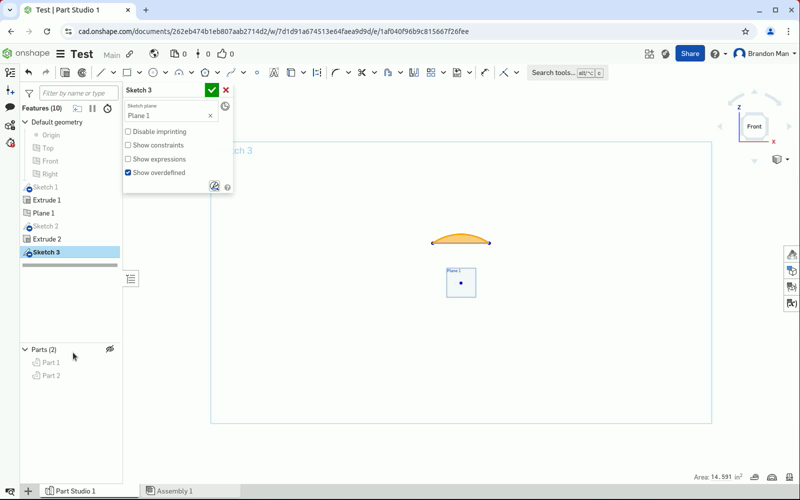
key(shift+e)
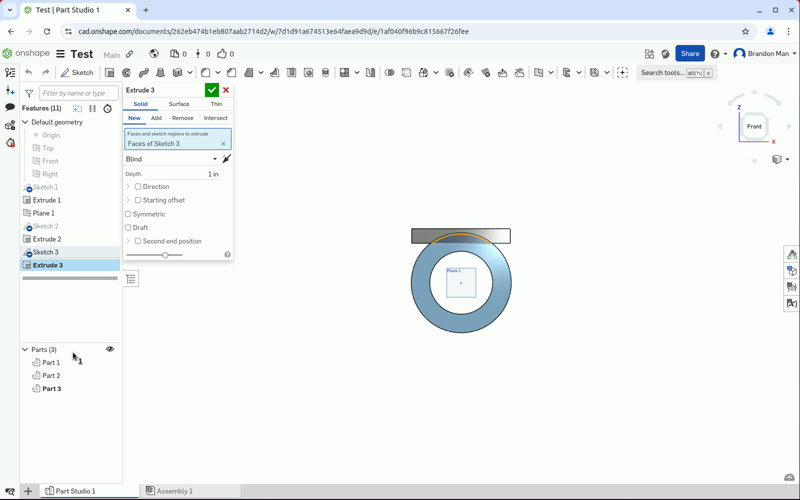
mouse_move(143, 106)
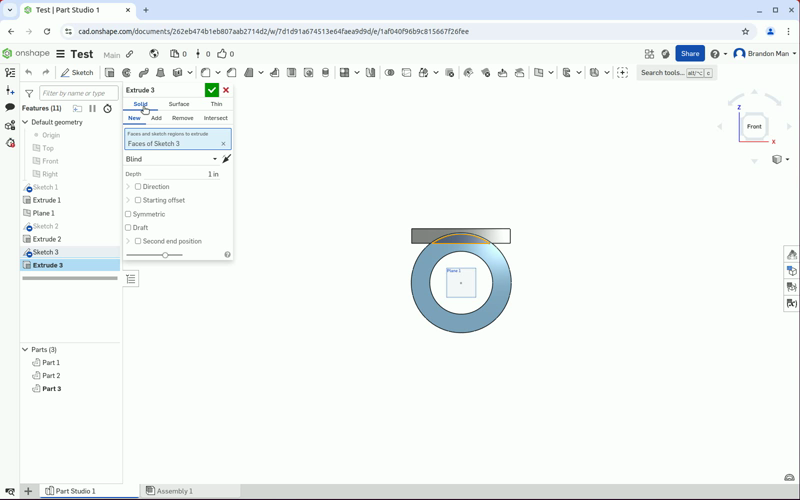
click(143, 106)
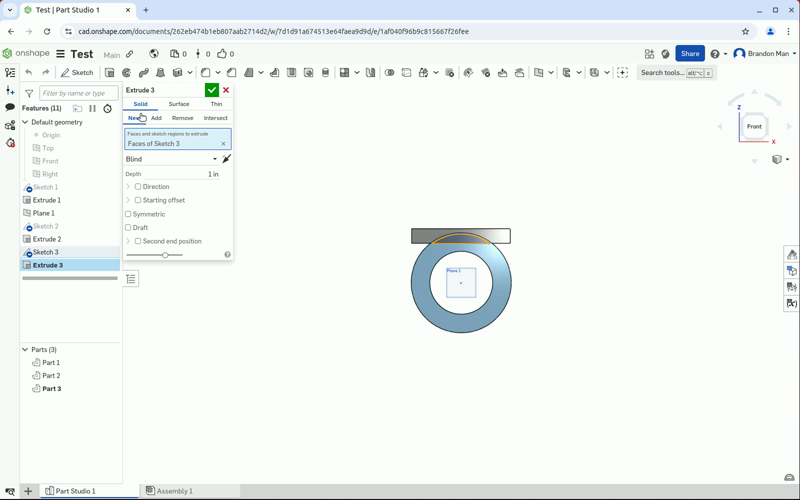
mouse_move(137, 120)
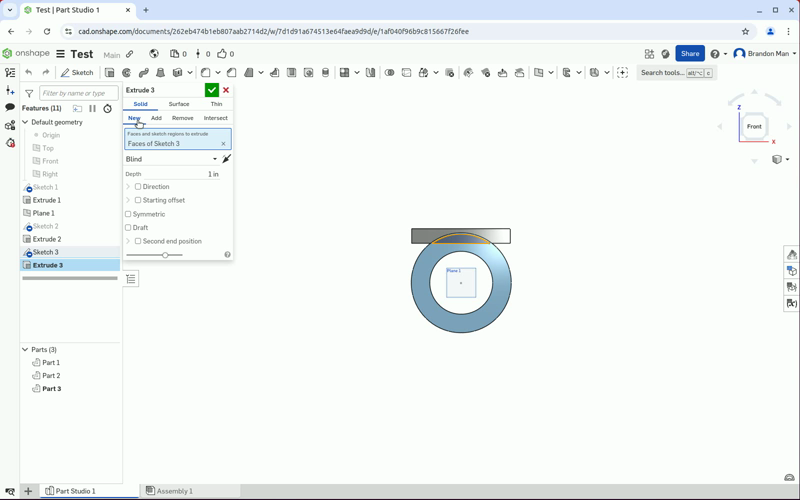
click(137, 120)
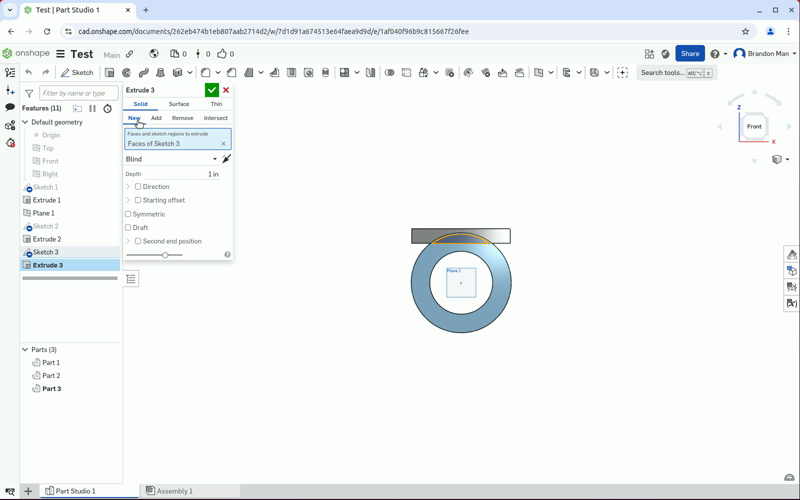
key(tab, 4)
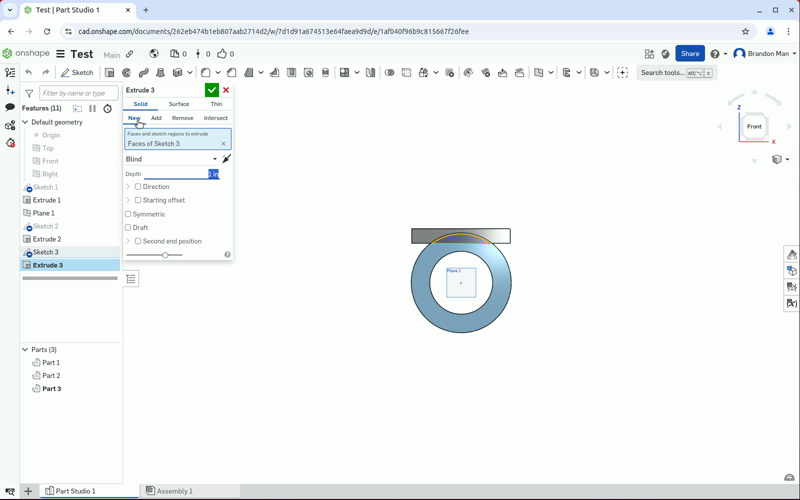
text(-9.869)
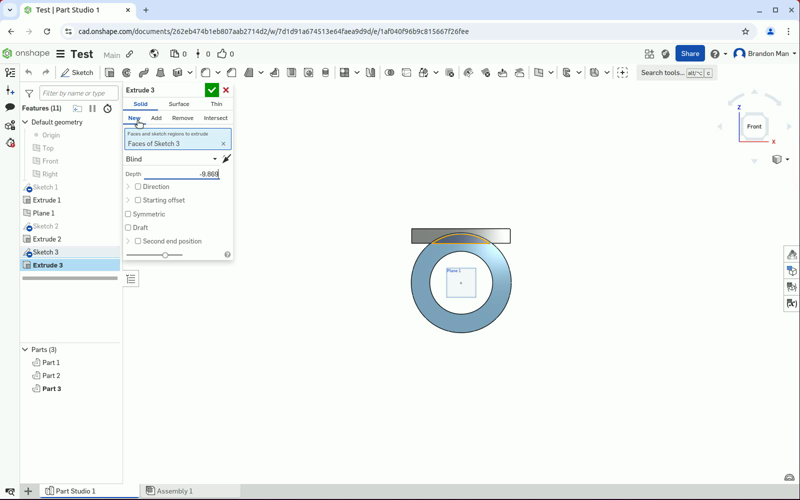
key(enter)
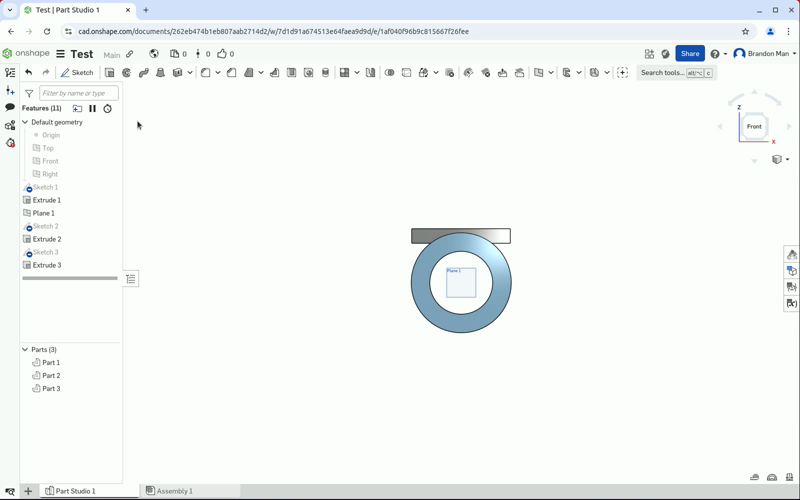
key(shift+h)
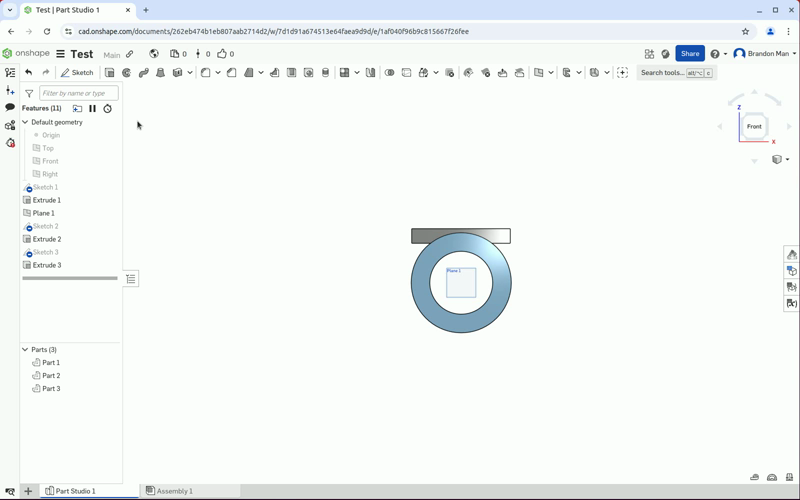
key(shift+h)
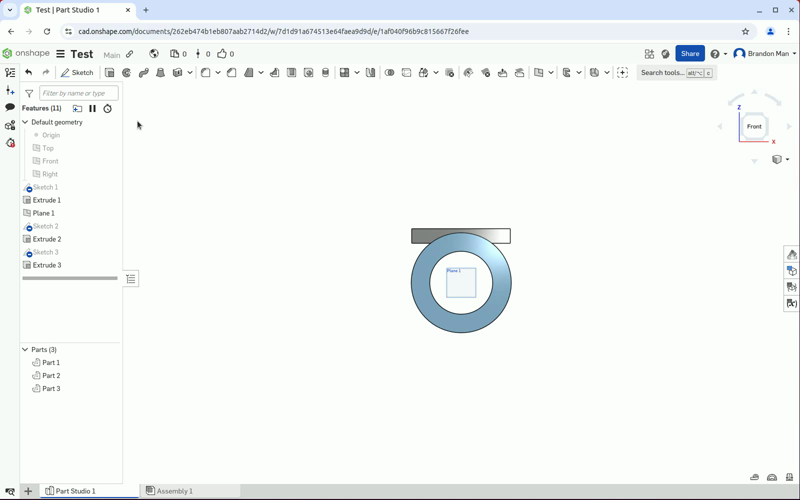
mouse_move(73, 189)
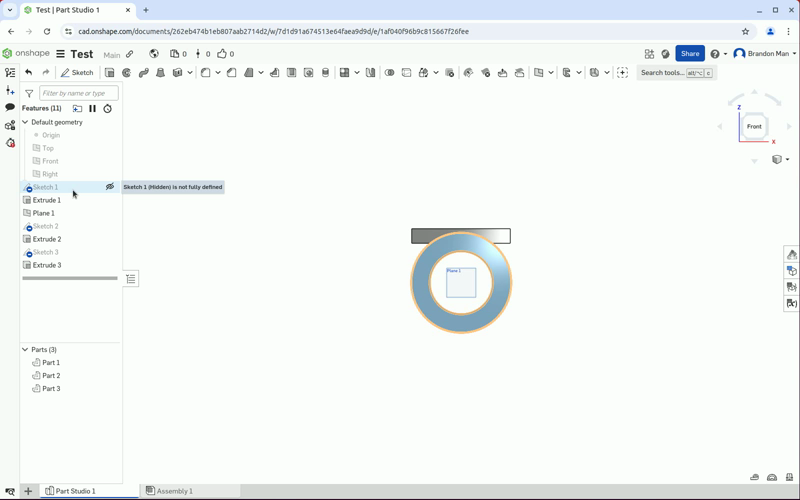
click(73, 189)
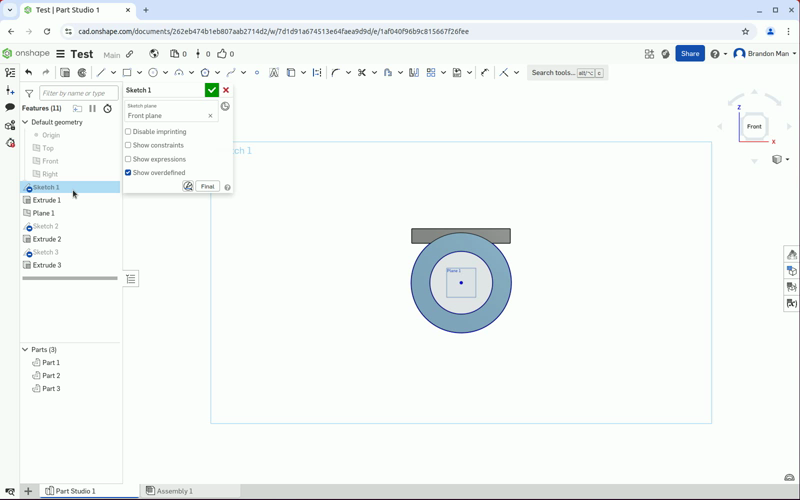
mouse_move(229, 92)
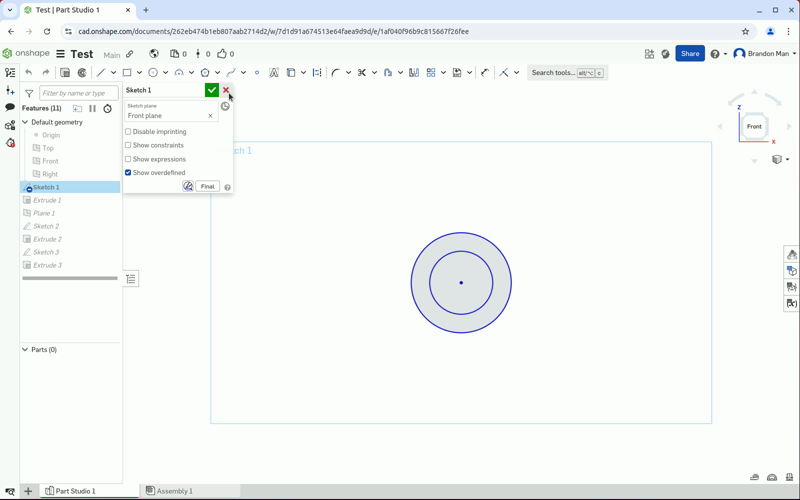
click(229, 92)
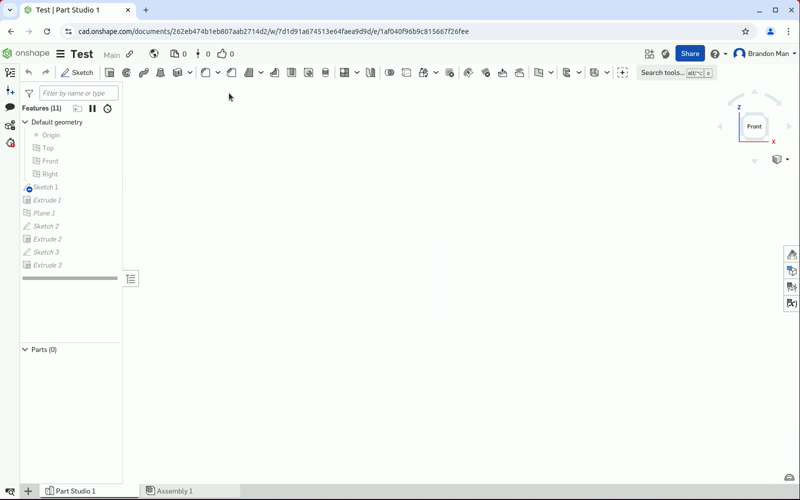
key(shift+s)
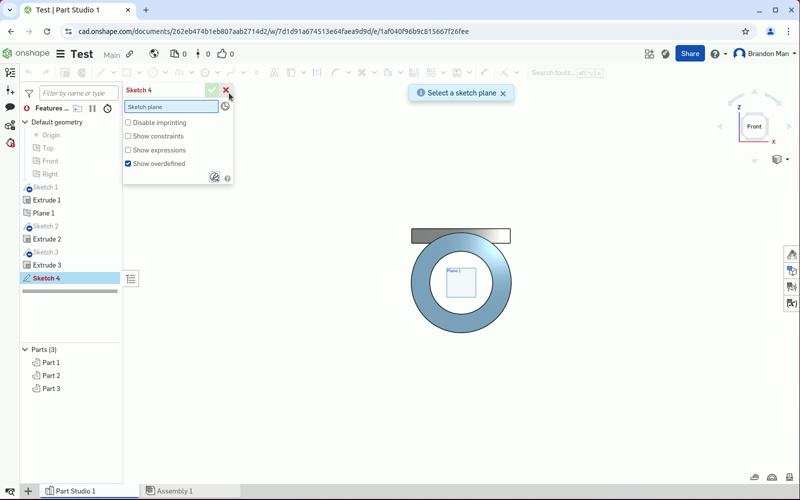
mouse_move(73, 215)
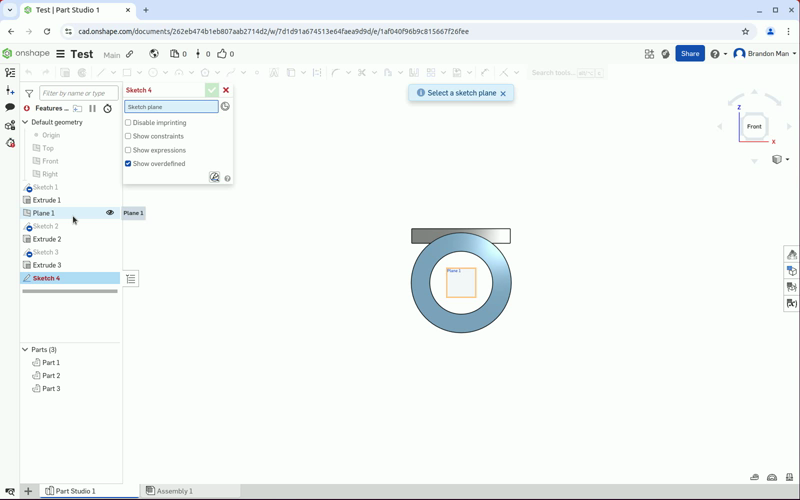
click(73, 215)
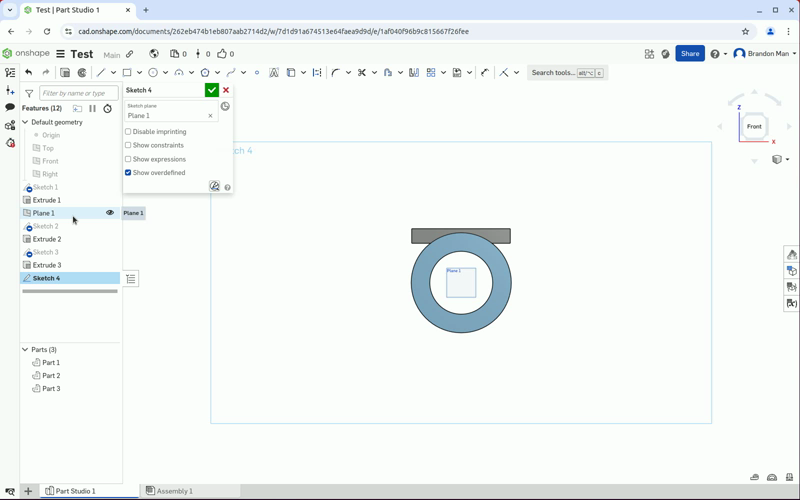
mouse_move(73, 352)
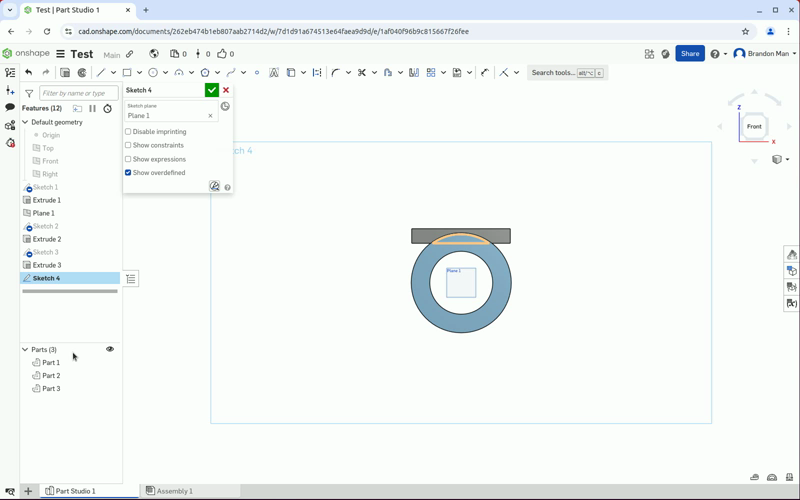
key(y)
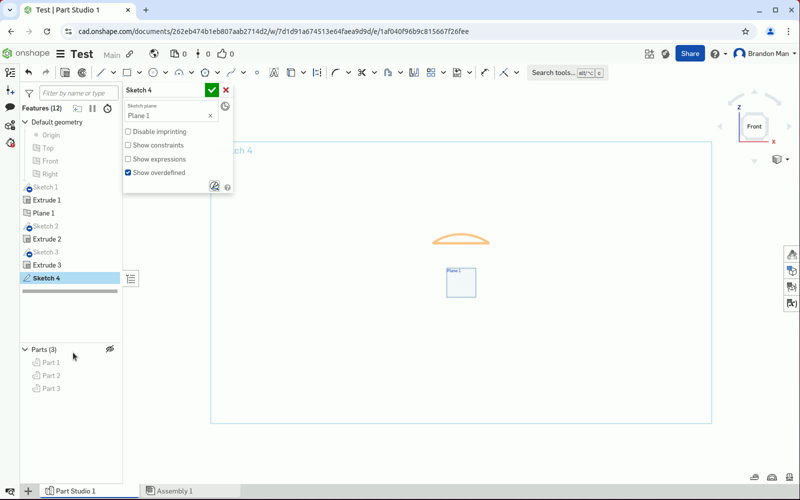
key(l)
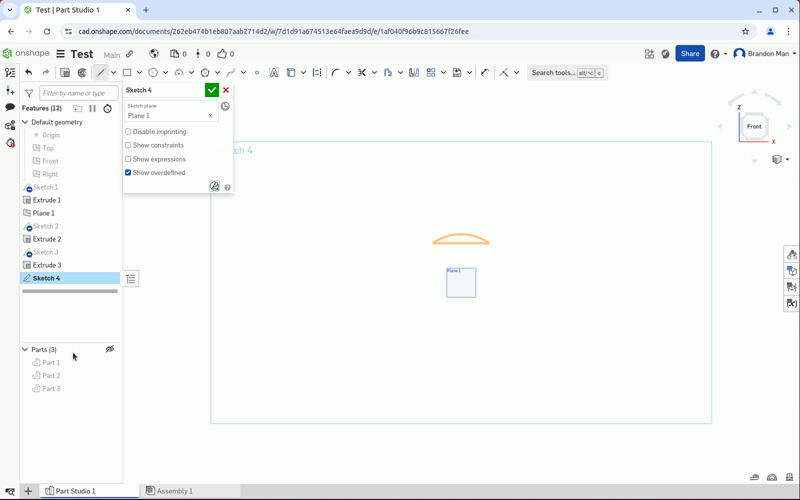
key_down(shift)
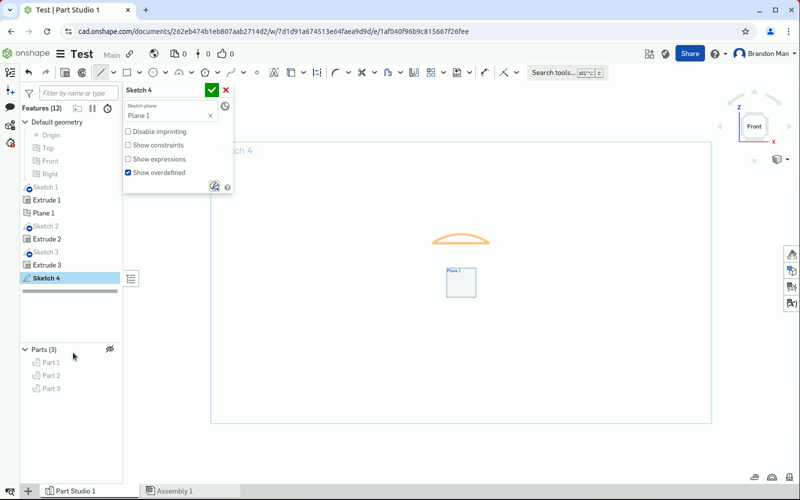
mouse_move(411, 243)
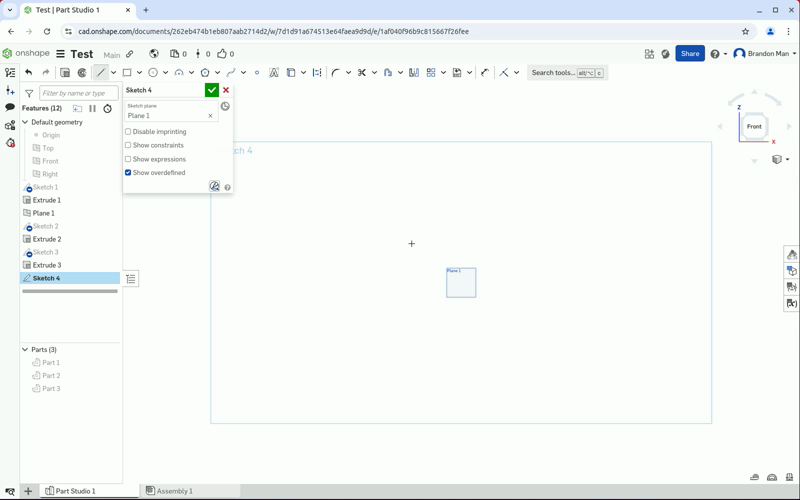
click(411, 243)
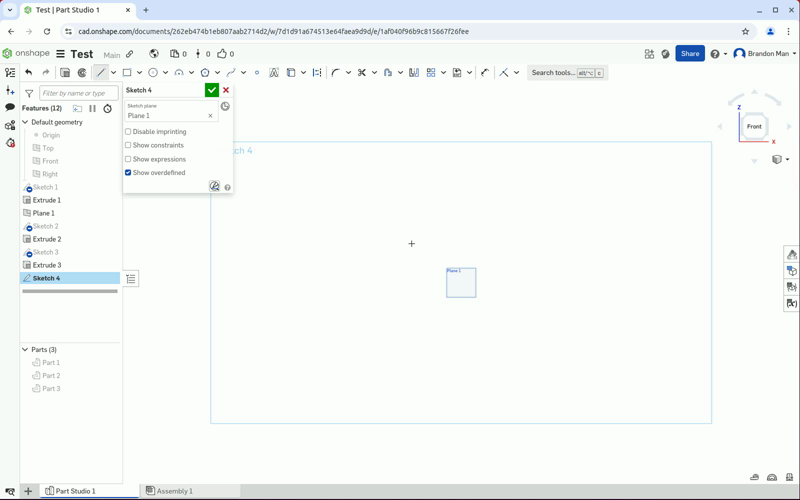
key_up(shift)
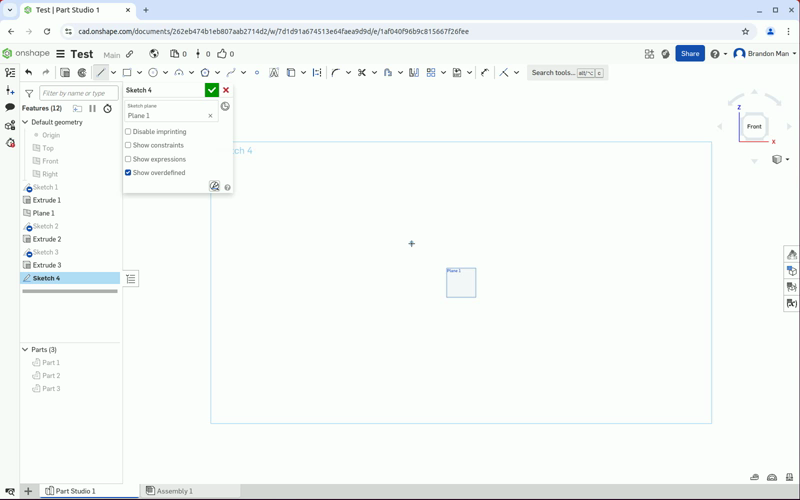
key_down(shift)
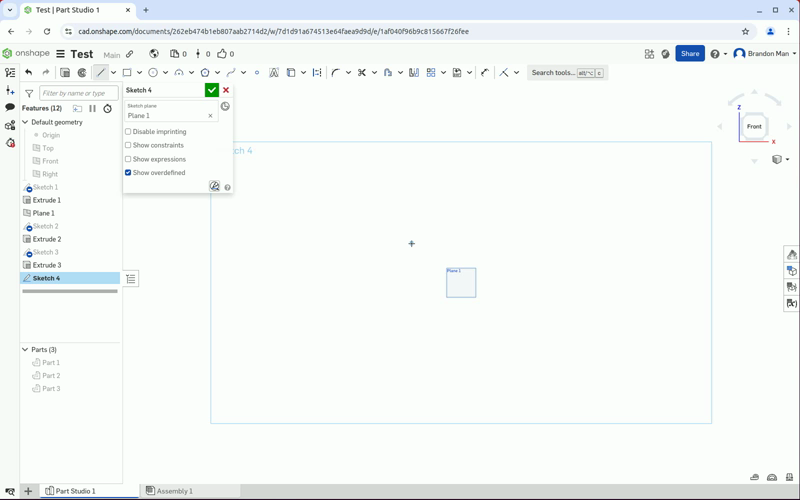
mouse_move(441, 243)
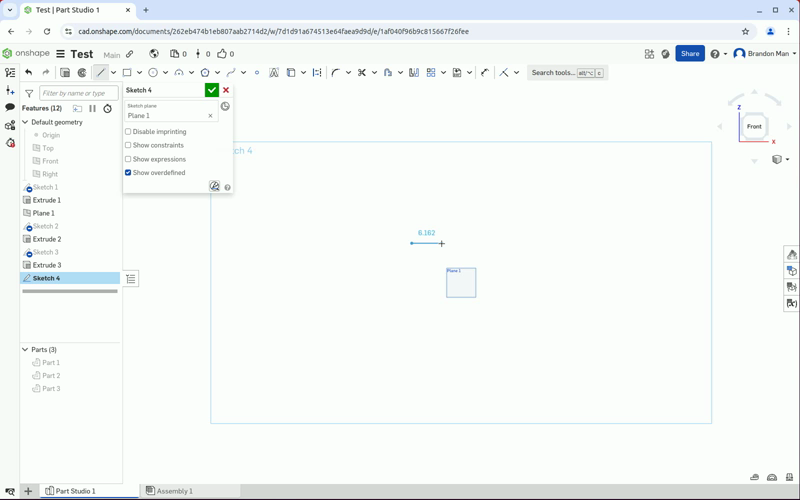
mouse_move(432, 243)
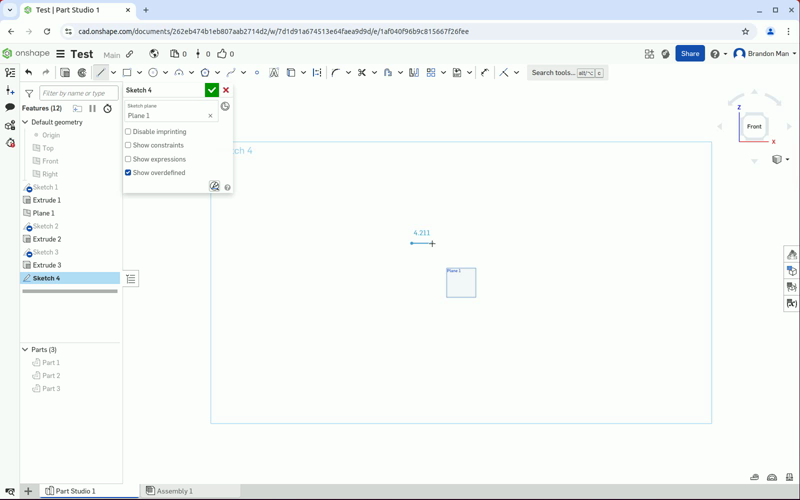
click(432, 243)
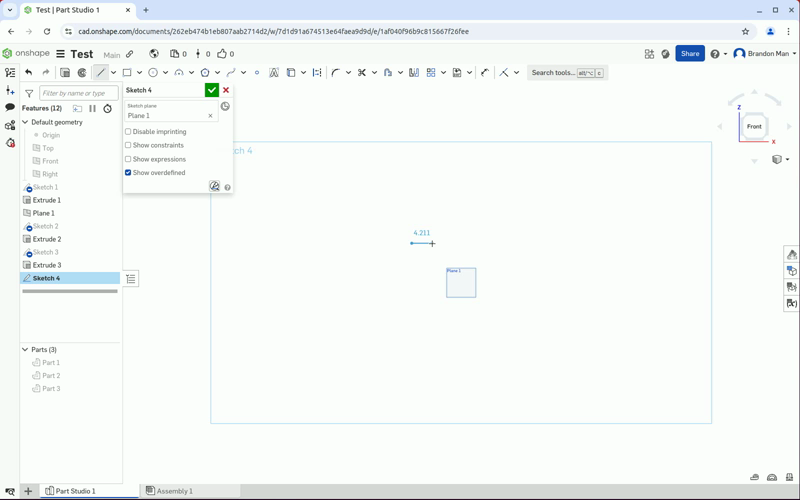
key_up(shift)
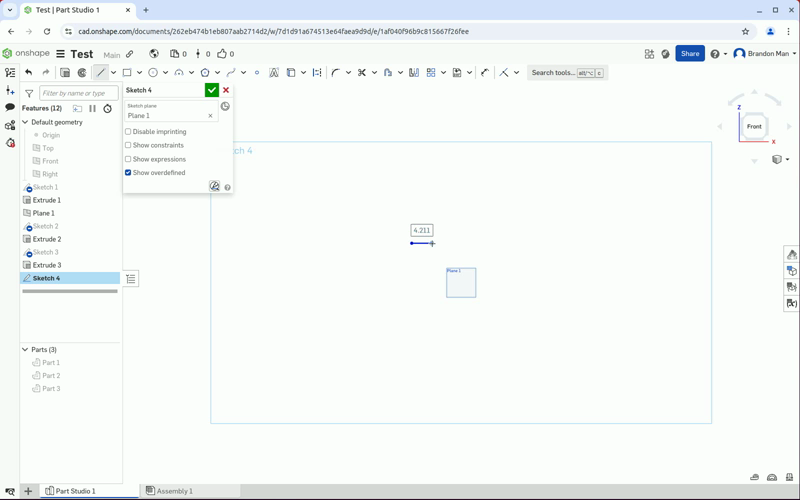
key(esc)
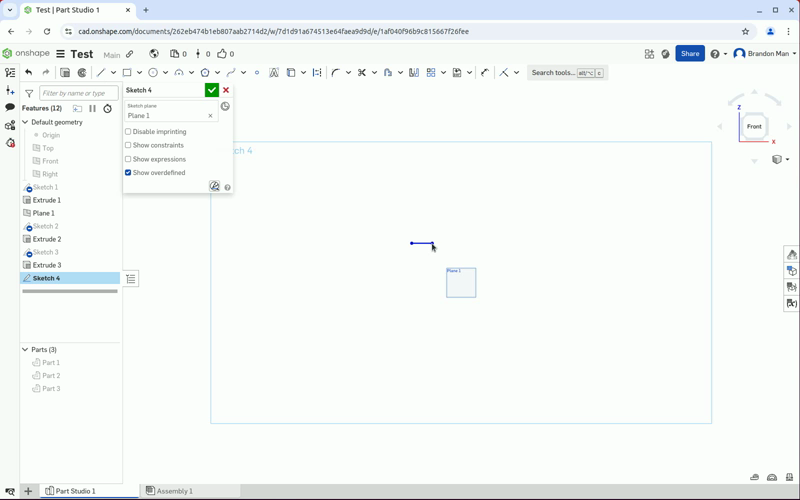
key(a)
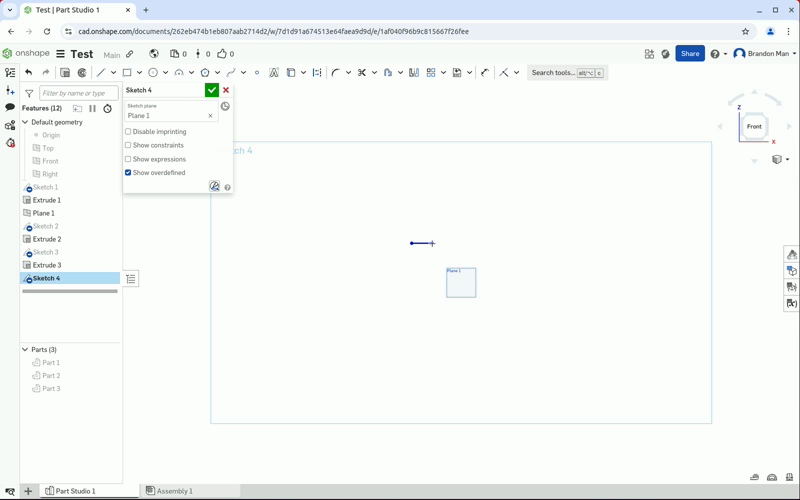
mouse_move(432, 243)
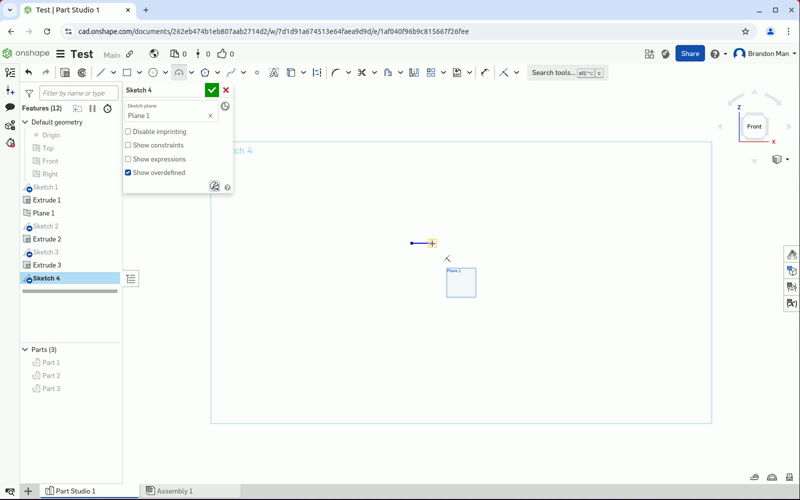
click(432, 243)
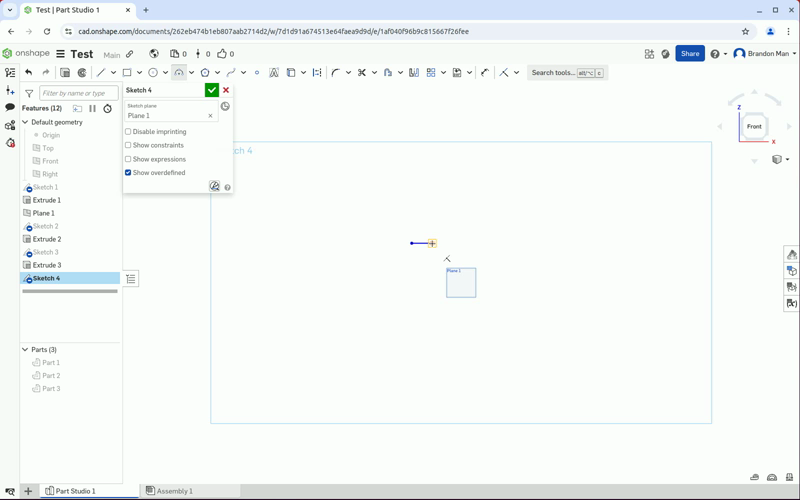
key_down(shift)
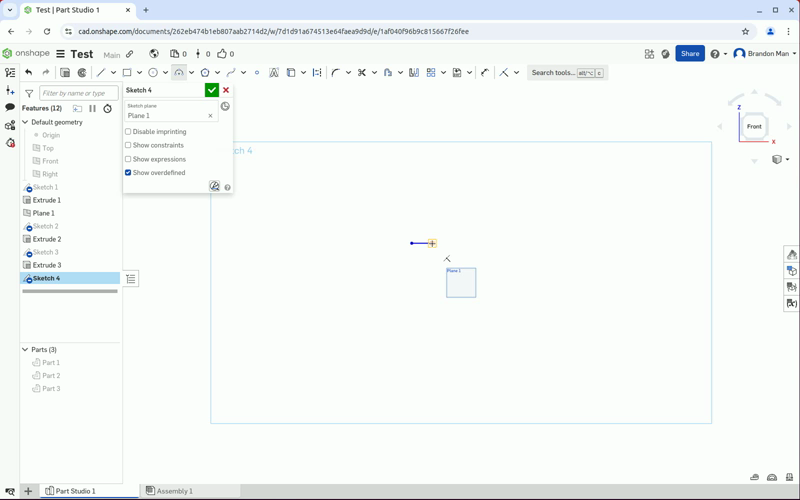
mouse_move(489, 243)
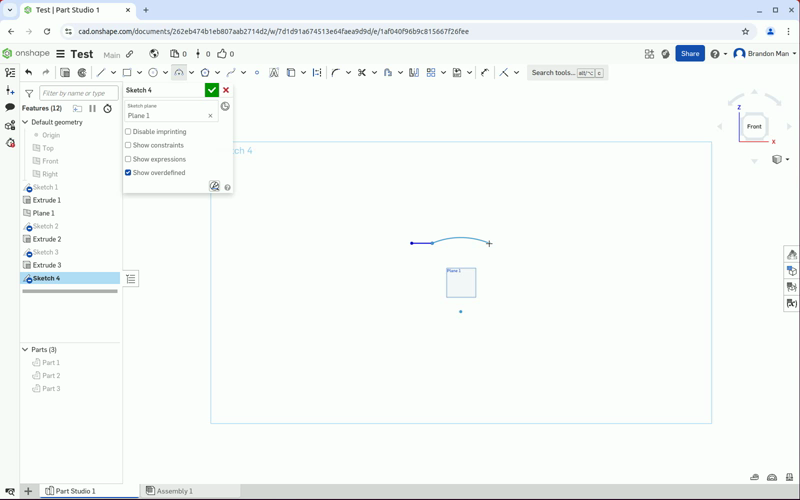
click(489, 243)
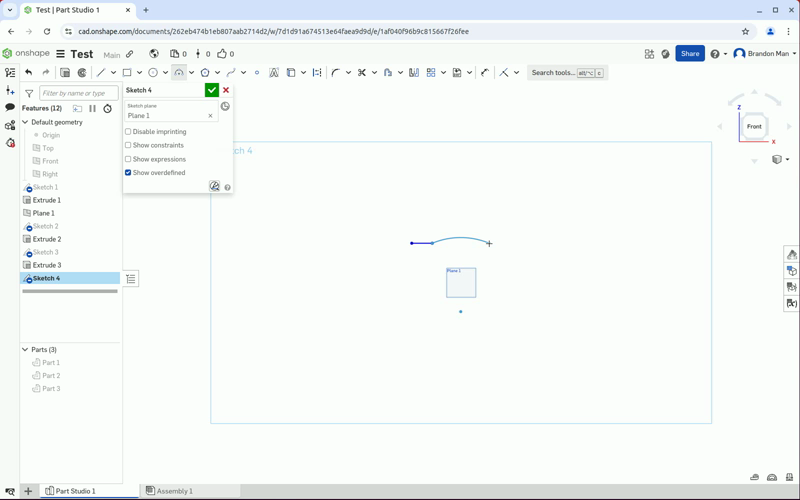
mouse_move(460, 234)
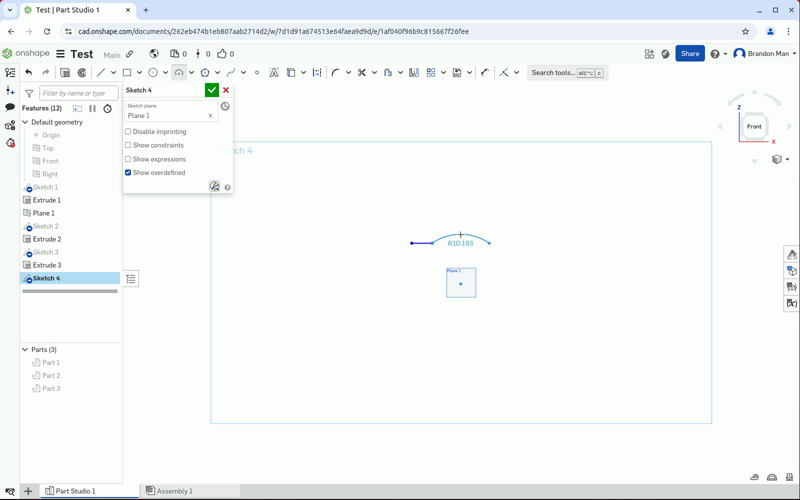
click(460, 234)
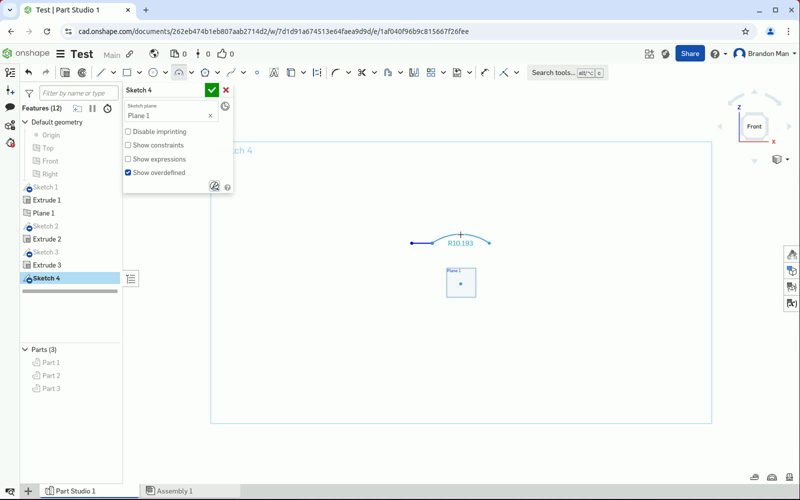
key_up(shift)
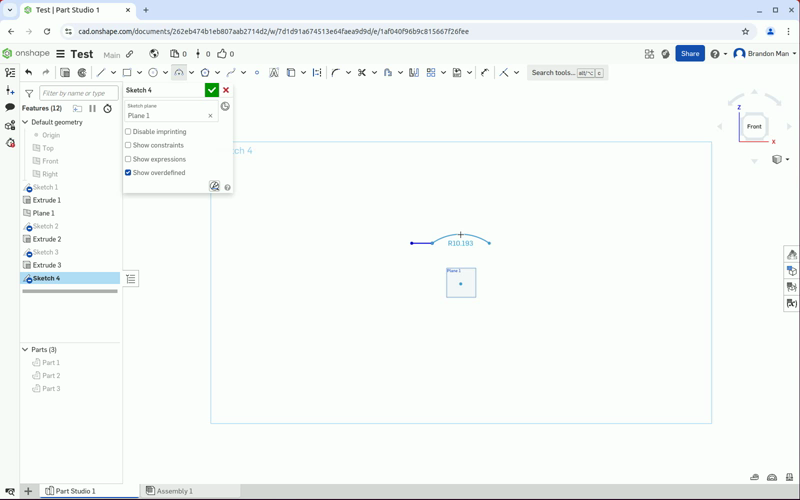
key(esc)
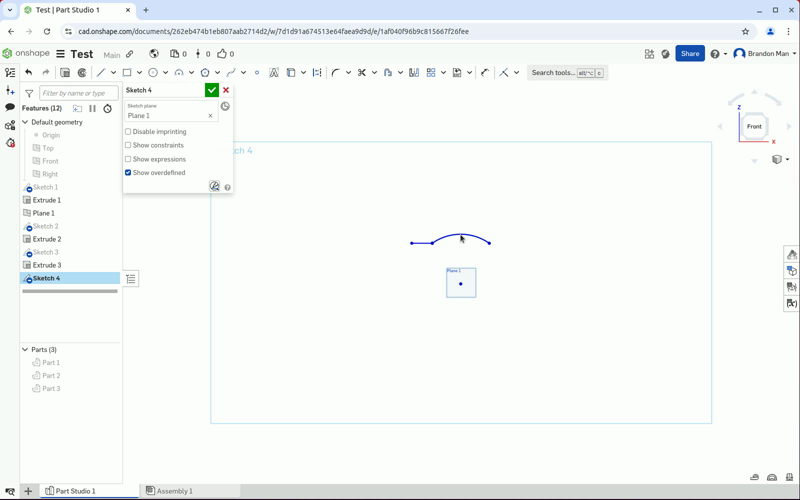
key(l)
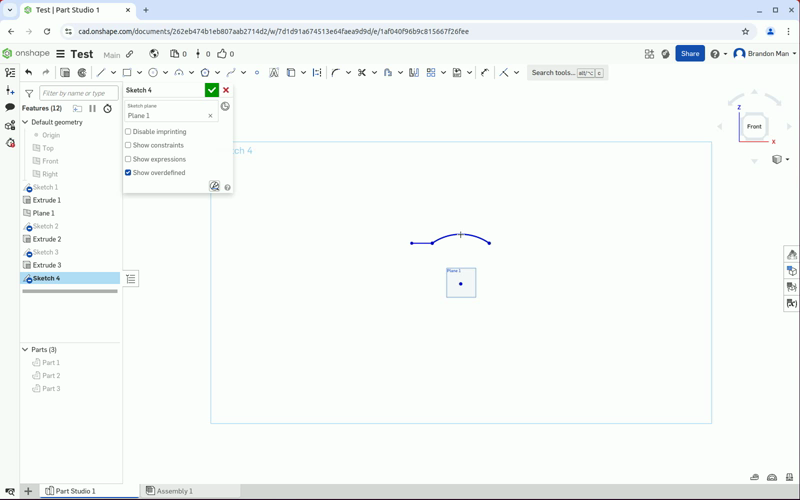
mouse_move(489, 243)
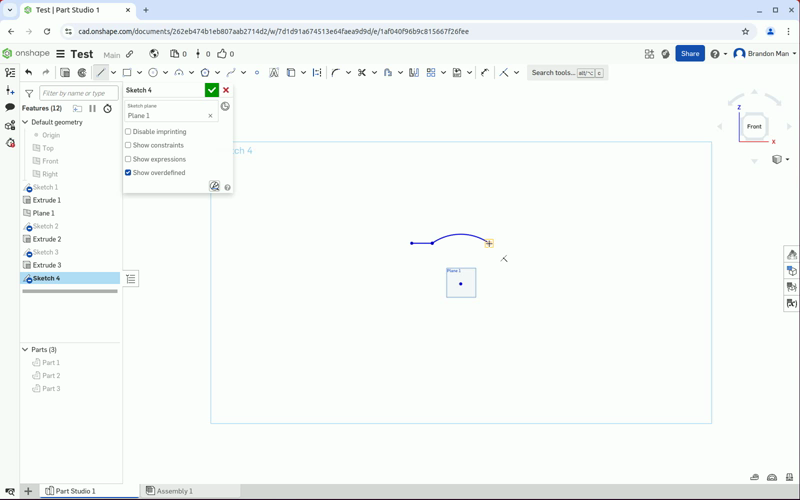
click(489, 243)
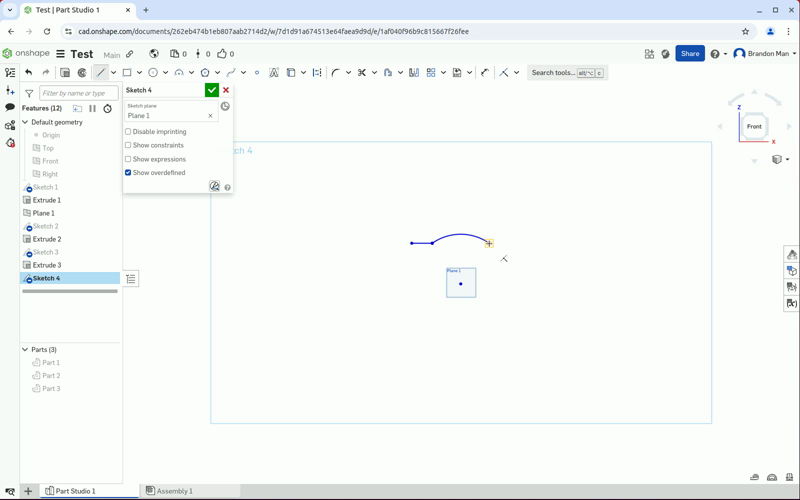
key_down(shift)
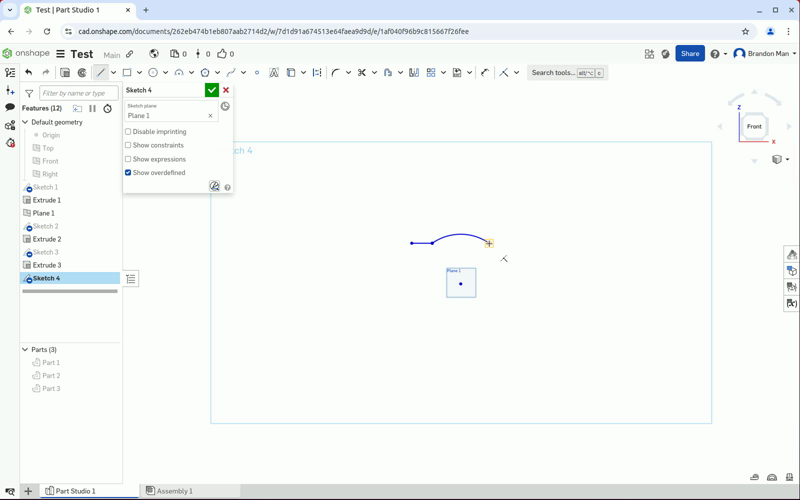
mouse_move(519, 243)
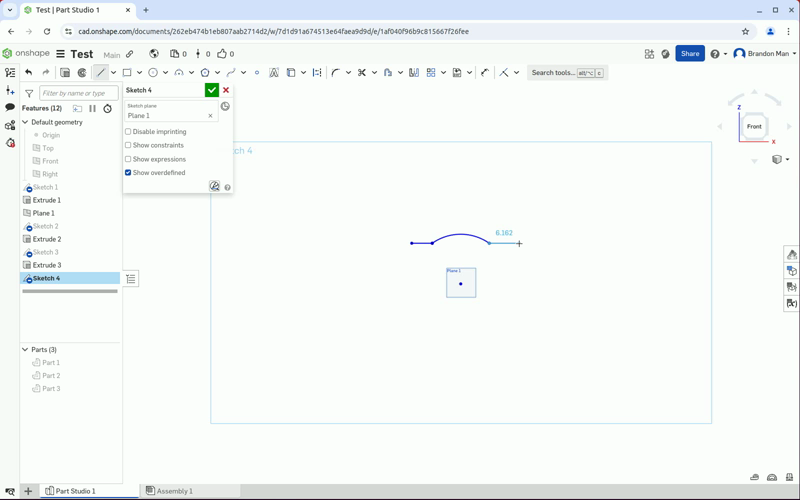
mouse_move(510, 243)
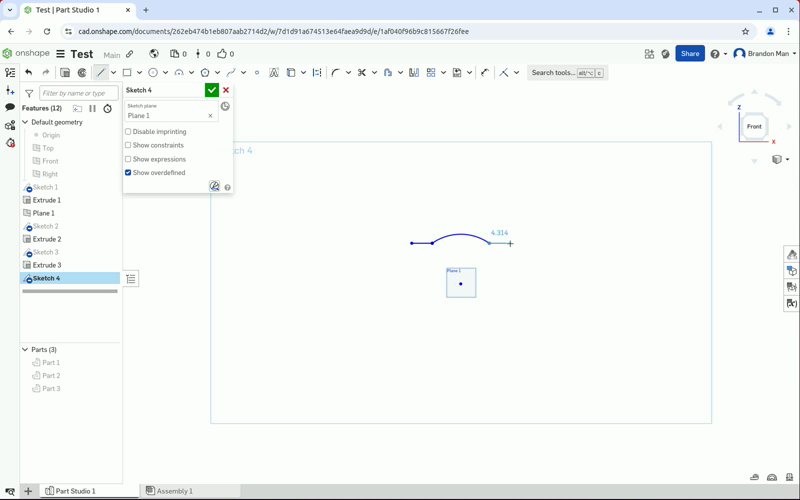
click(510, 243)
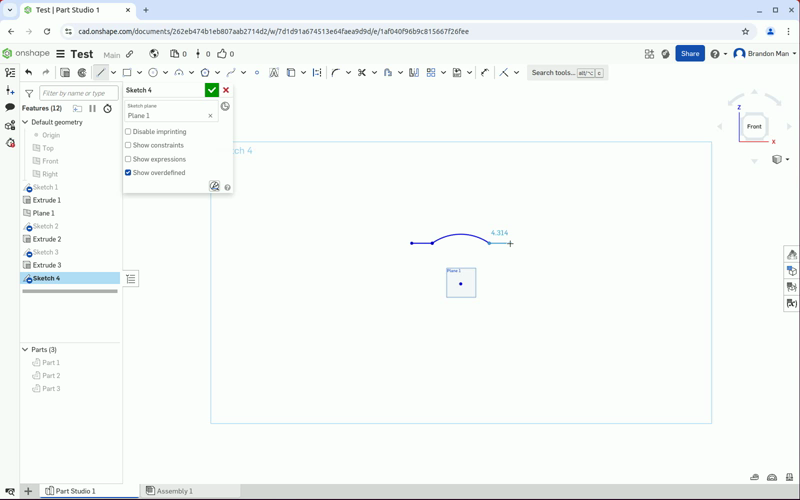
key_up(shift)
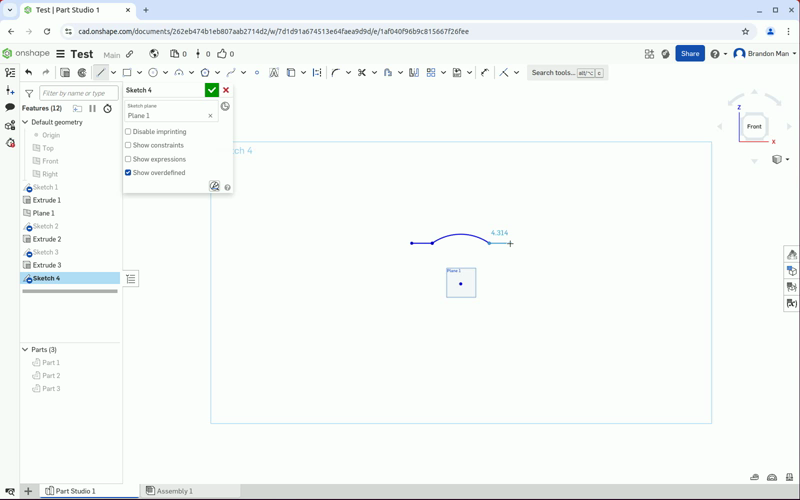
key_down(shift)
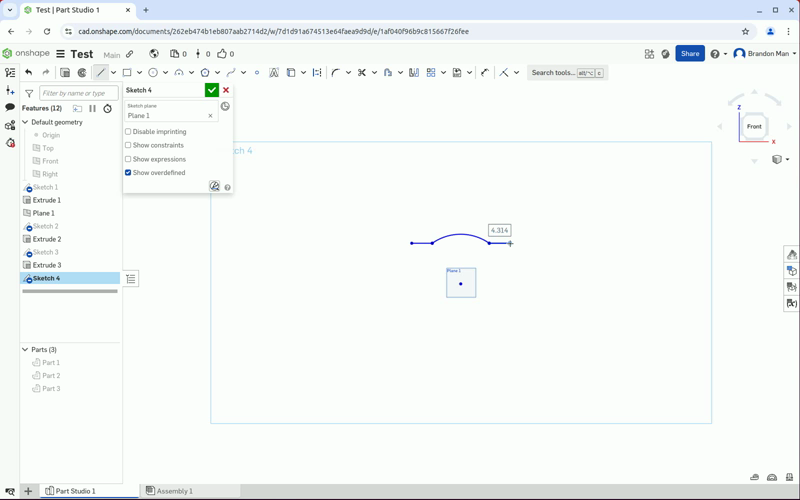
mouse_move(540, 243)
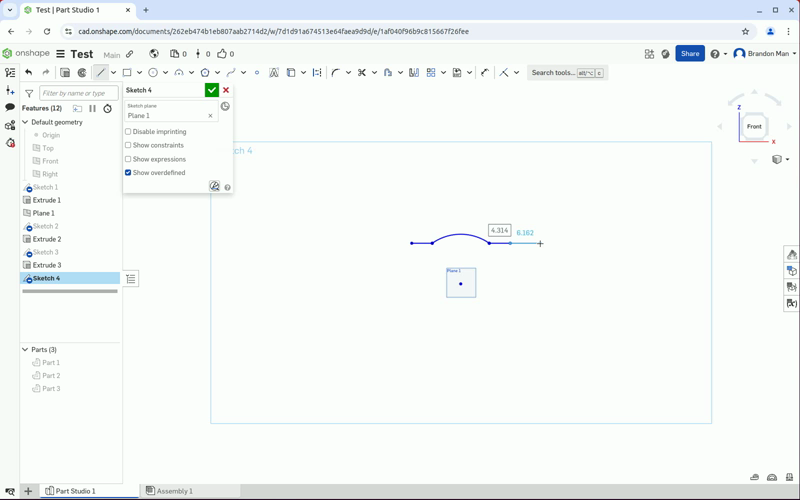
mouse_move(510, 228)
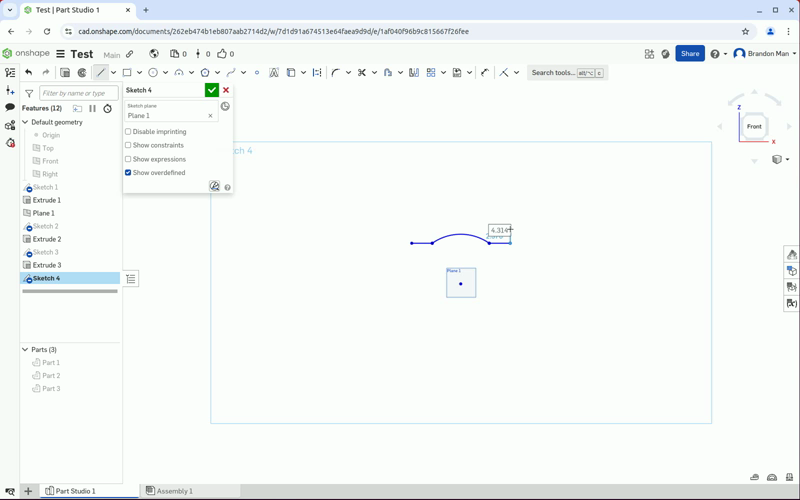
click(510, 228)
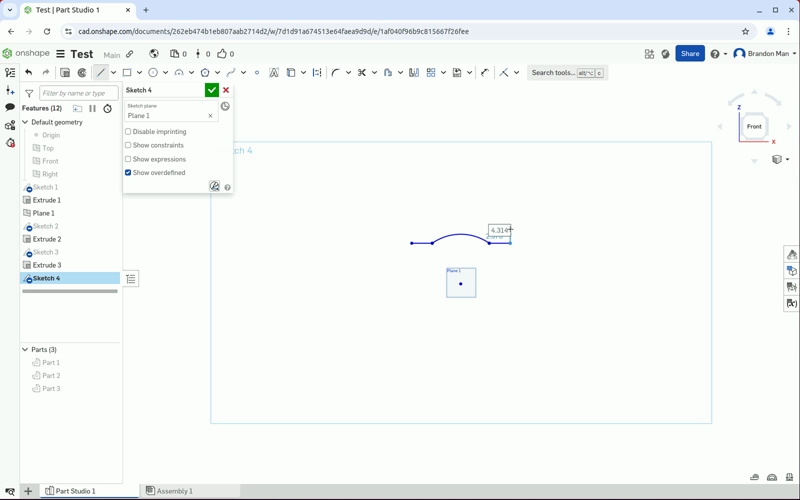
key_up(shift)
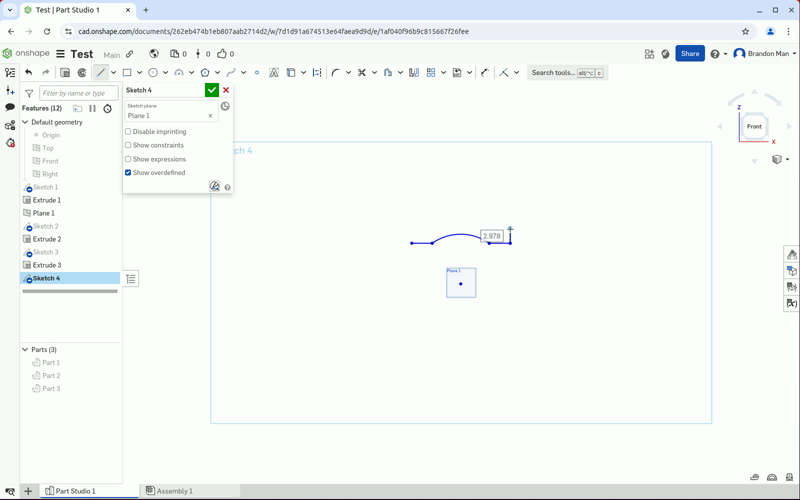
key_down(shift)
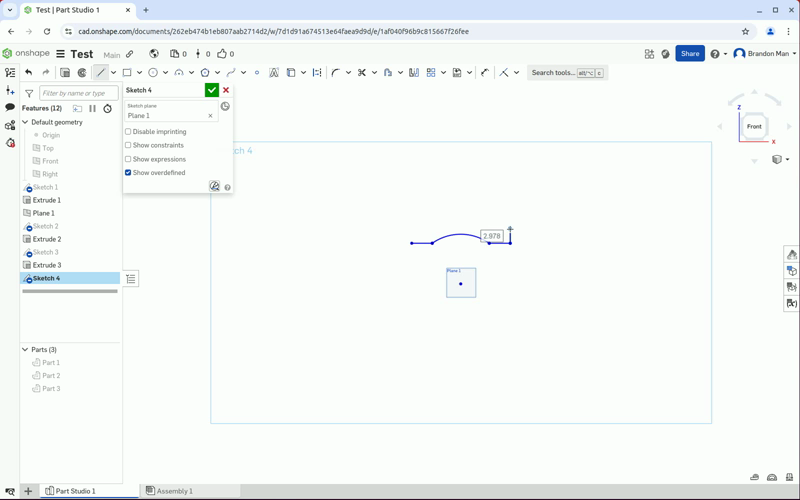
mouse_move(411, 228)
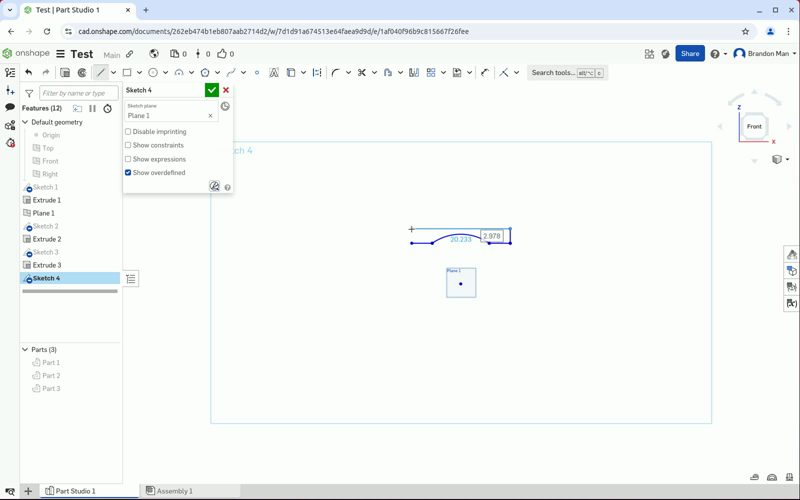
click(411, 228)
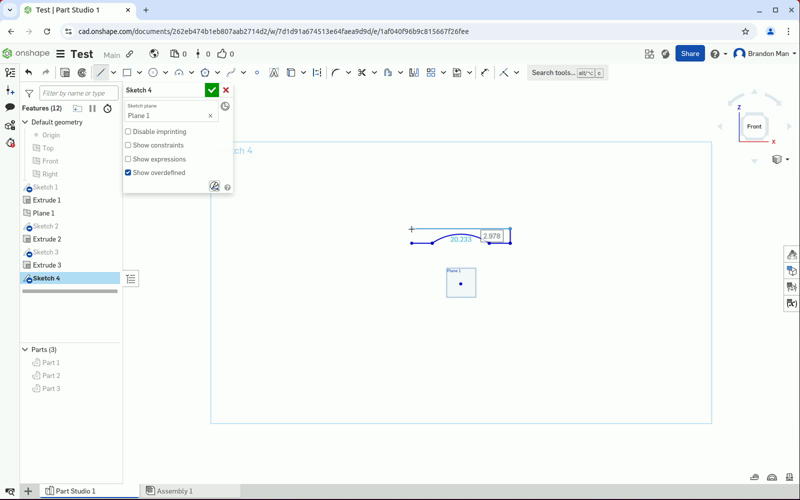
key_up(shift)
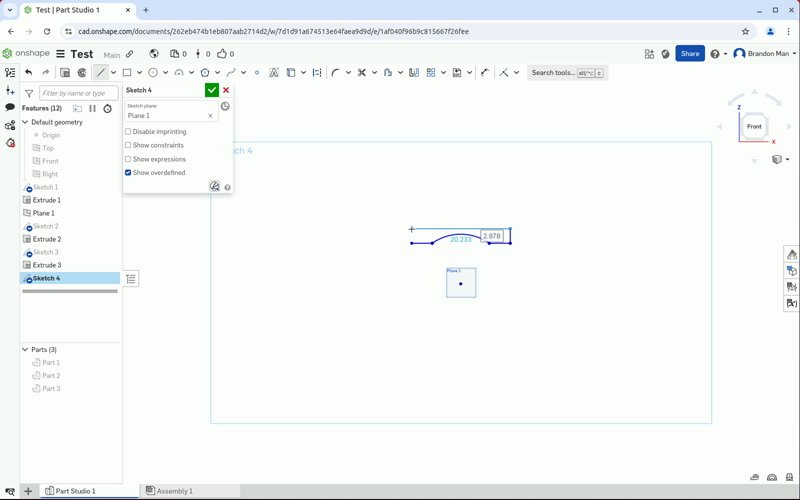
mouse_move(441, 228)
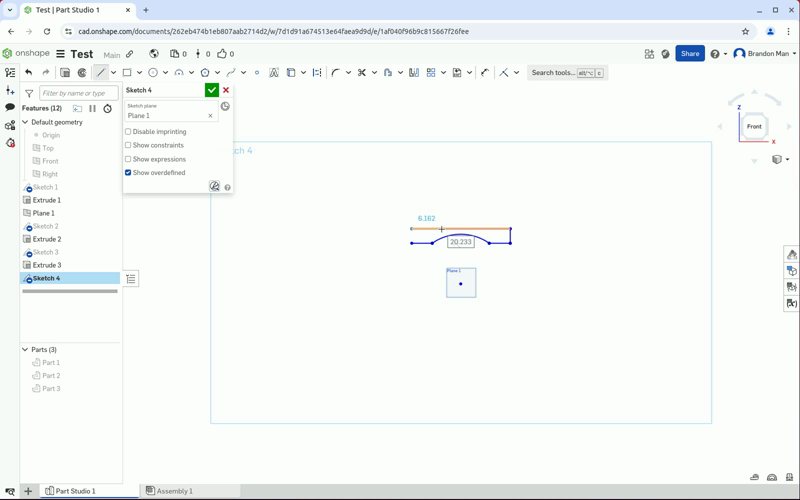
key_down(shift)
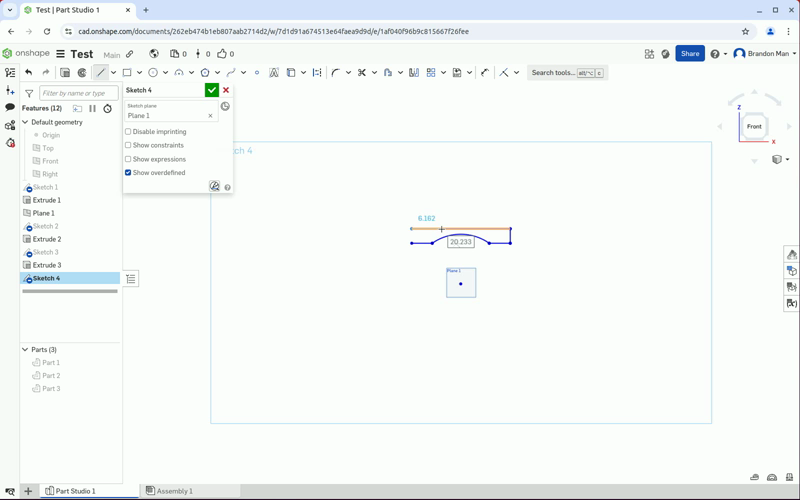
mouse_move(411, 243)
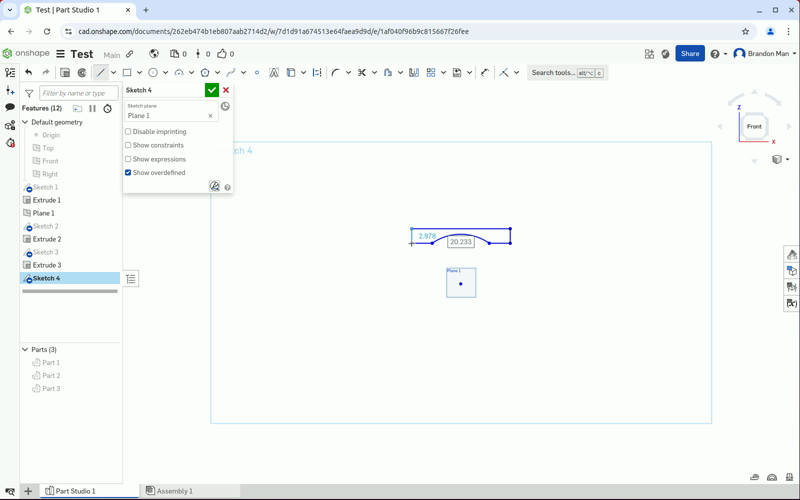
key_up(shift)
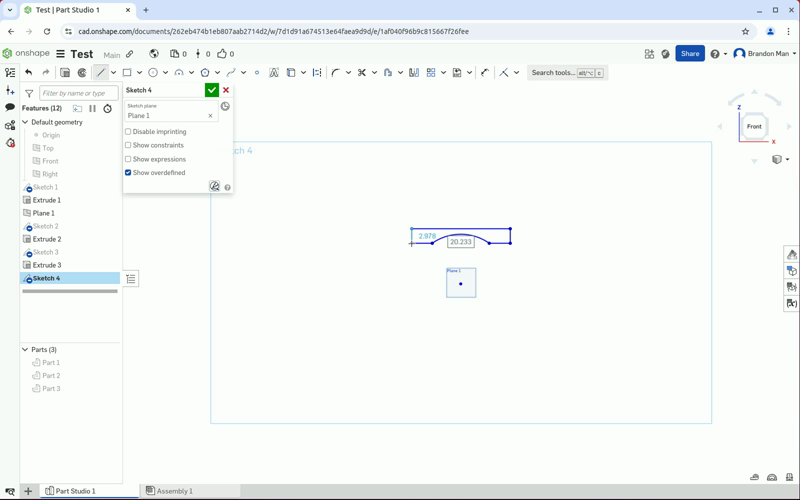
click(411, 243)
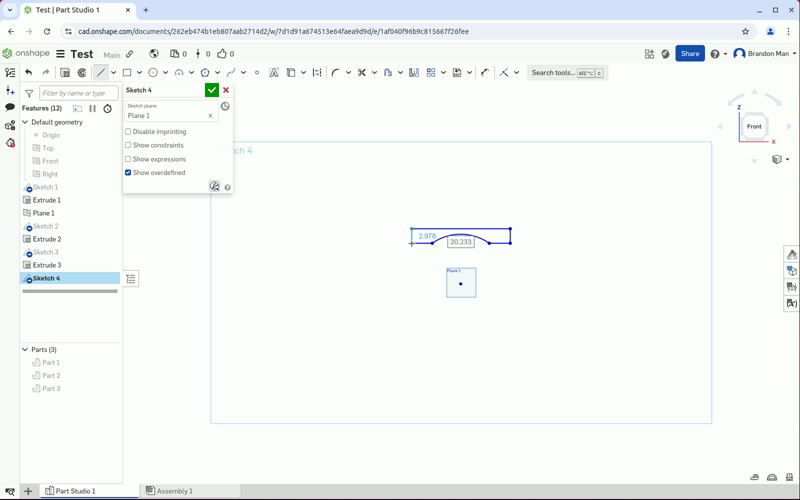
key(esc)
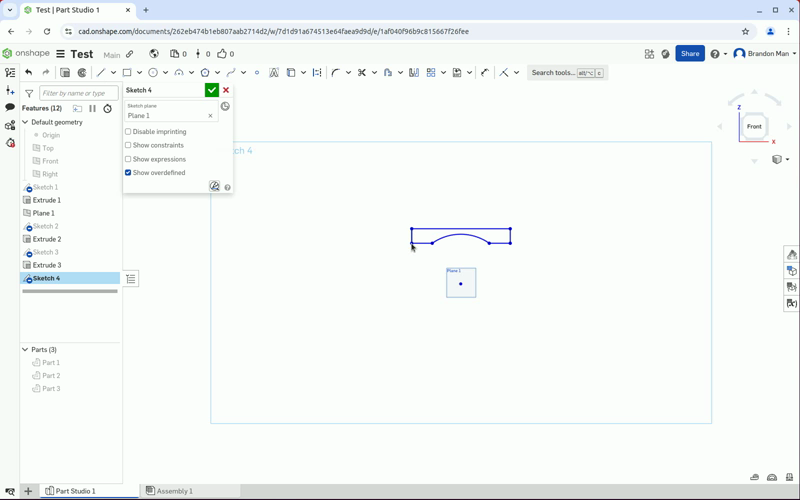
mouse_move(437, 232)
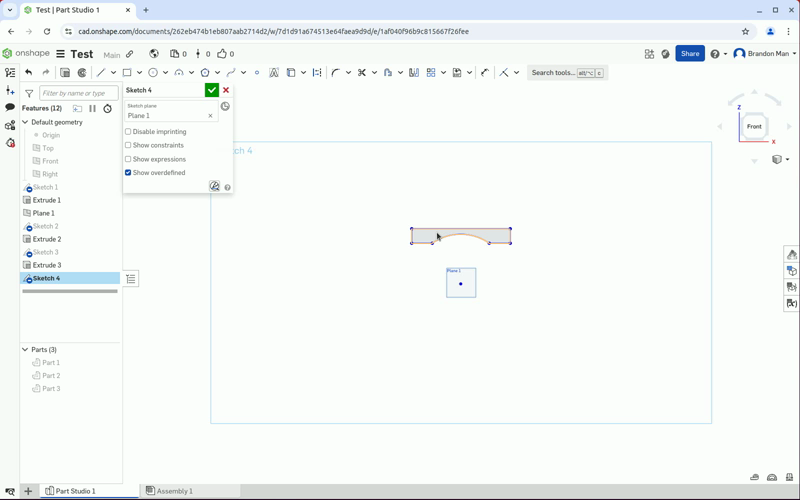
scroll(6)
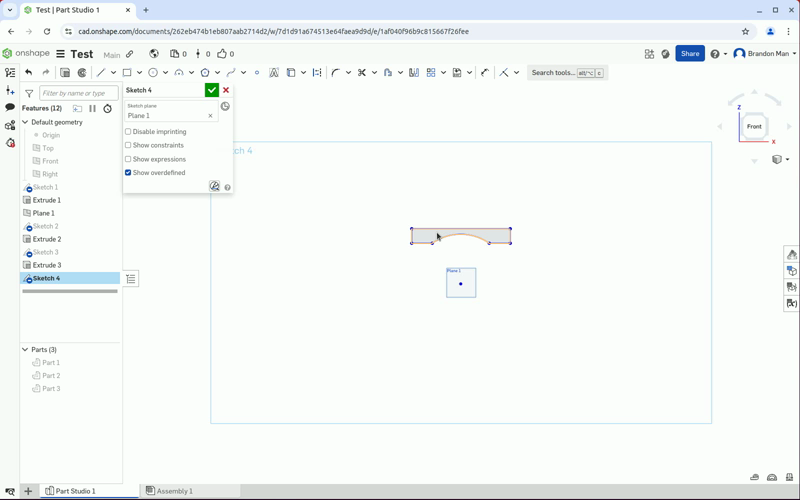
scroll(6)
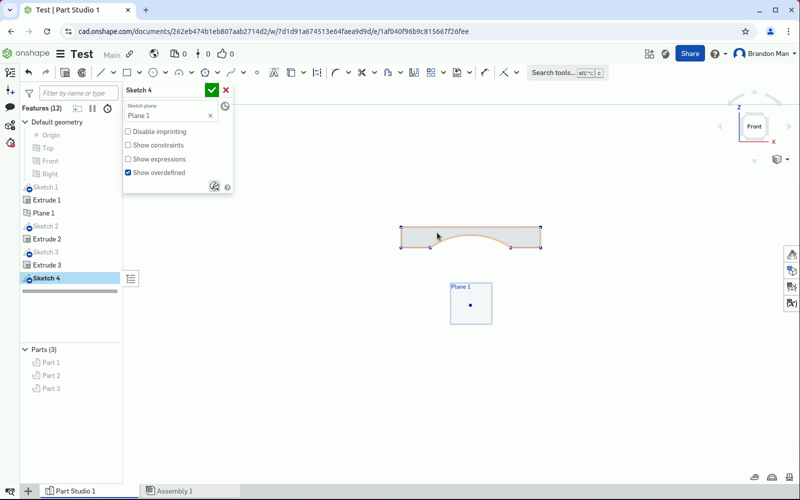
scroll(6)
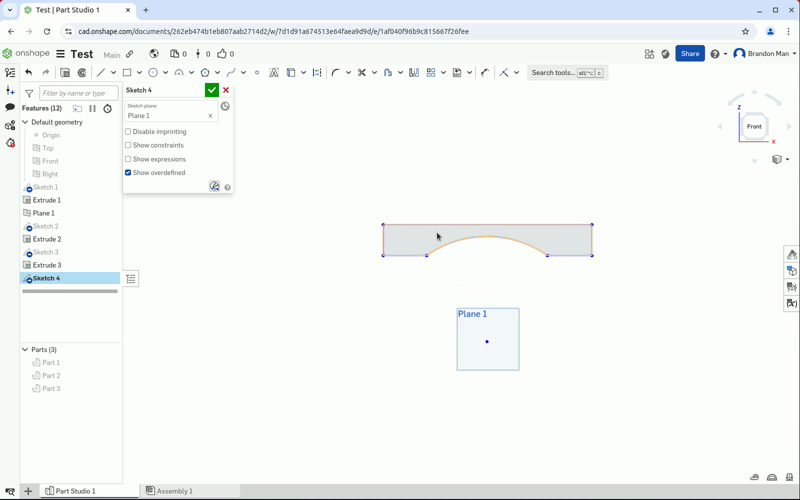
scroll(6)
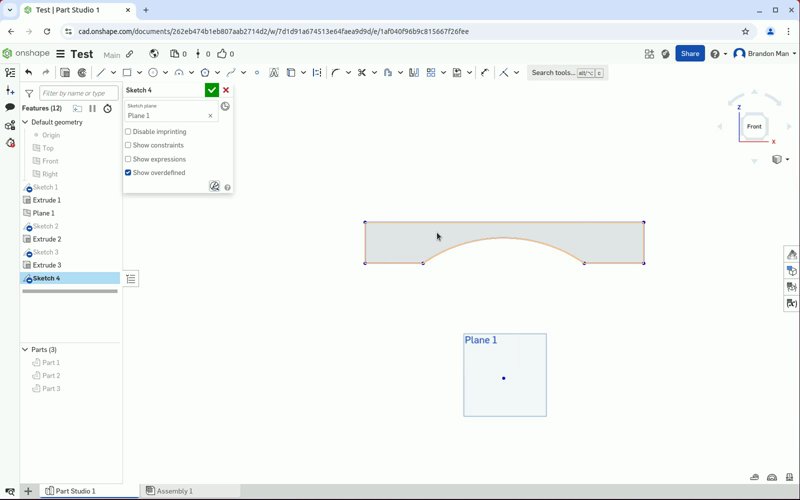
scroll(6)
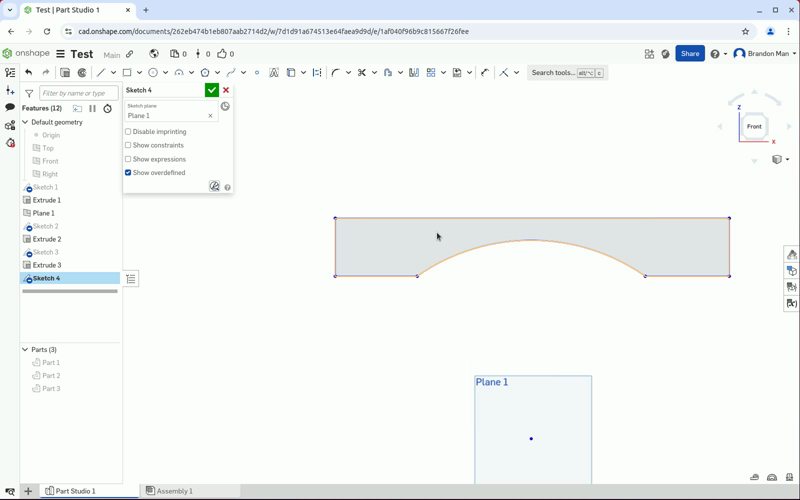
scroll(6)
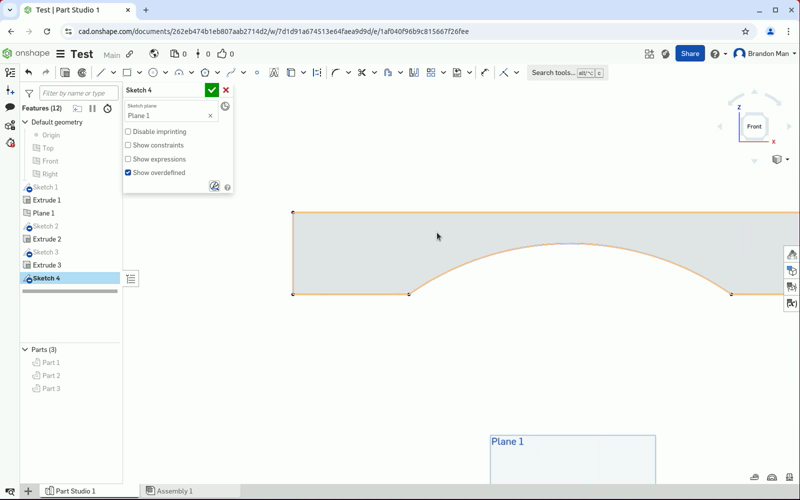
scroll(6)
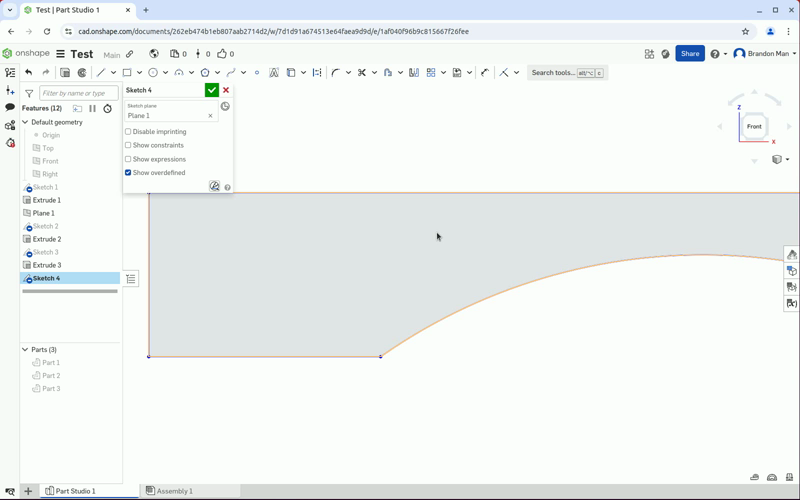
click(437, 232)
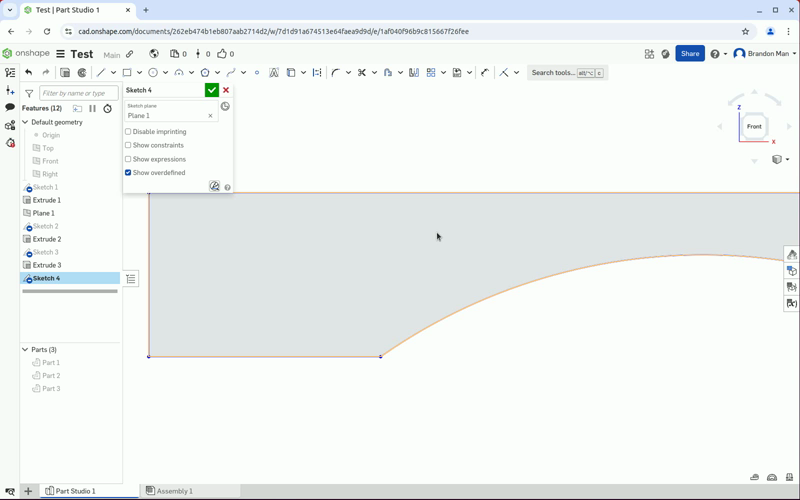
scroll(-6)
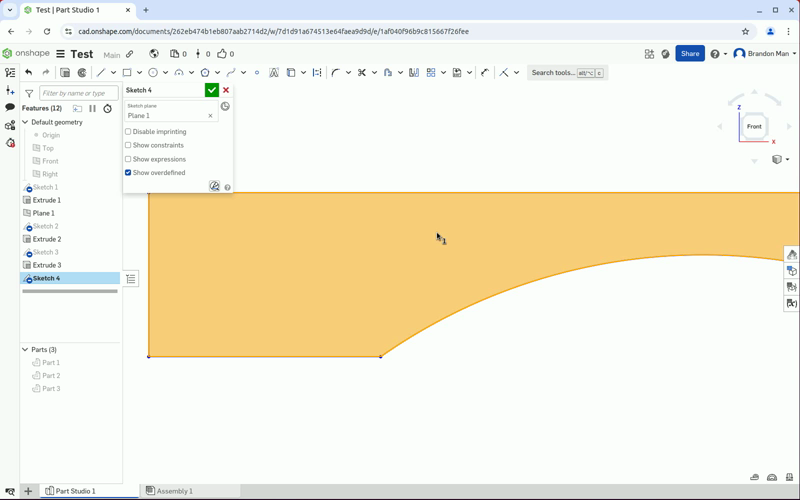
scroll(-6)
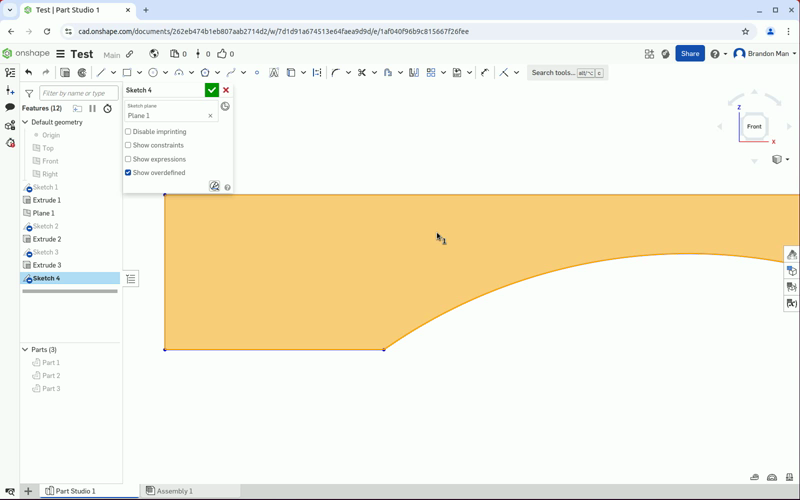
scroll(-6)
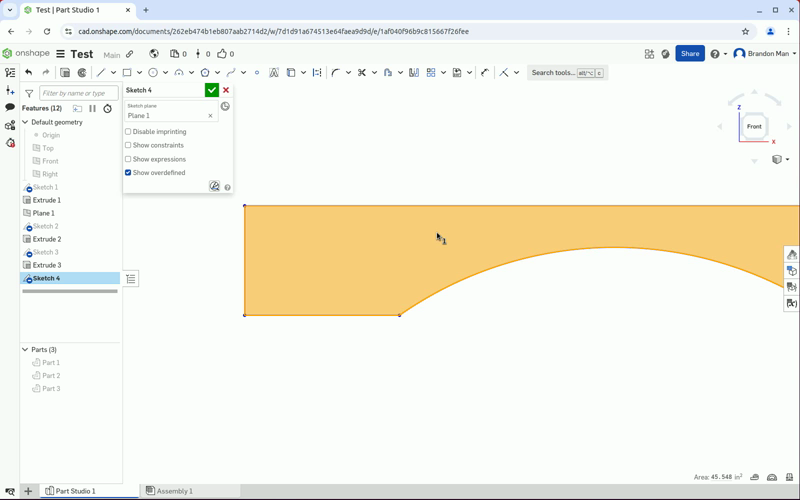
scroll(-6)
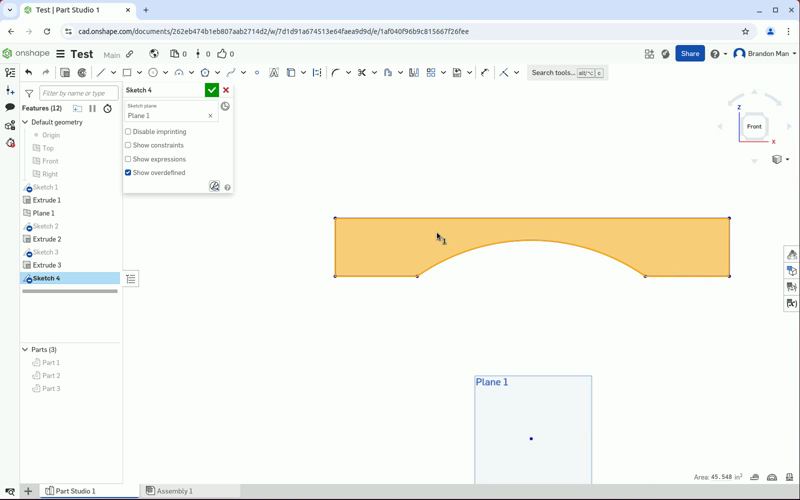
scroll(-6)
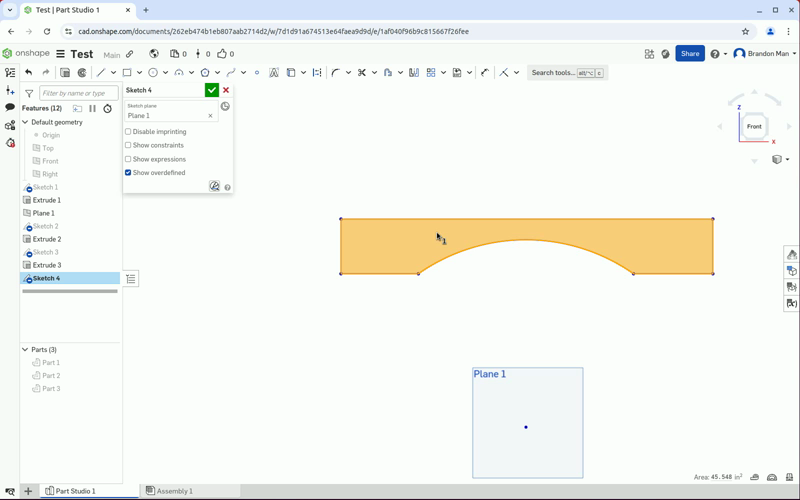
scroll(-6)
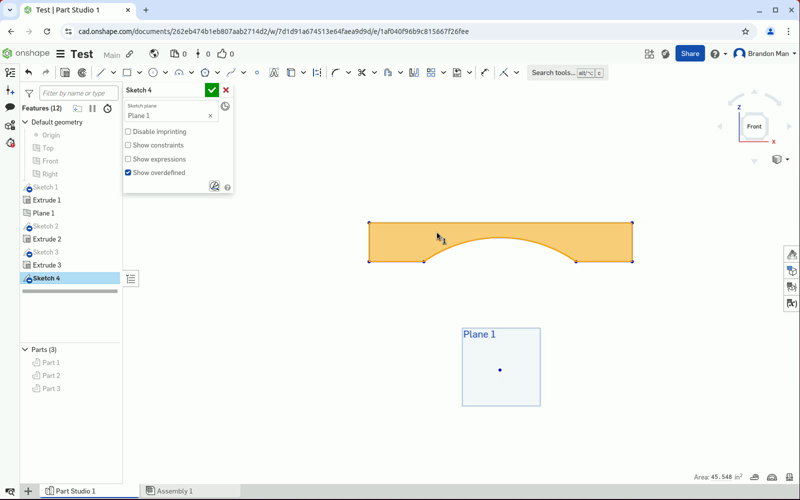
scroll(-6)
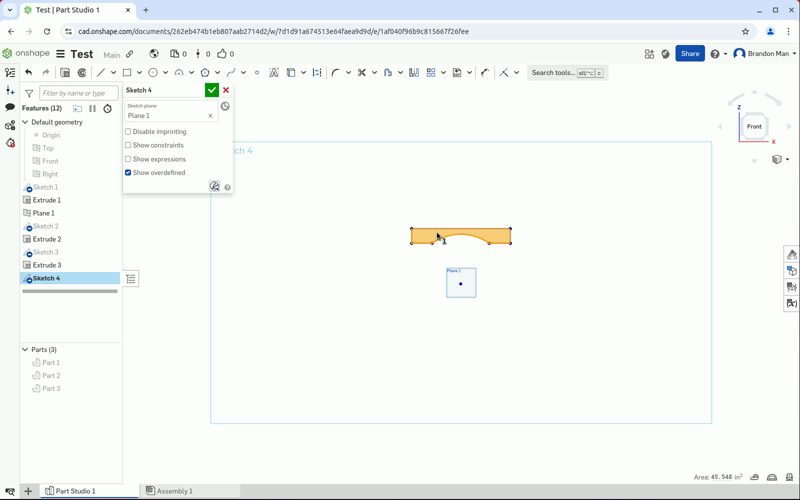
mouse_move(73, 352)
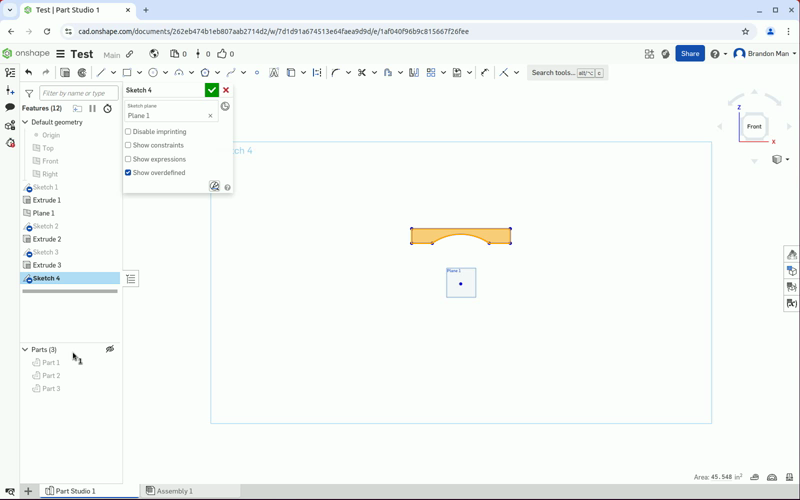
key(shift+y)
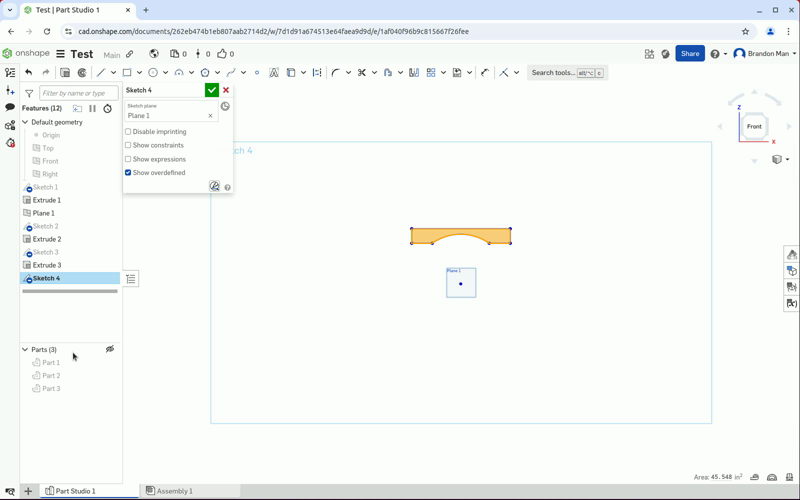
key(shift+e)
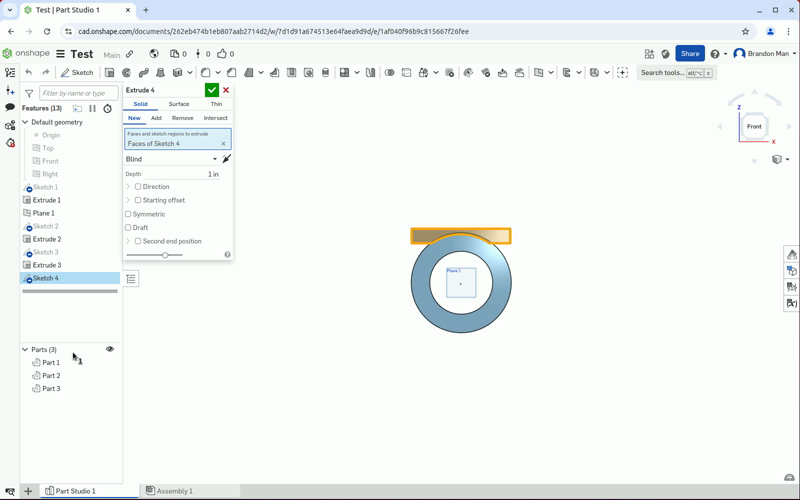
mouse_move(143, 106)
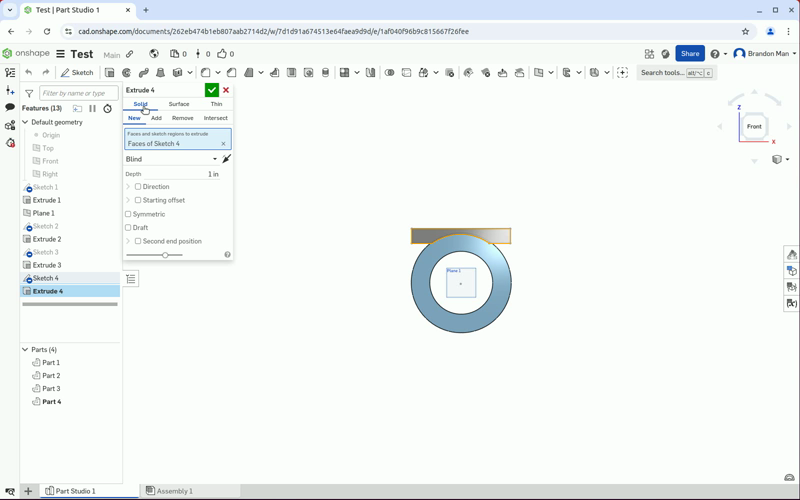
click(143, 106)
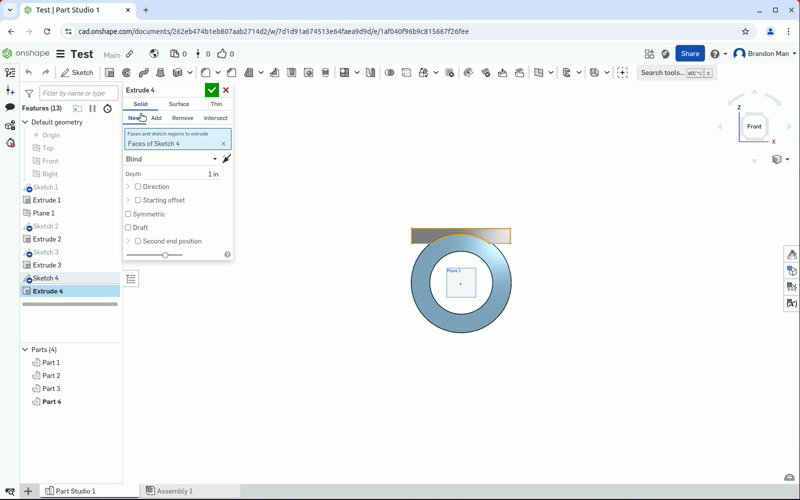
mouse_move(137, 120)
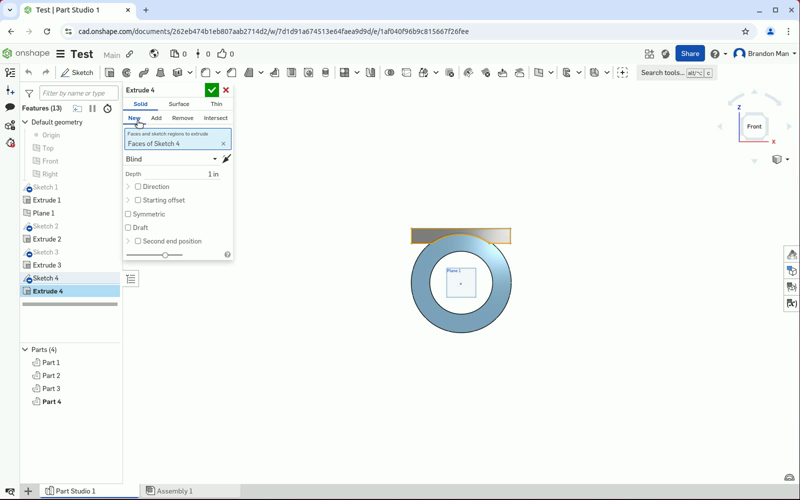
click(137, 120)
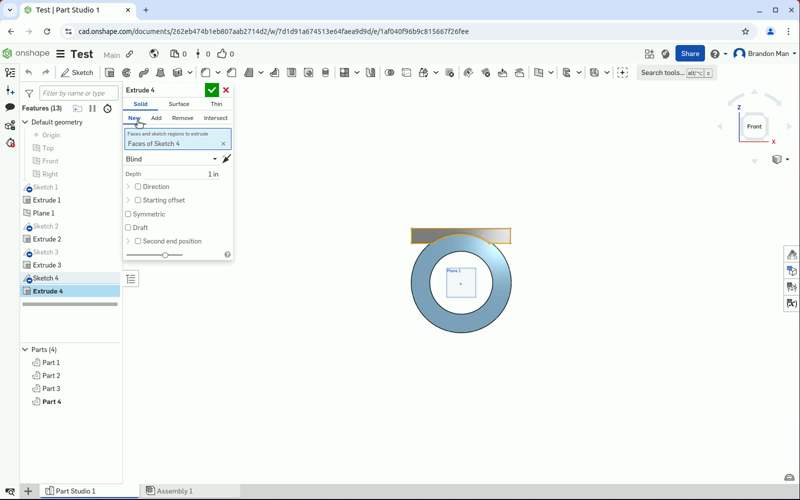
key(tab, 4)
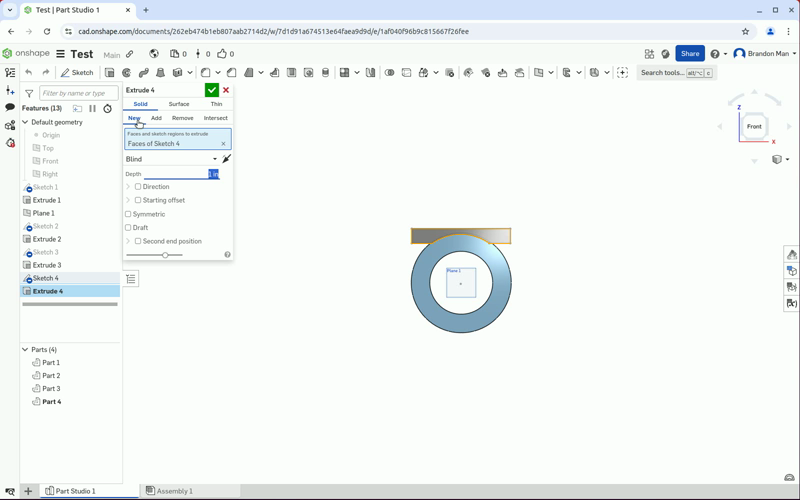
text(-9.869)
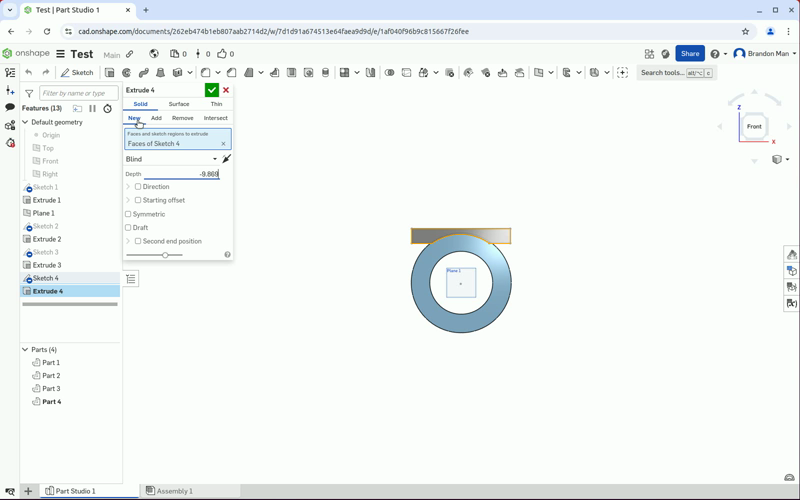
key(enter)
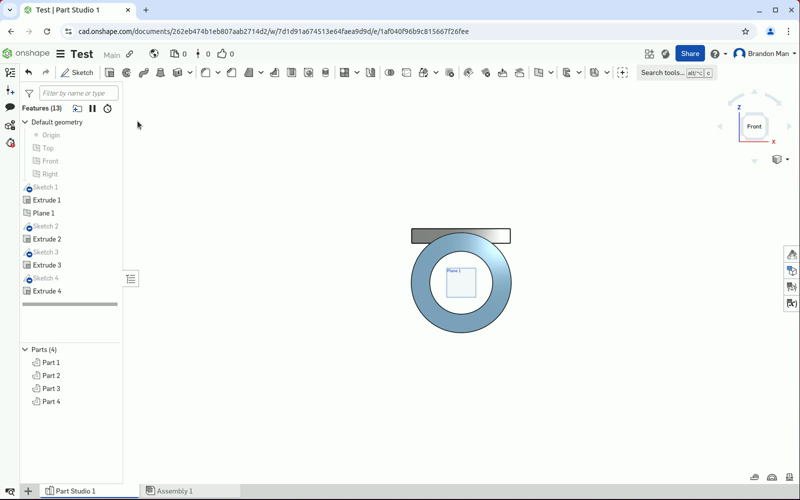
key(shift+h)
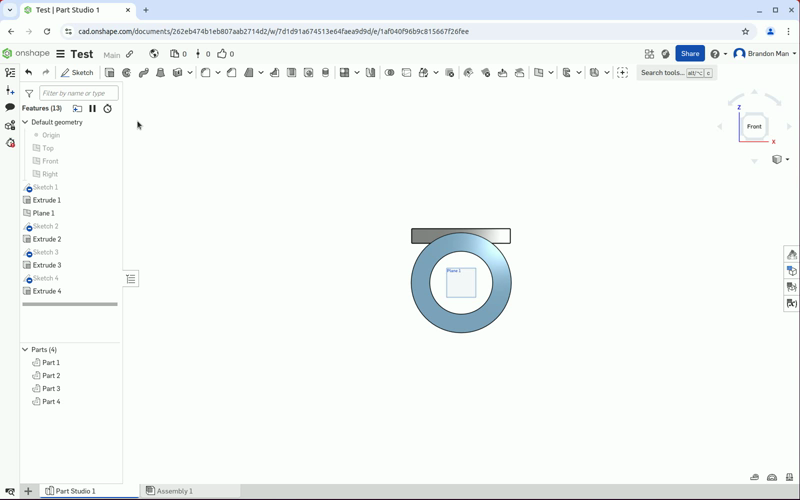
key(shift+h)
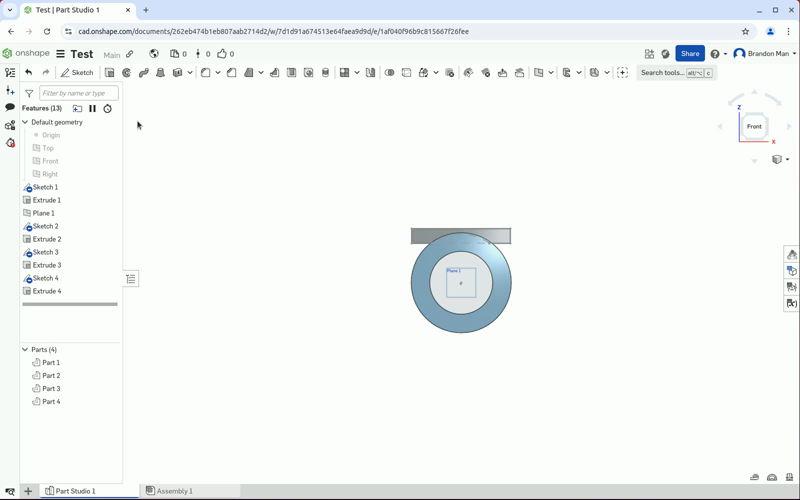
key(shift+7)
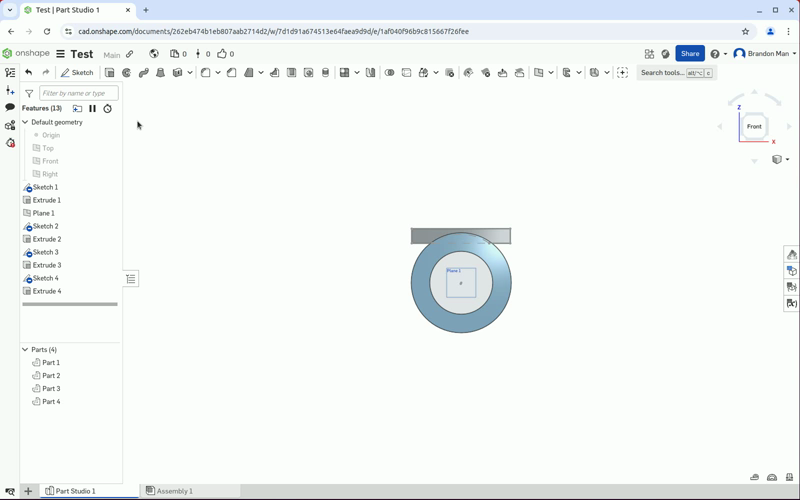
key(left, 2)
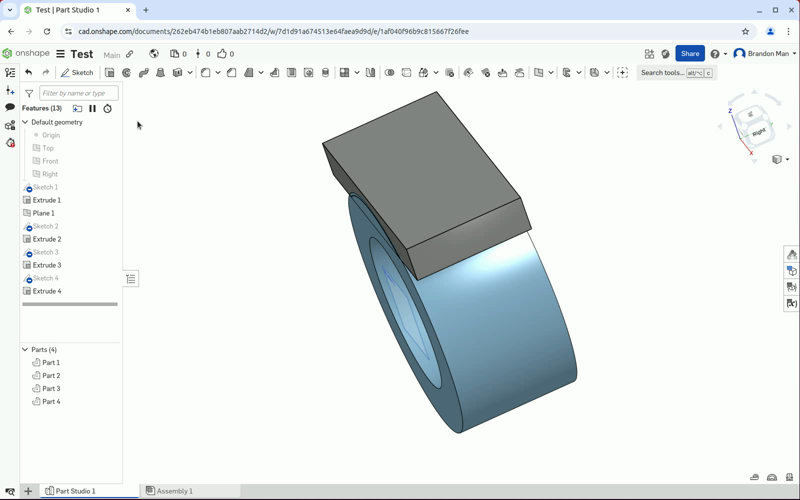
key(down, 2)
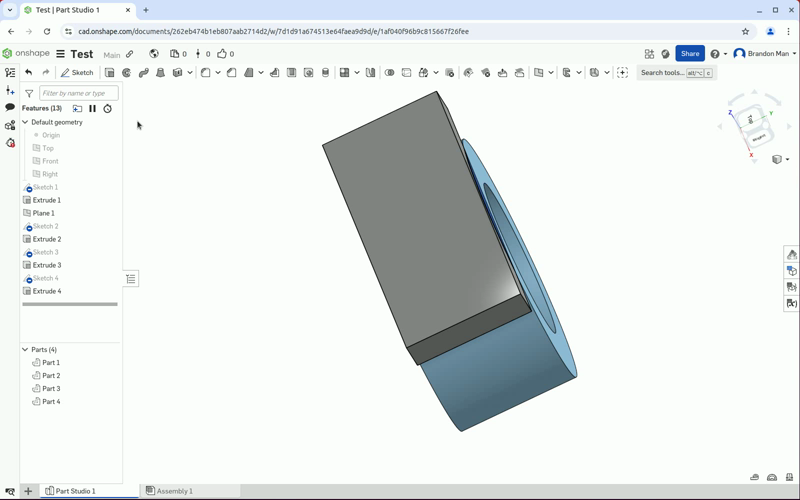
key(up, 2)
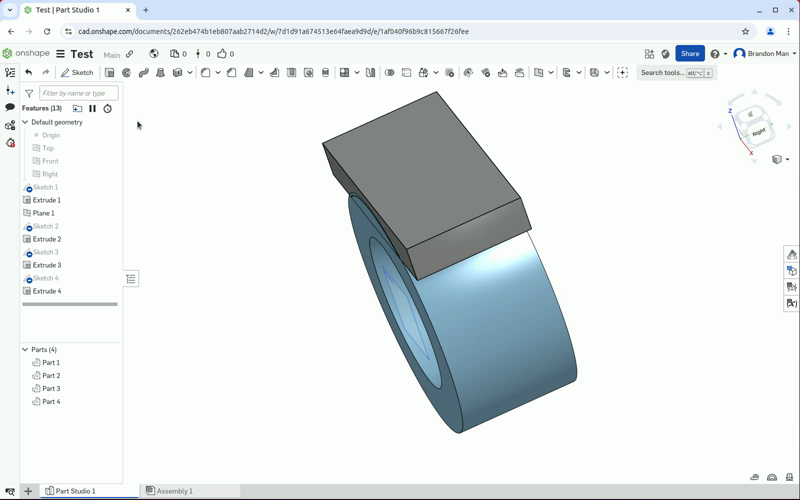
key(right, 2)
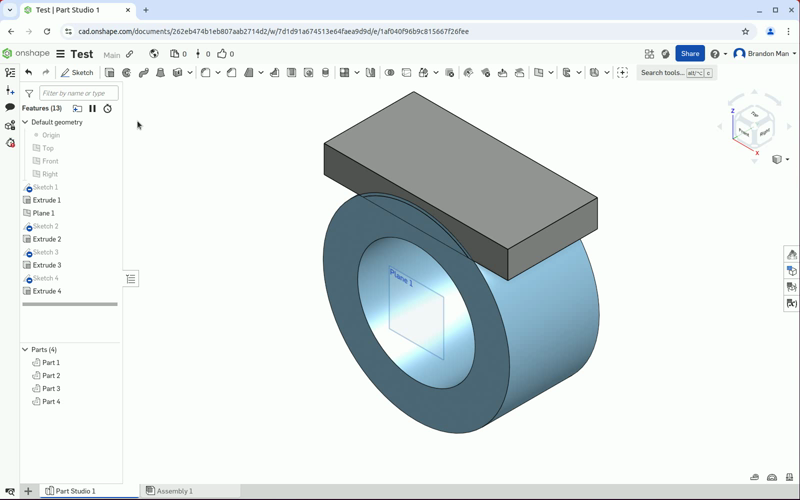
mouse_move(73, 189)
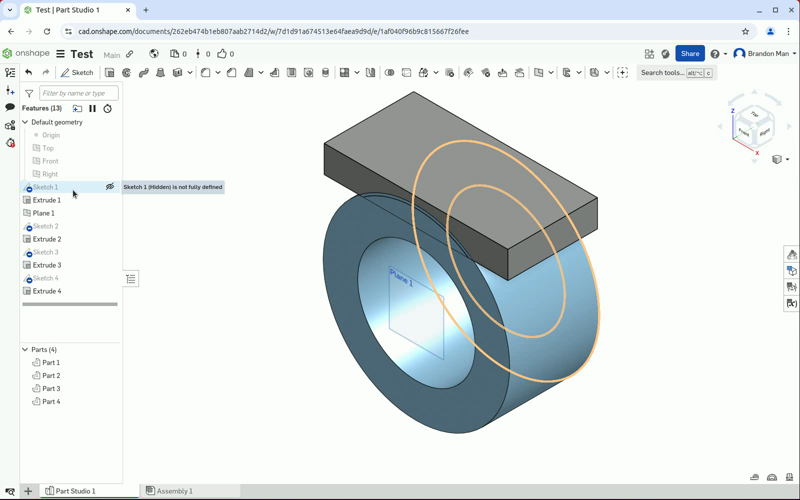
click(73, 189)